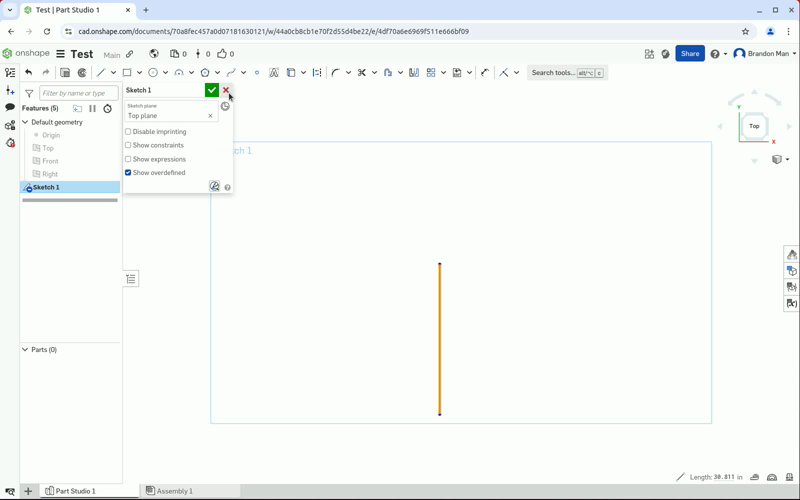
key(shift+h)
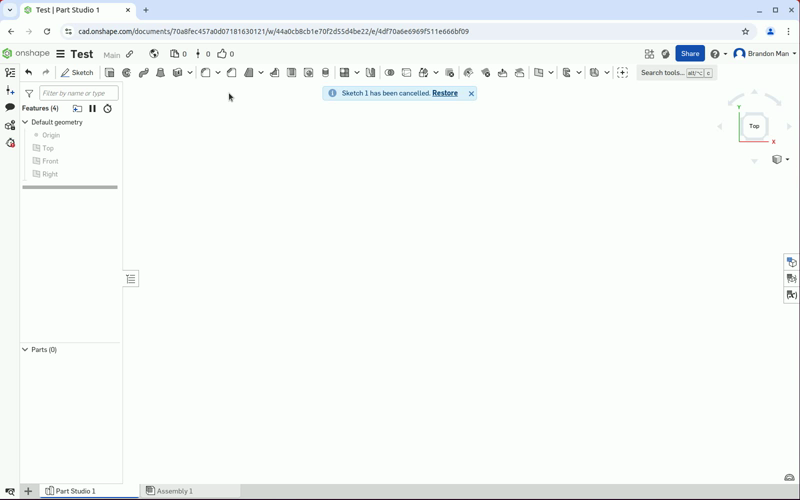
mouse_move(73, 352)
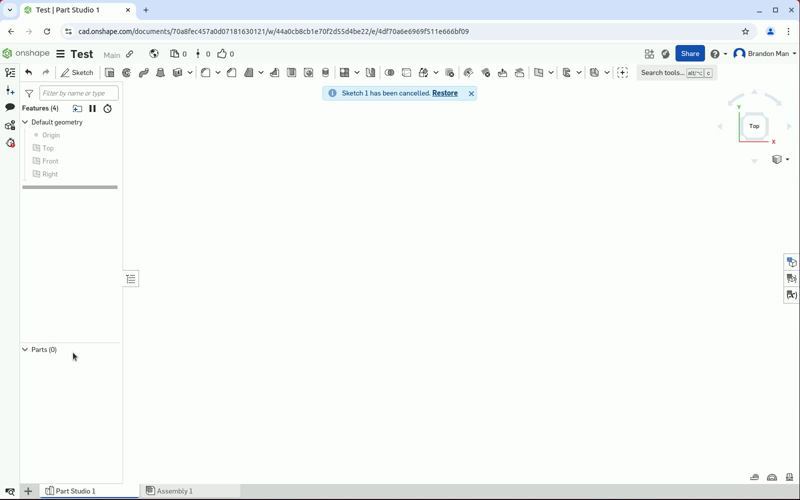
key(y)
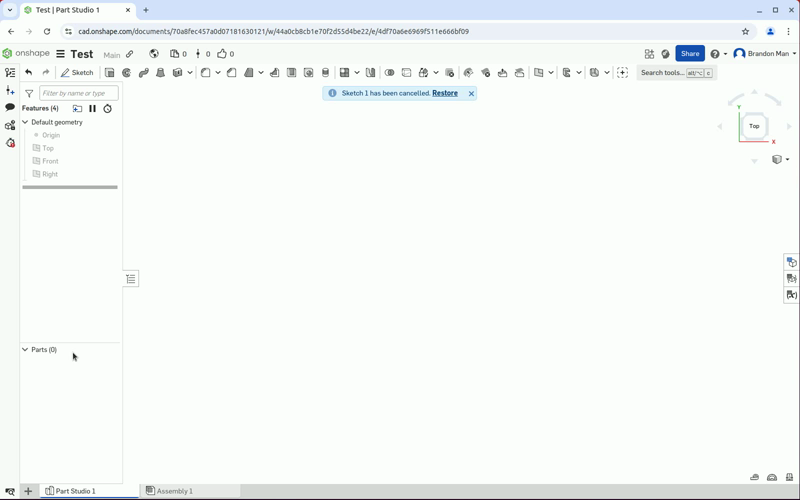
key(shift+p)
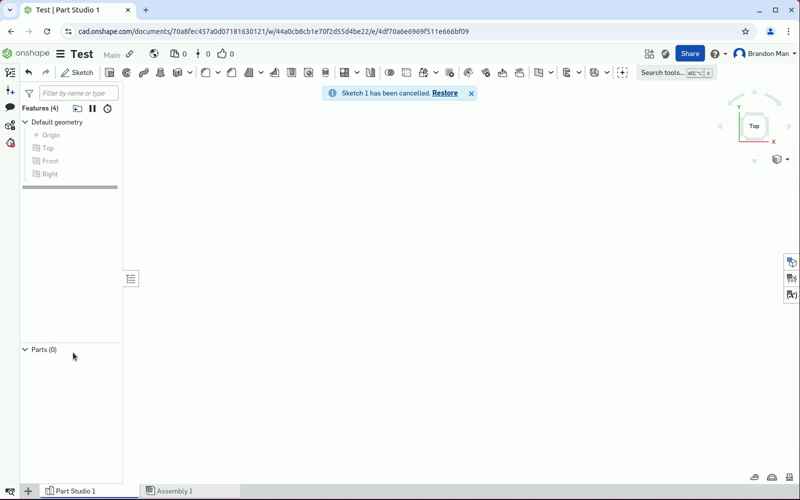
key(space)
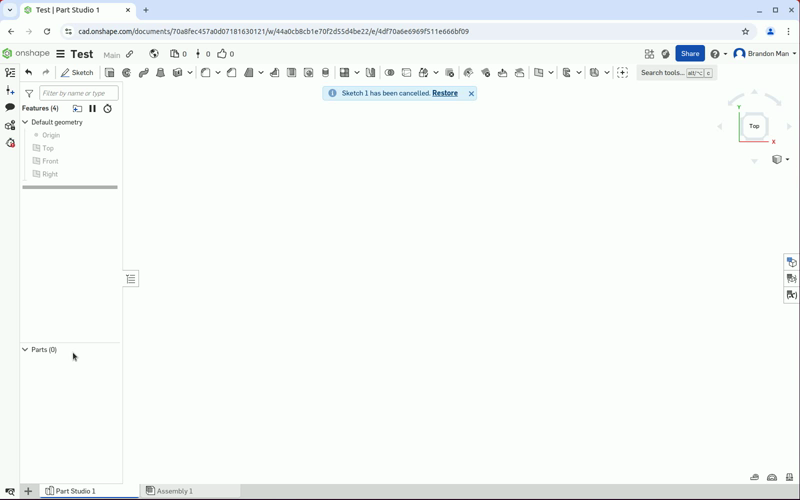
key_down(shift)
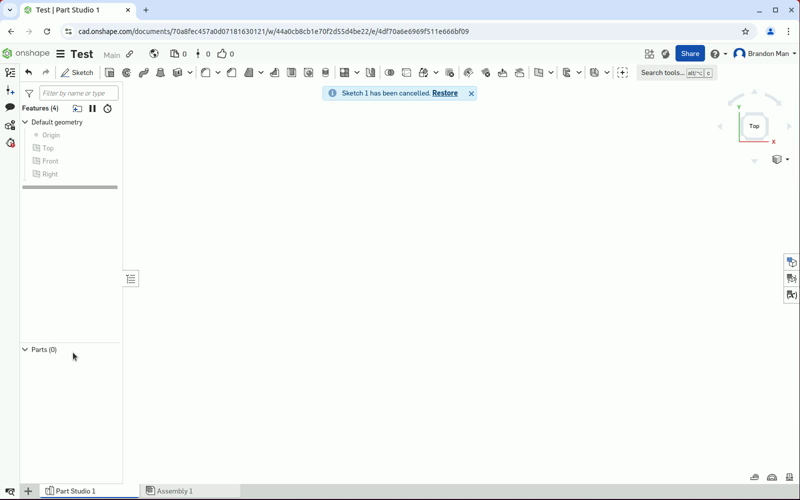
key(up)
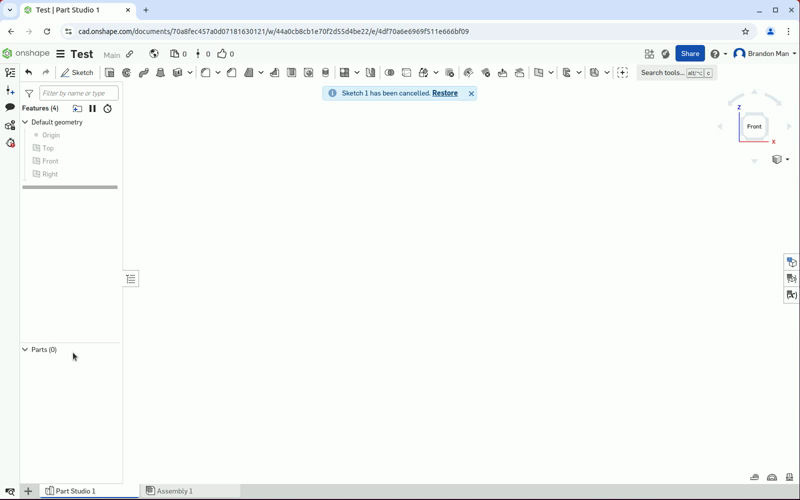
key_up(shift)
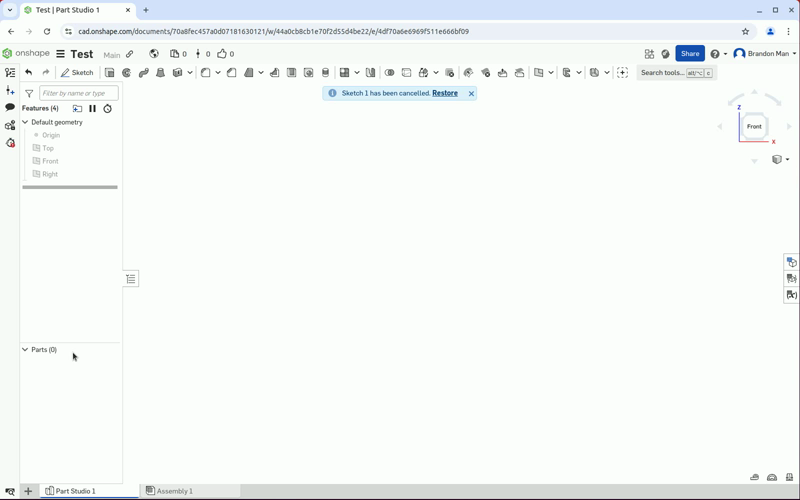
mouse_move(73, 352)
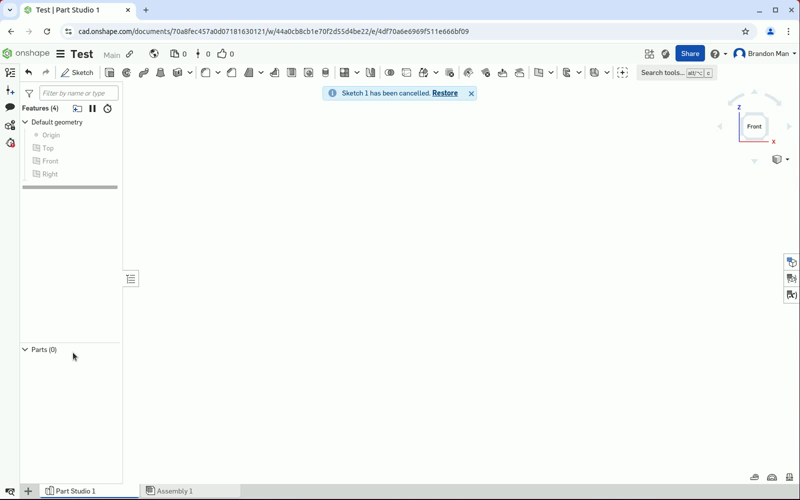
key(shift+y)
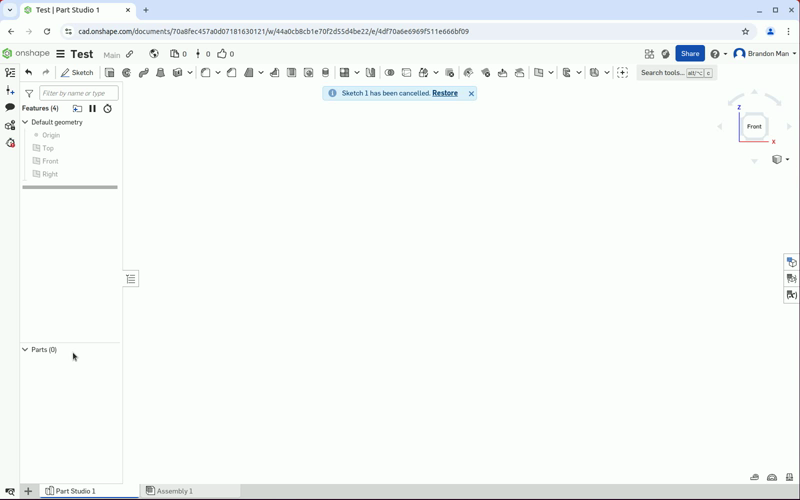
key(shift+s)
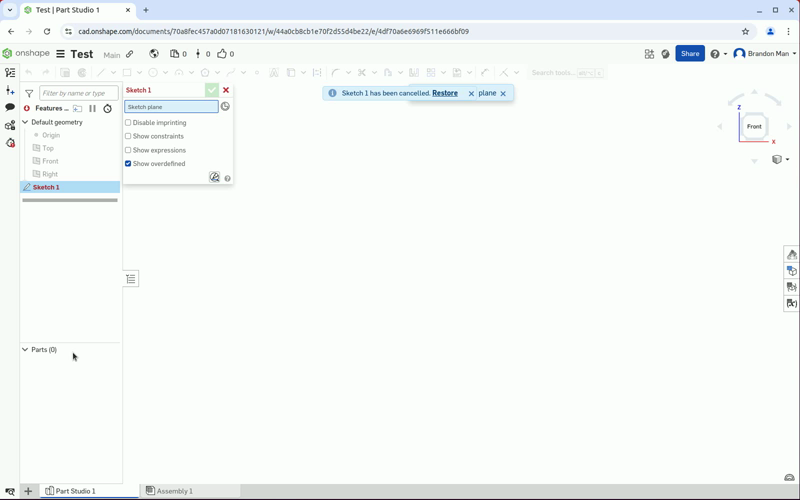
mouse_move(73, 163)
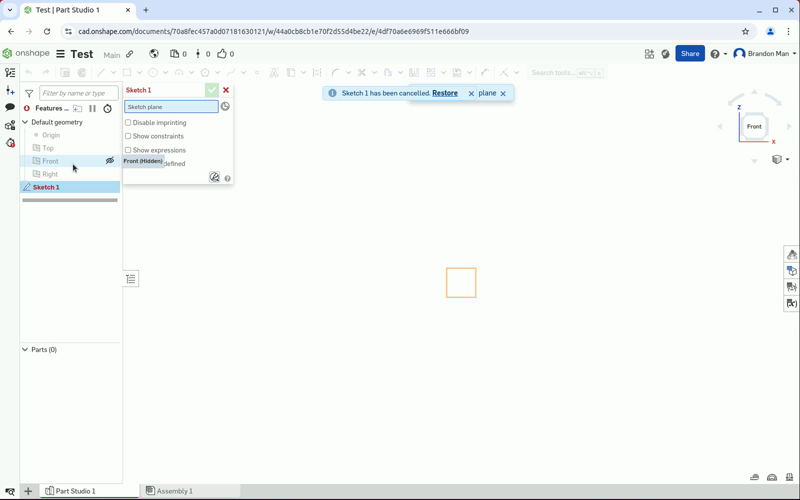
click(73, 163)
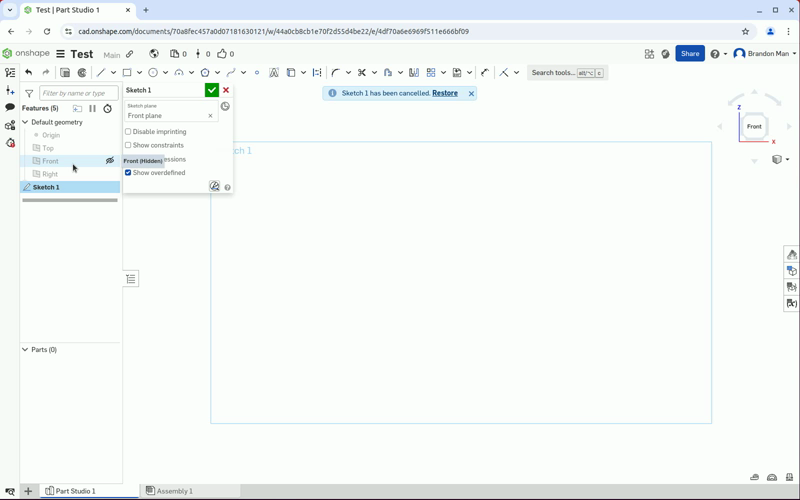
mouse_move(73, 352)
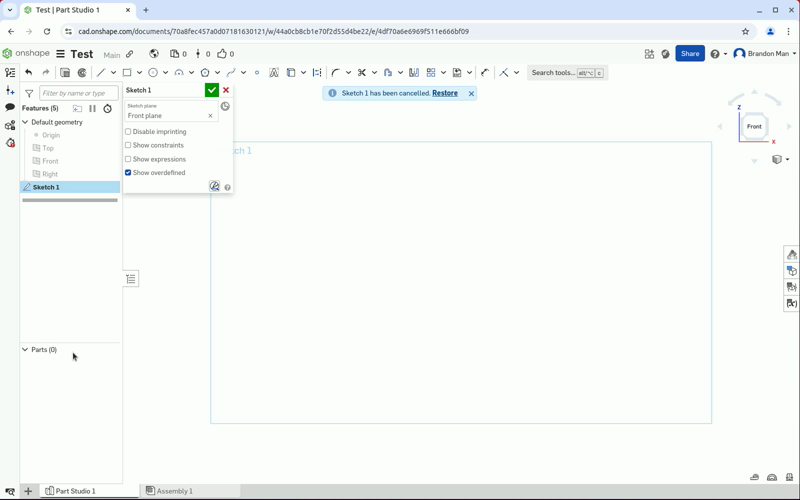
key(y)
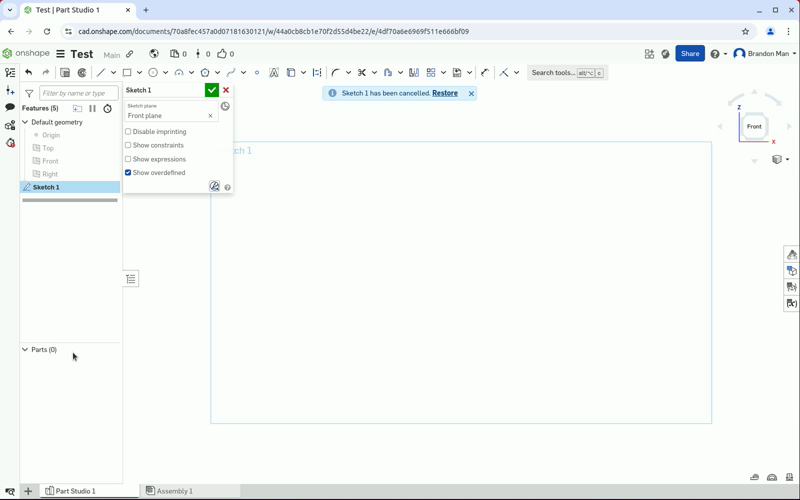
key(l)
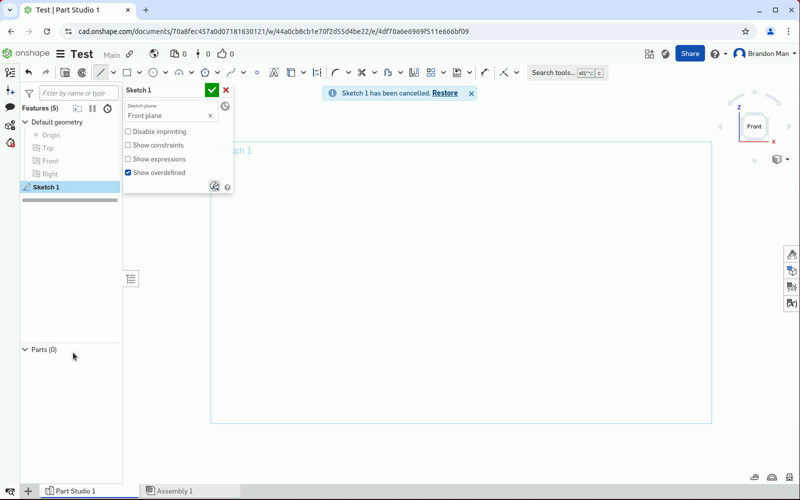
key_down(shift)
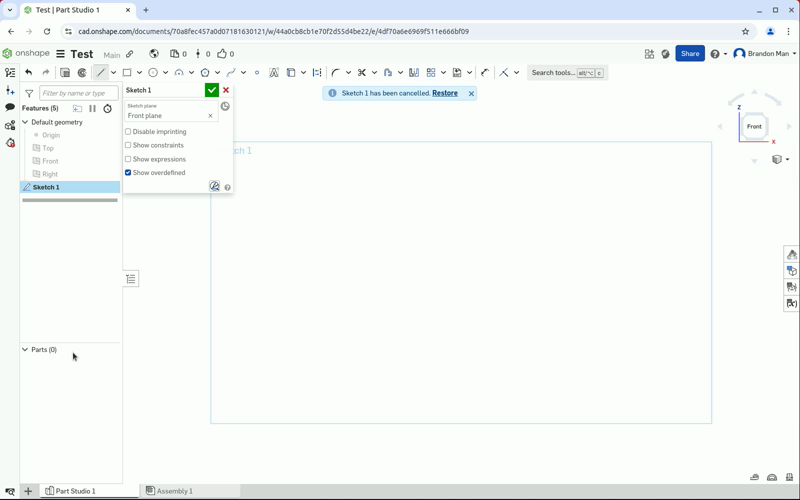
mouse_move(497, 334)
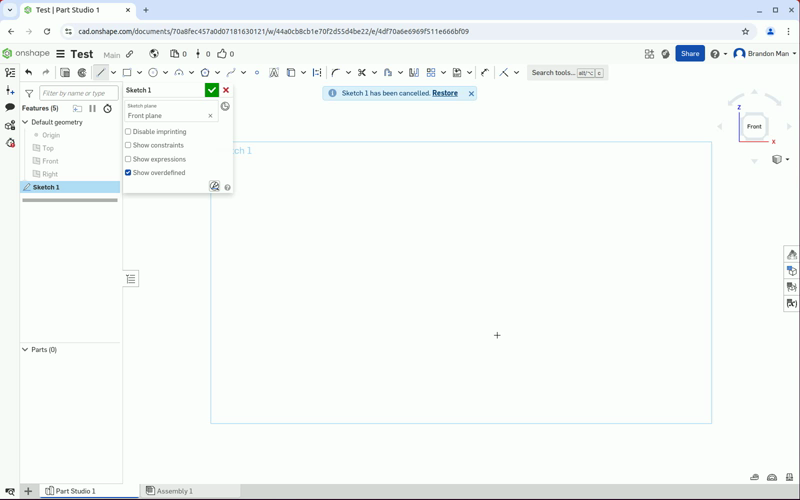
click(497, 334)
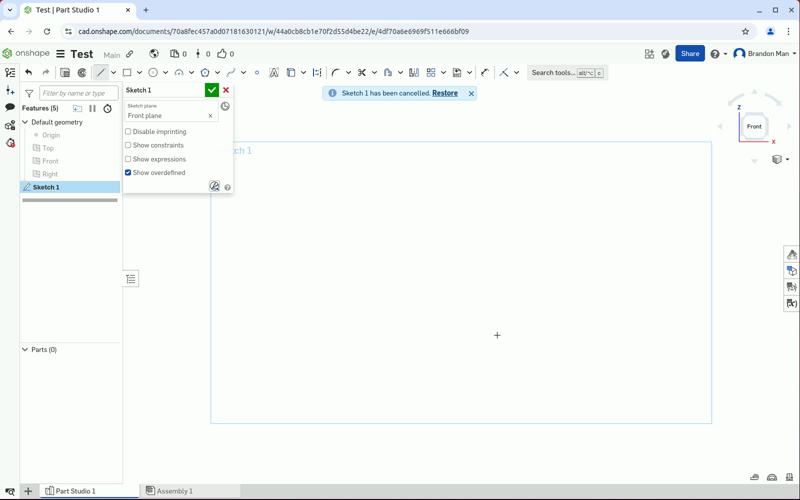
key_up(shift)
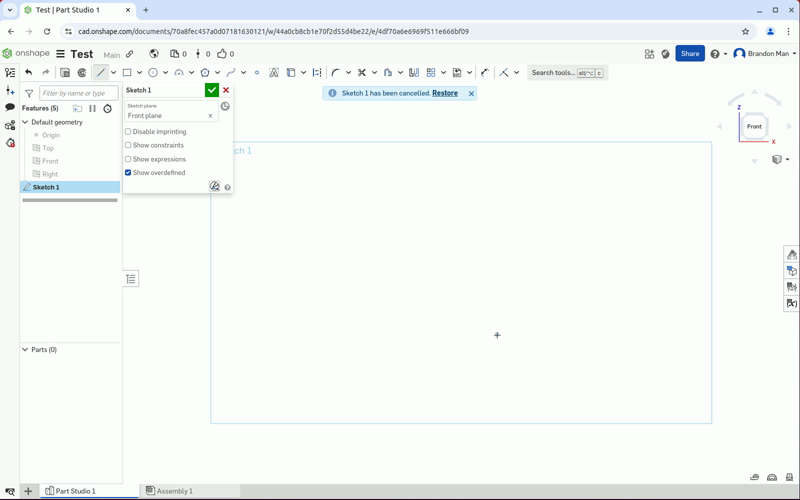
key_down(shift)
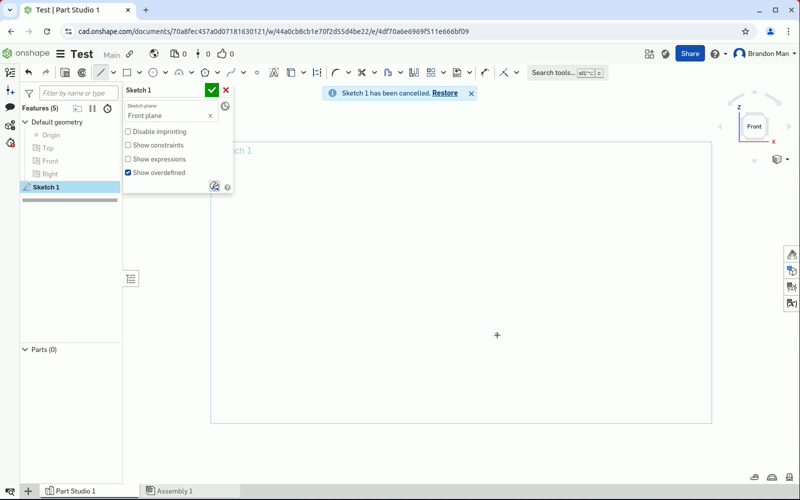
mouse_move(527, 334)
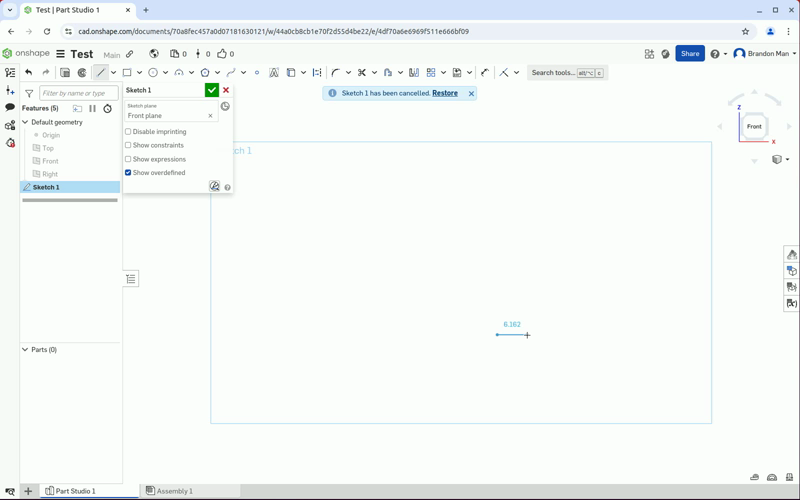
mouse_move(535, 334)
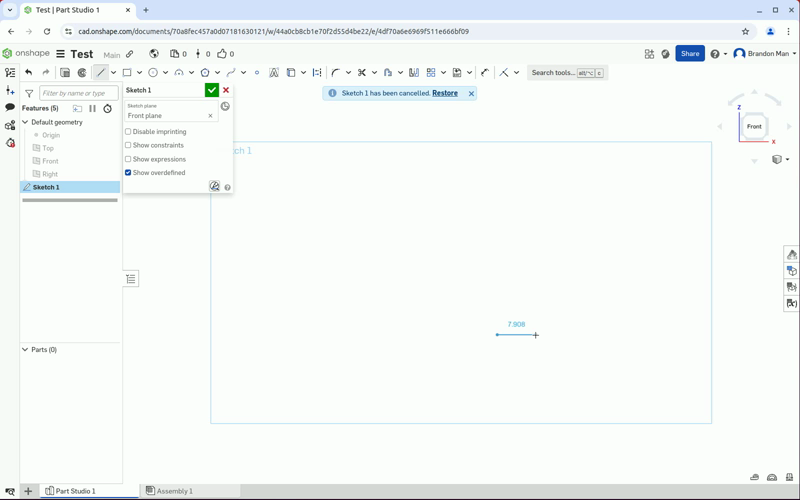
click(535, 334)
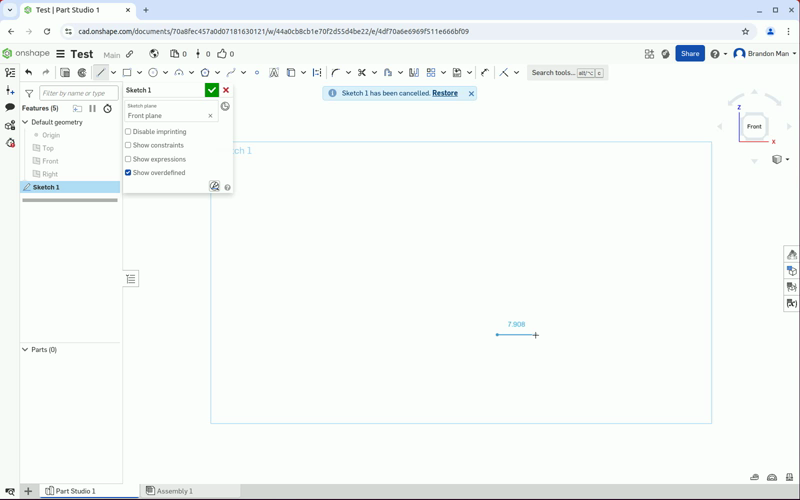
key_up(shift)
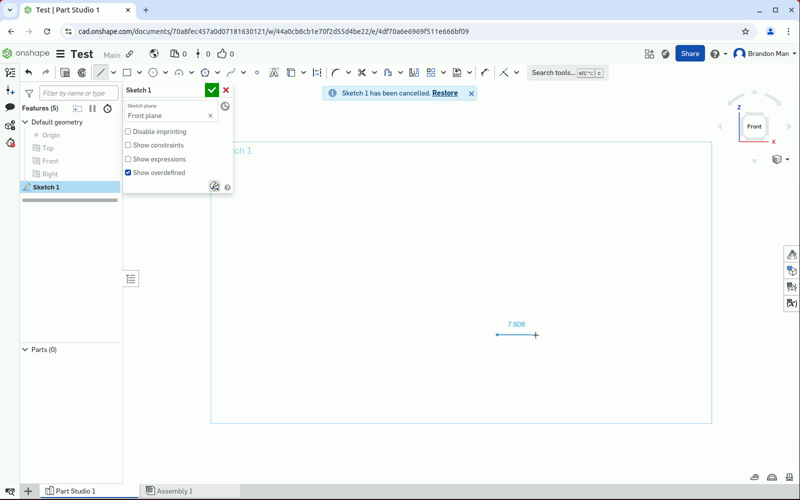
key_down(shift)
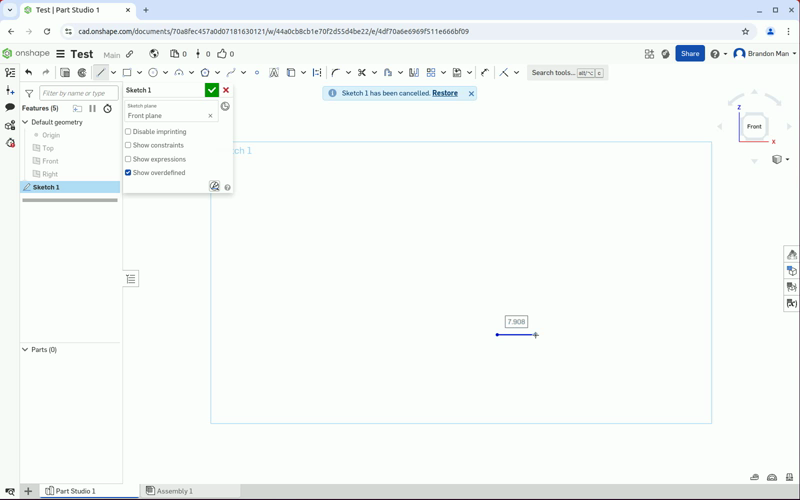
mouse_move(565, 334)
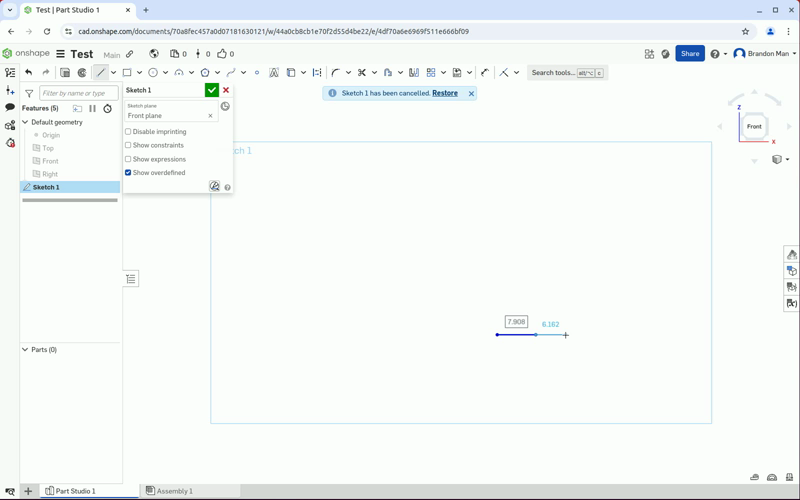
mouse_move(535, 328)
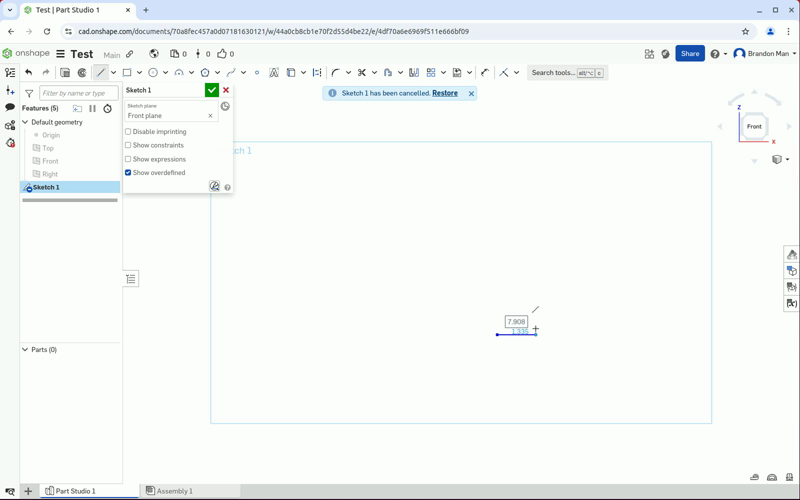
scroll(6)
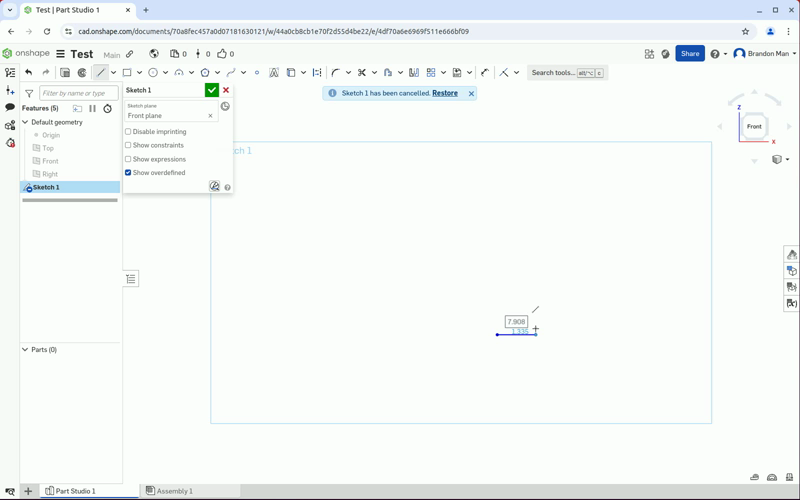
scroll(6)
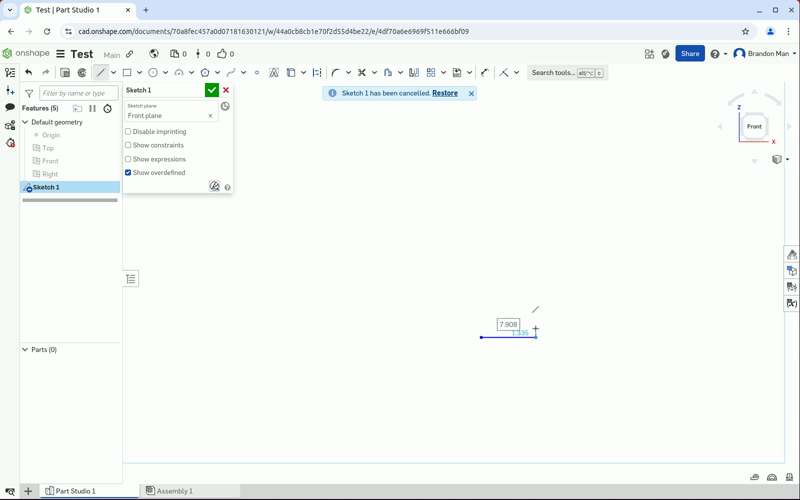
scroll(6)
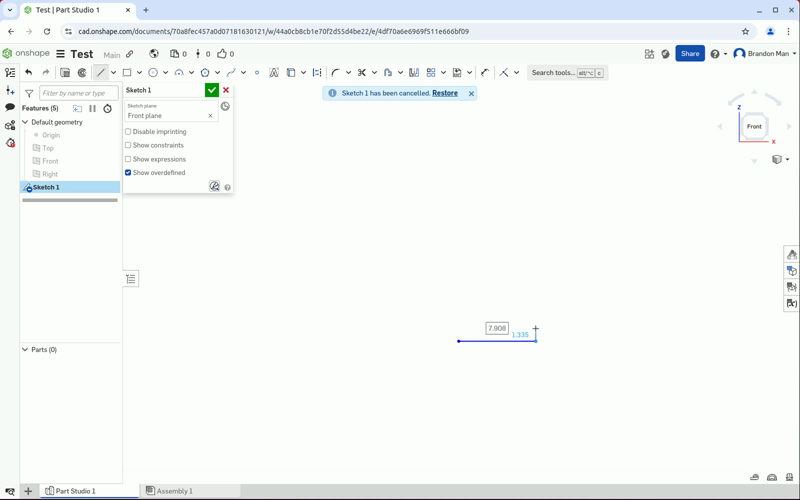
scroll(6)
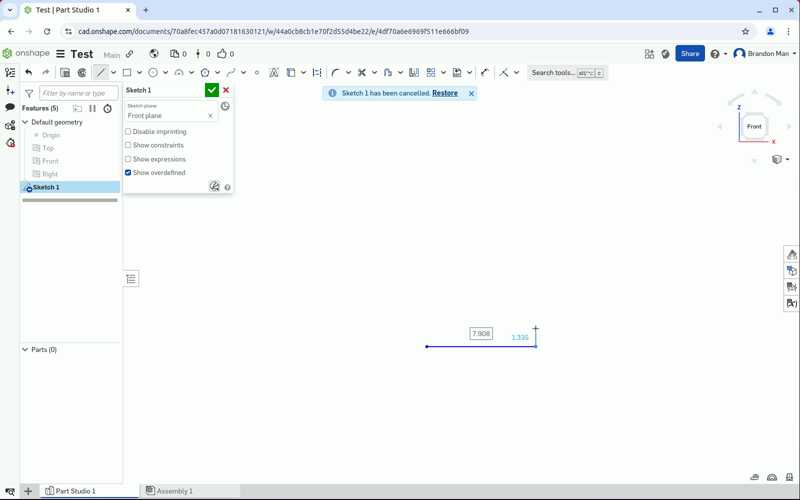
scroll(6)
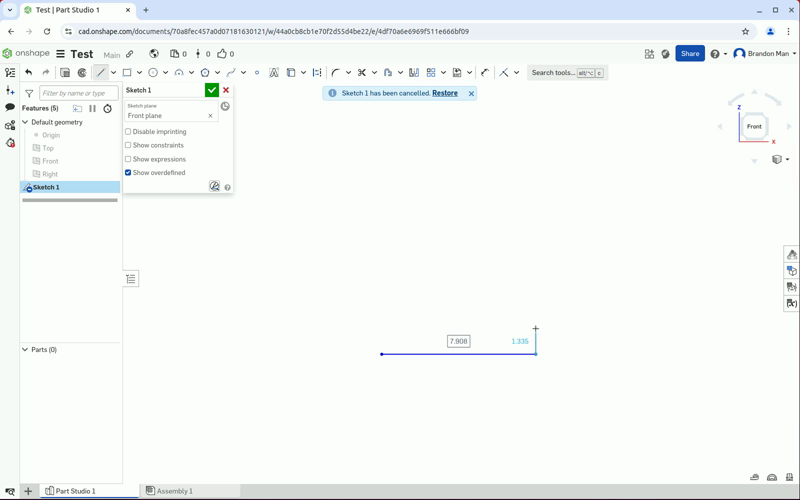
scroll(6)
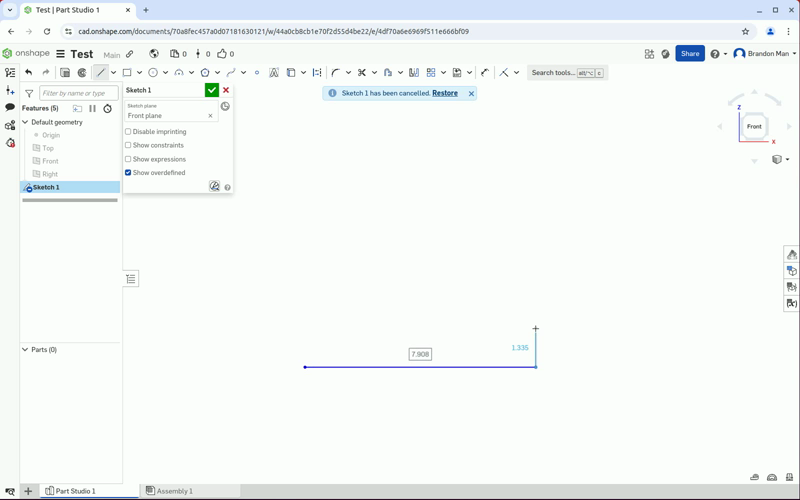
scroll(6)
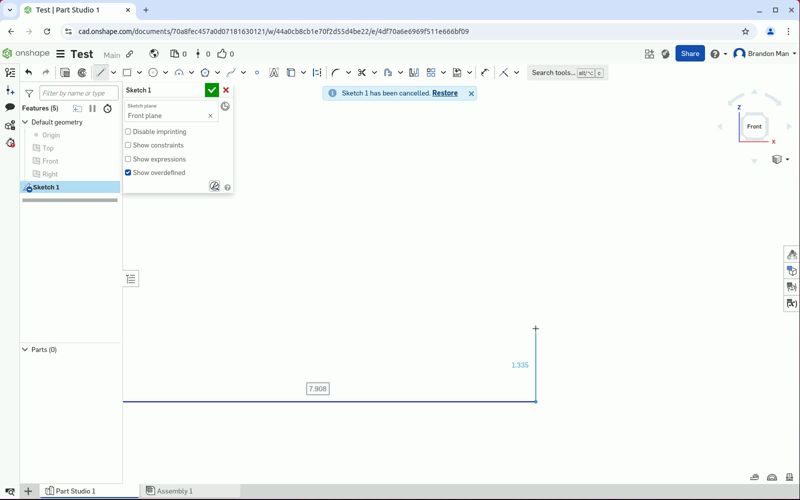
click(535, 328)
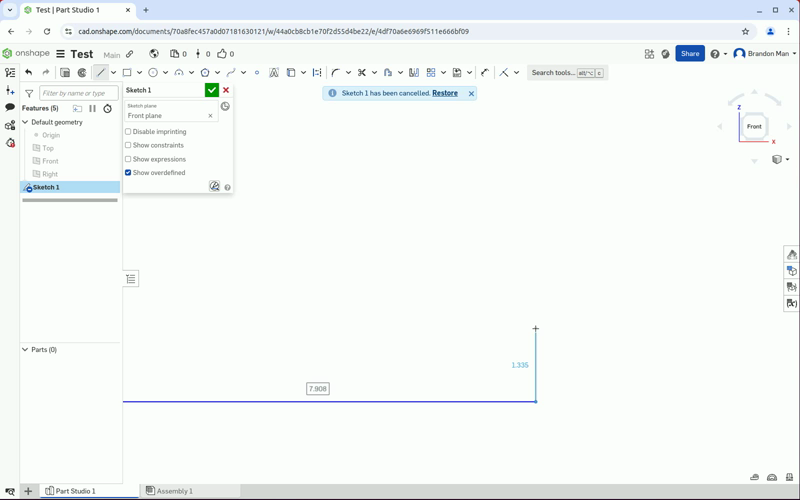
scroll(-6)
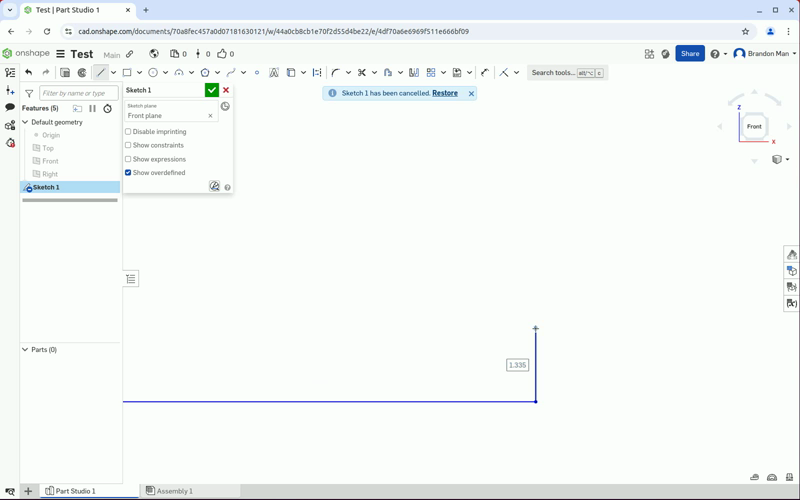
scroll(-6)
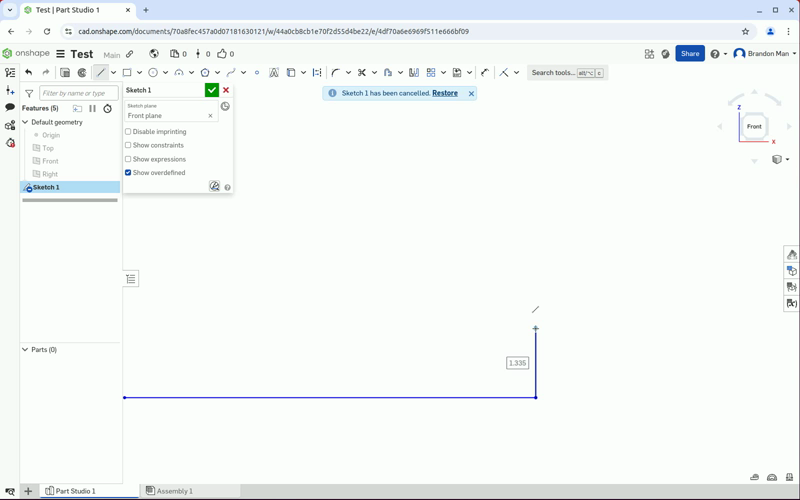
scroll(-6)
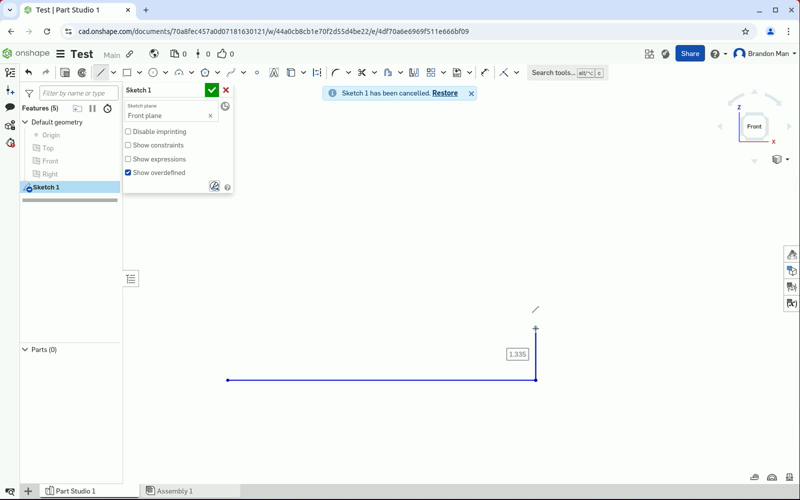
scroll(-6)
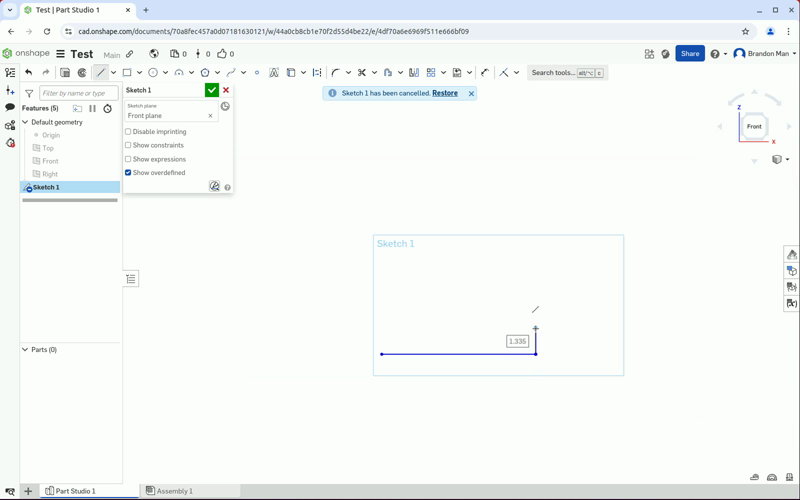
scroll(-6)
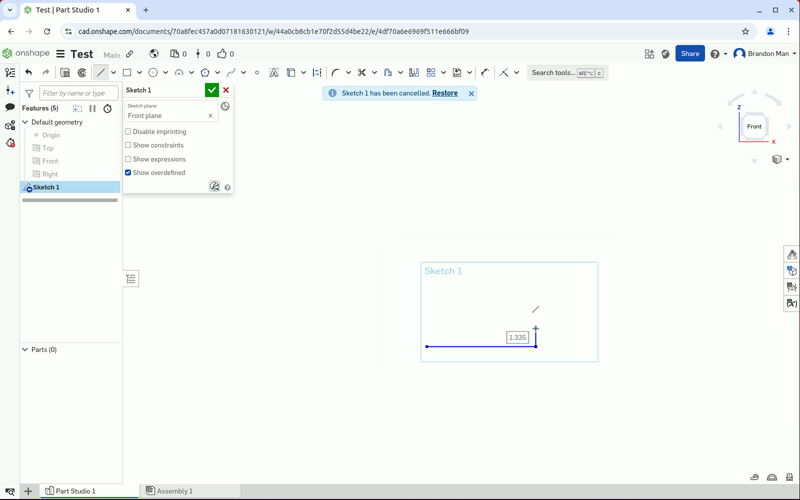
scroll(-6)
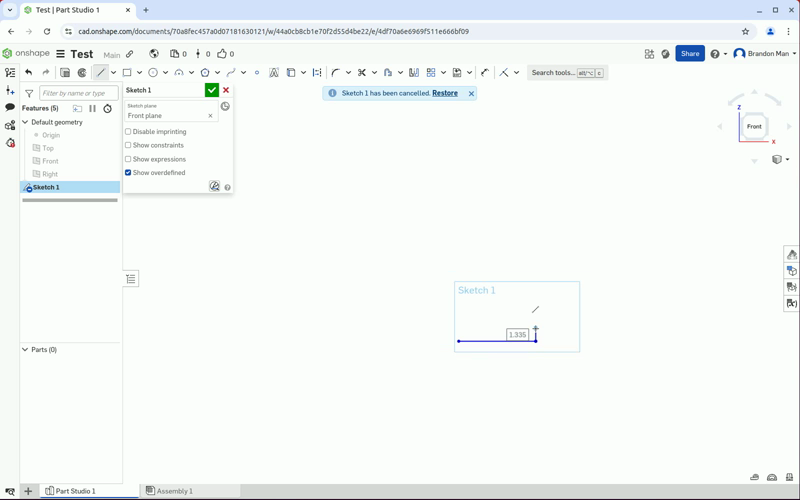
scroll(-6)
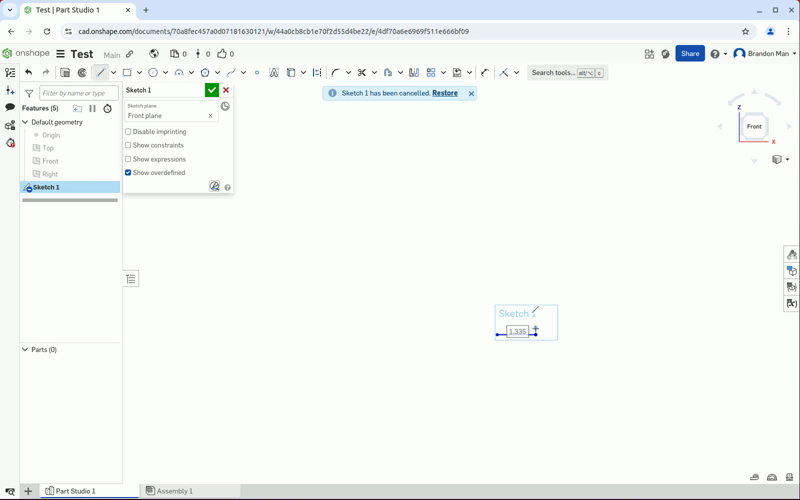
key_up(shift)
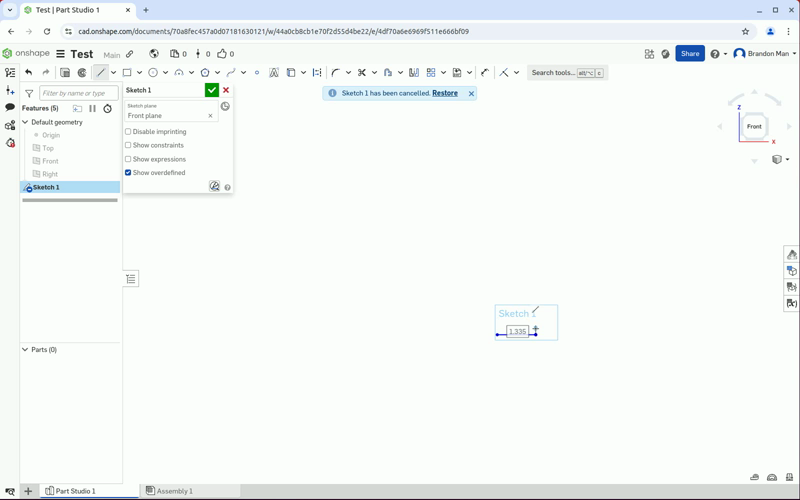
key_down(shift)
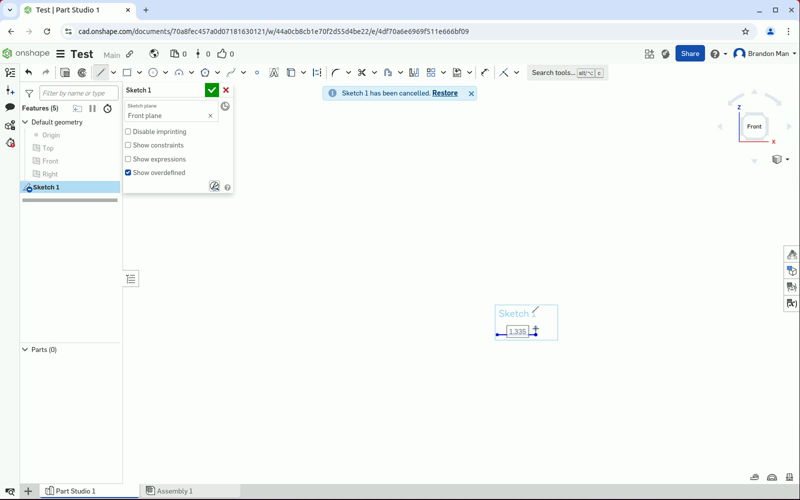
mouse_move(565, 328)
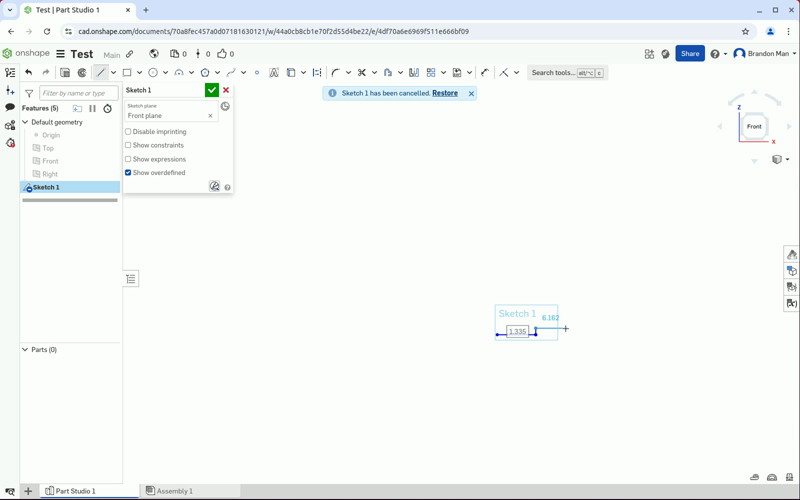
mouse_move(573, 328)
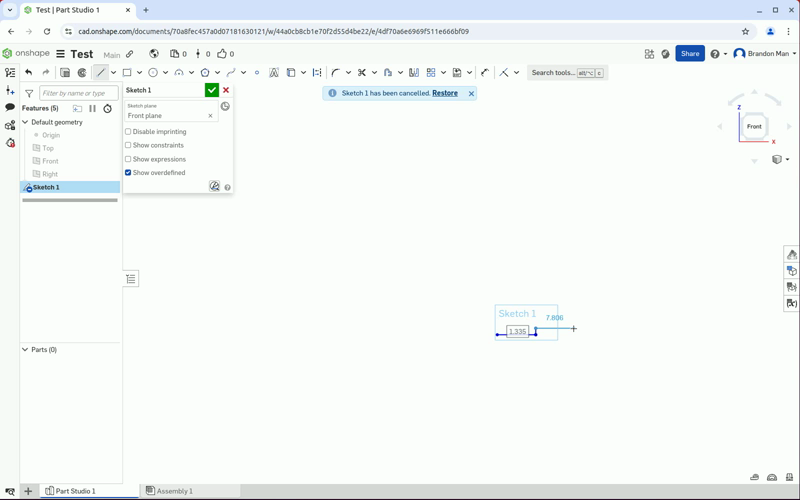
click(573, 328)
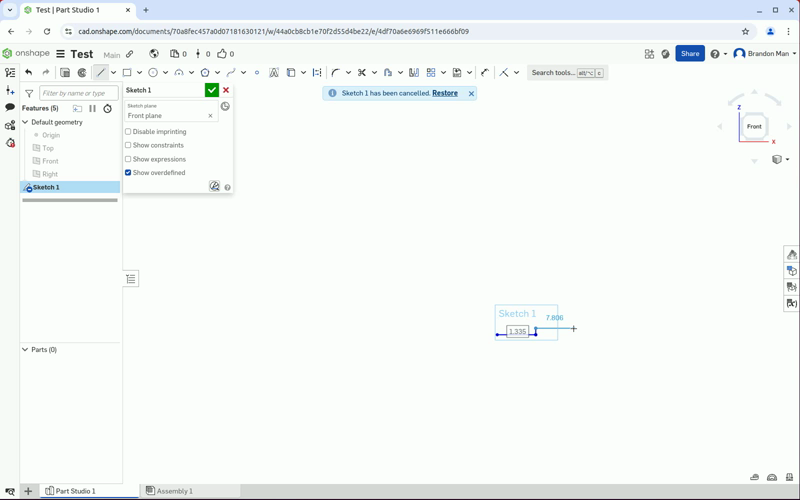
key_up(shift)
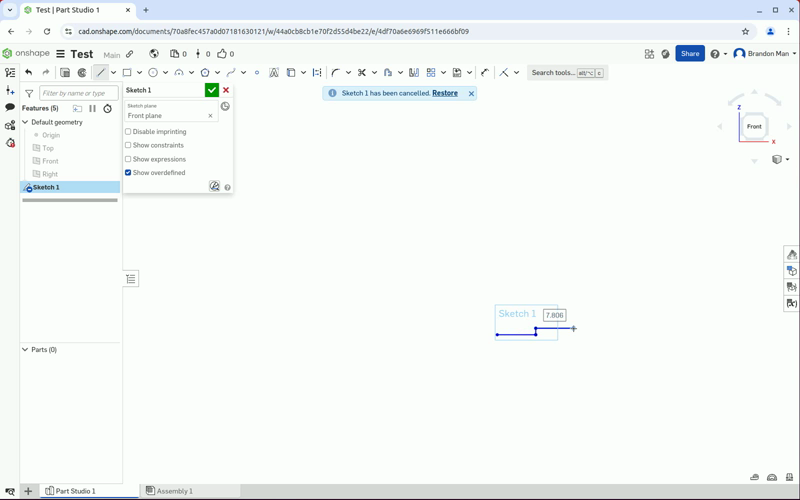
key_down(shift)
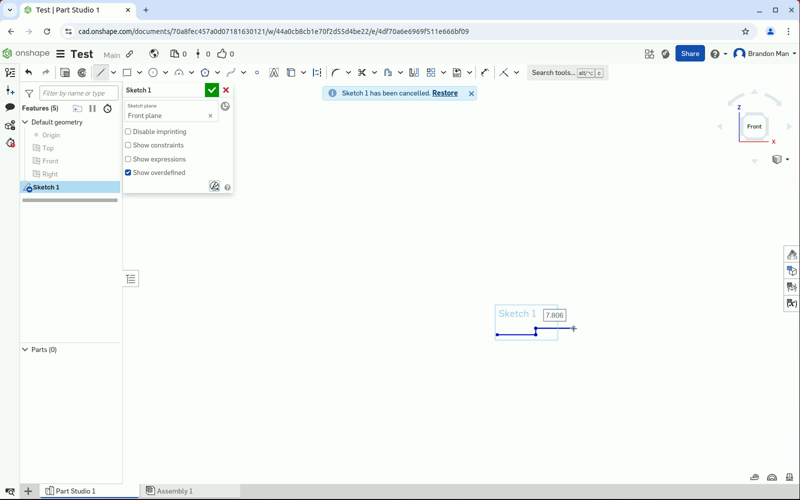
mouse_move(589, 328)
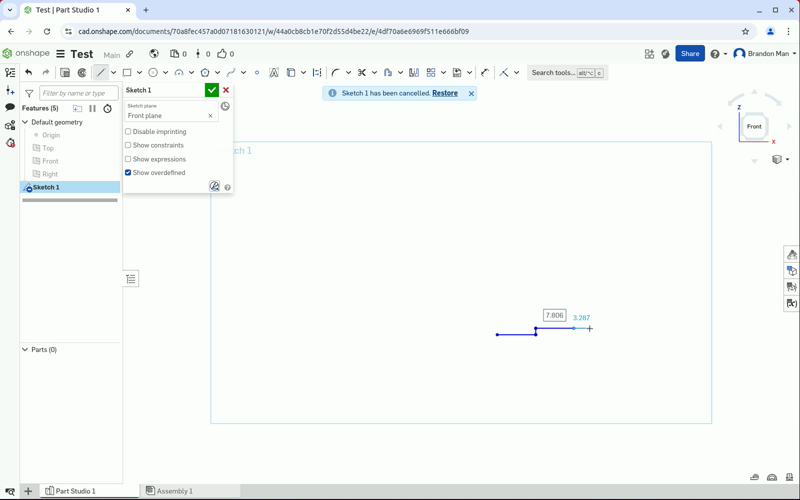
mouse_move(573, 317)
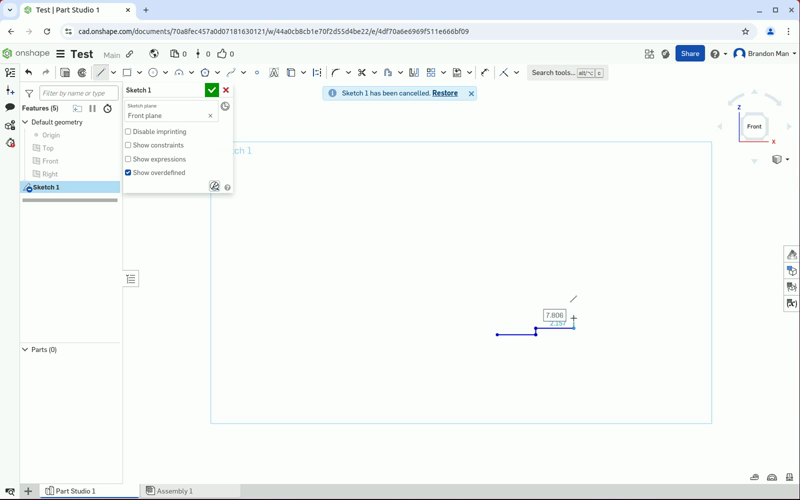
click(573, 317)
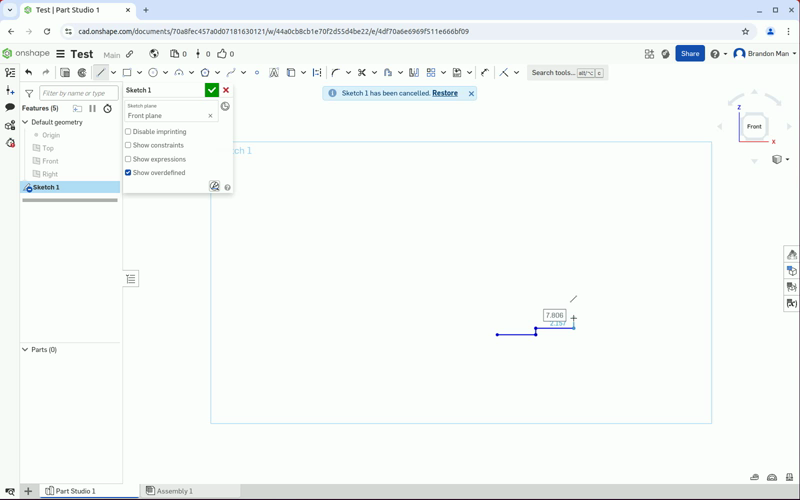
key_up(shift)
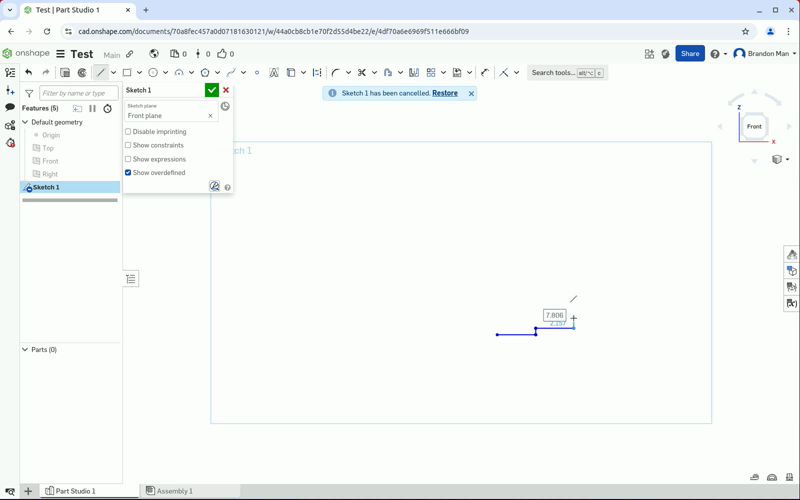
key_down(shift)
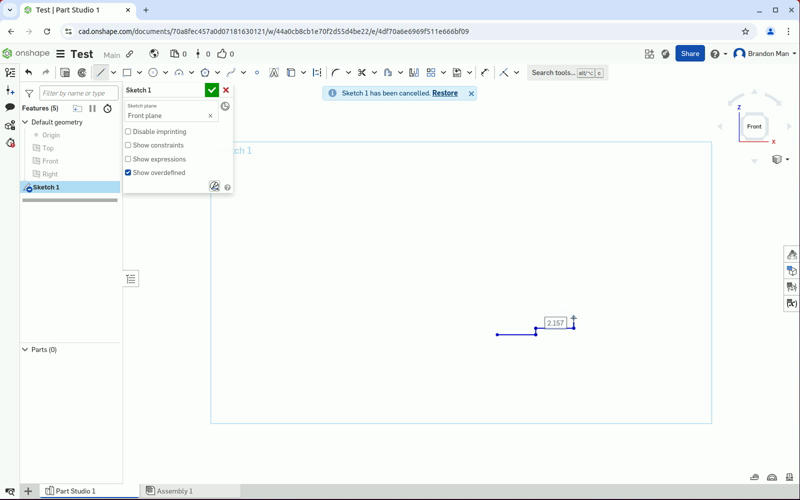
mouse_move(589, 317)
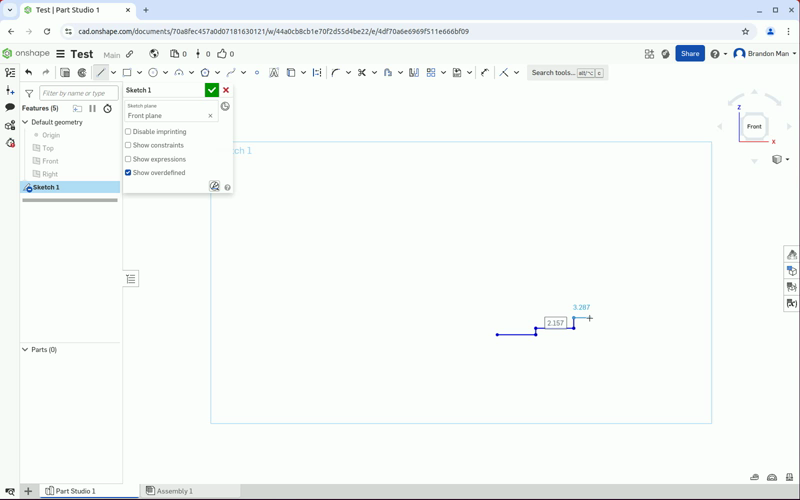
mouse_move(573, 304)
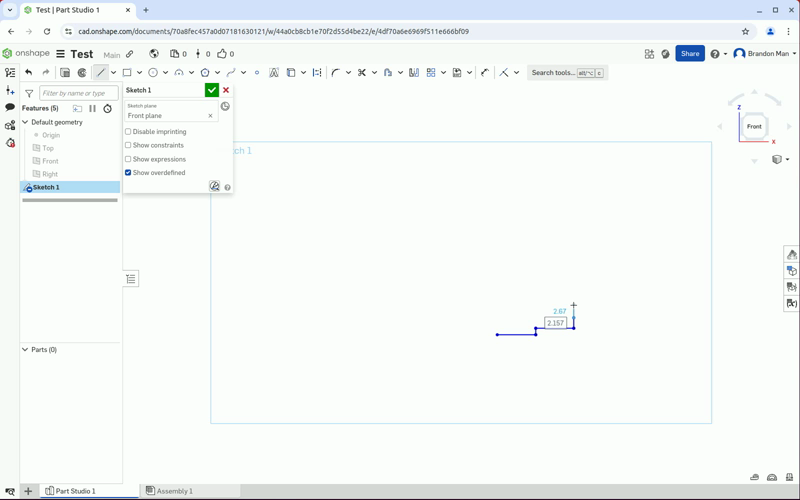
click(573, 304)
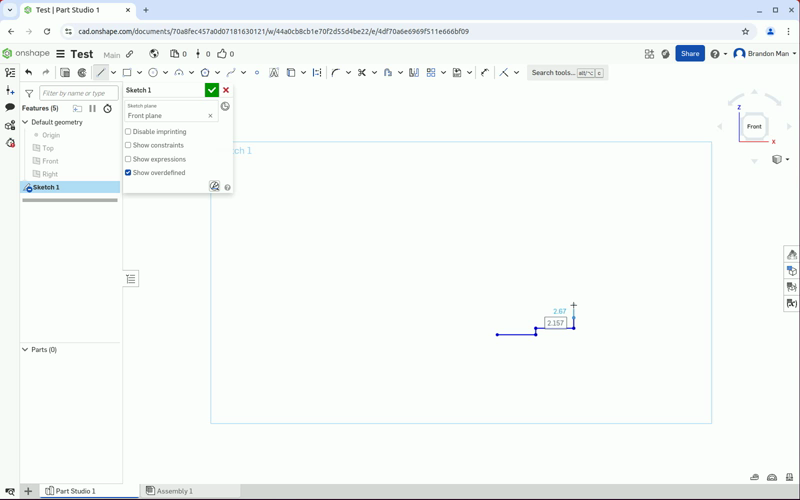
key_up(shift)
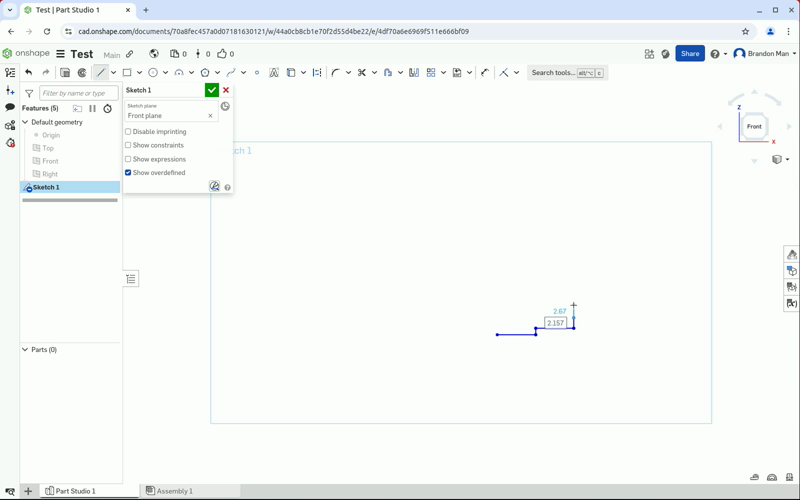
key_down(shift)
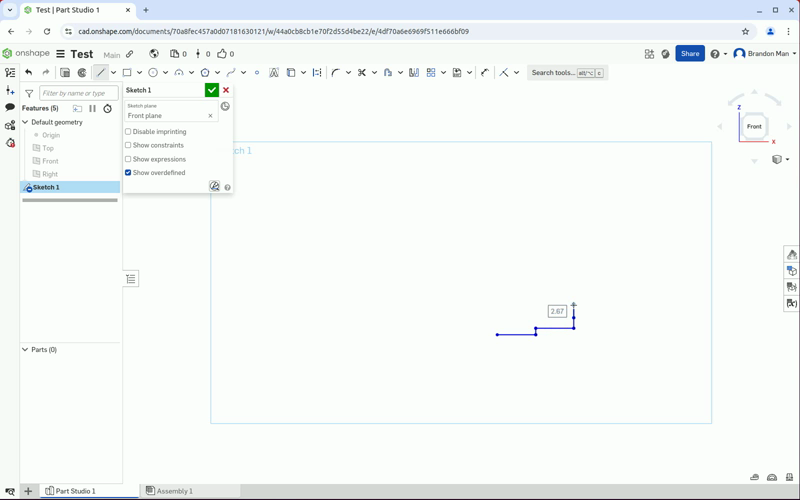
mouse_move(589, 304)
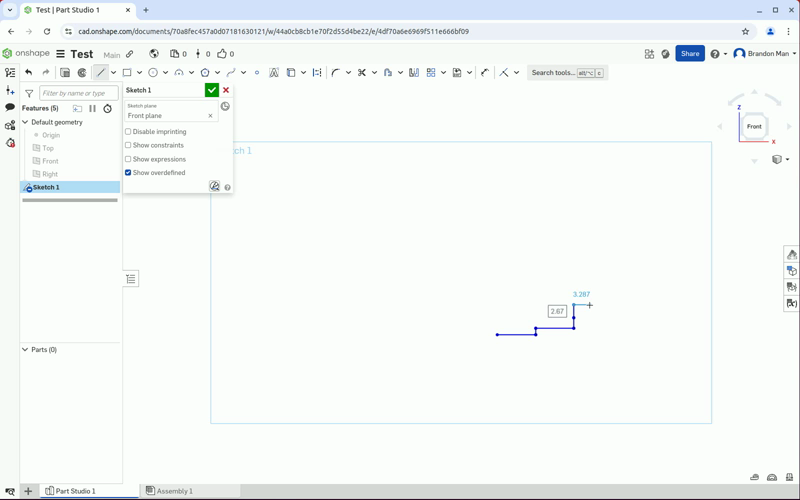
mouse_move(563, 304)
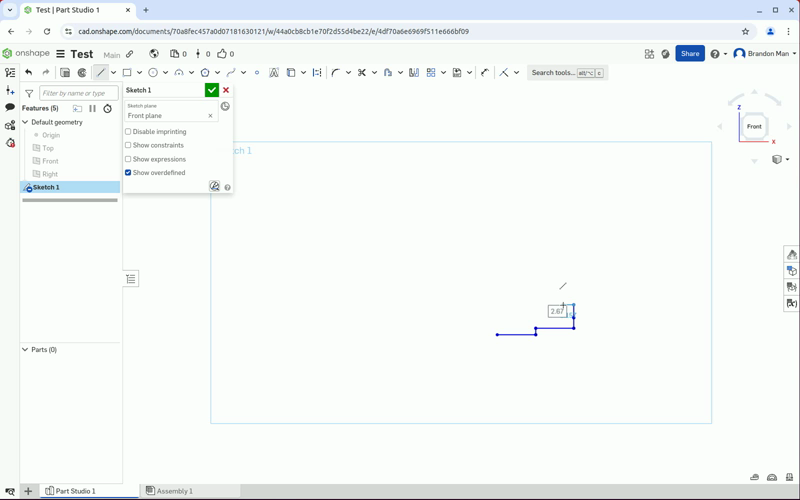
click(563, 304)
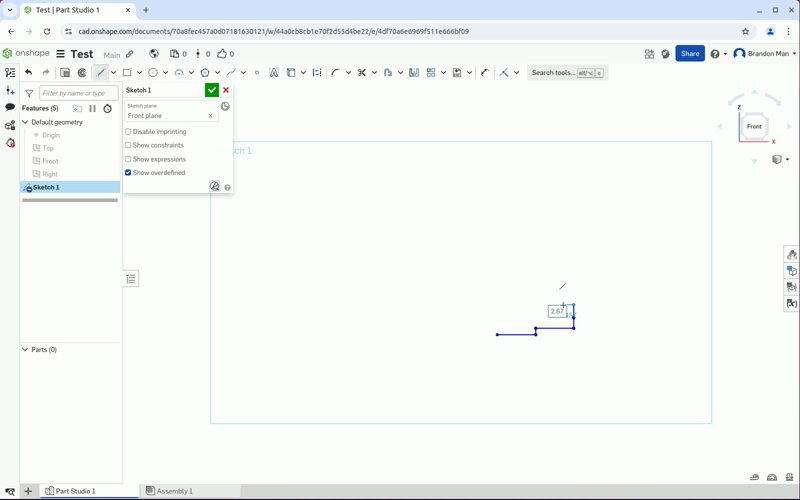
key_up(shift)
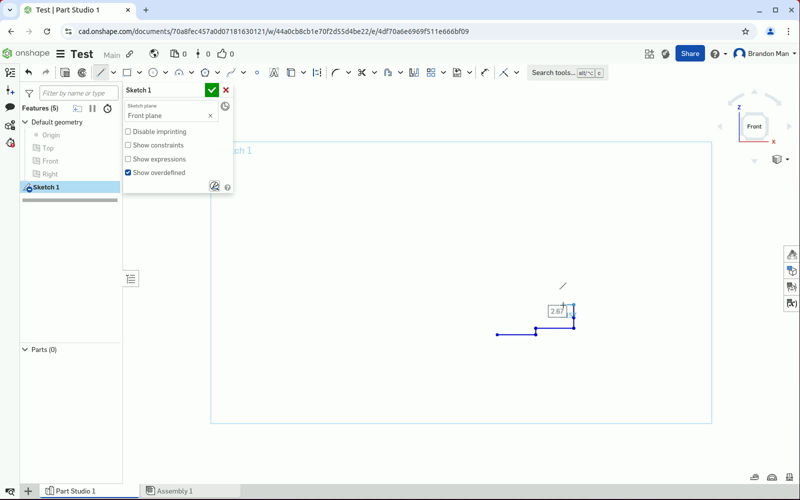
key_down(shift)
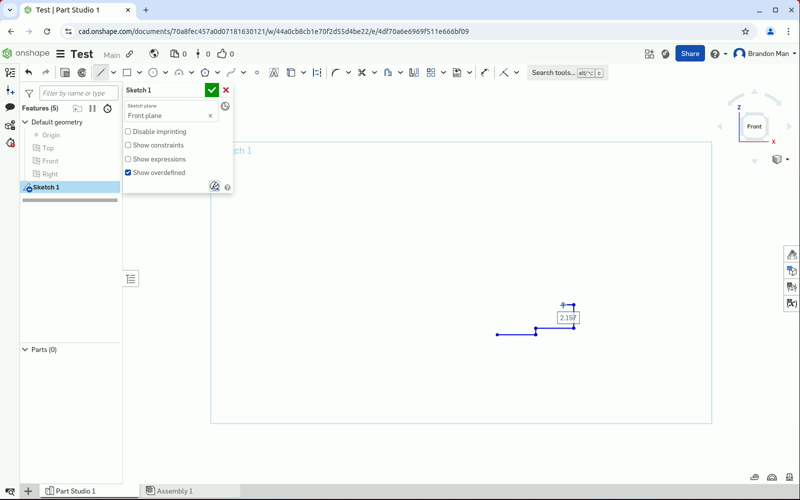
mouse_move(589, 304)
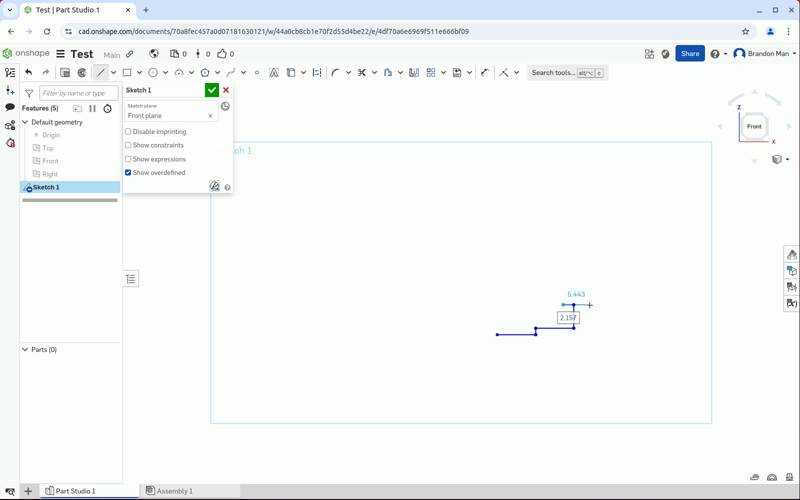
mouse_move(563, 317)
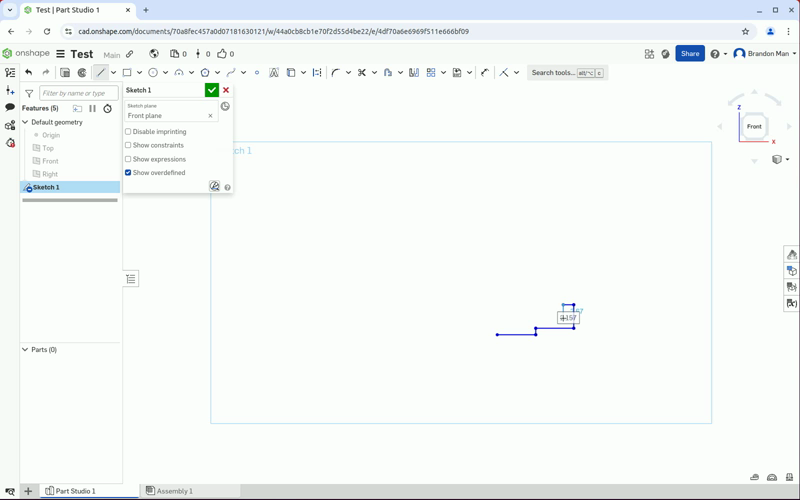
click(563, 317)
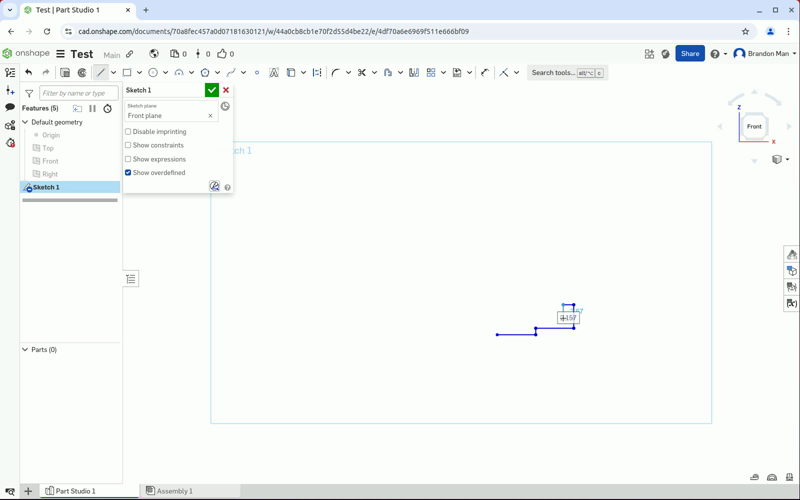
key_up(shift)
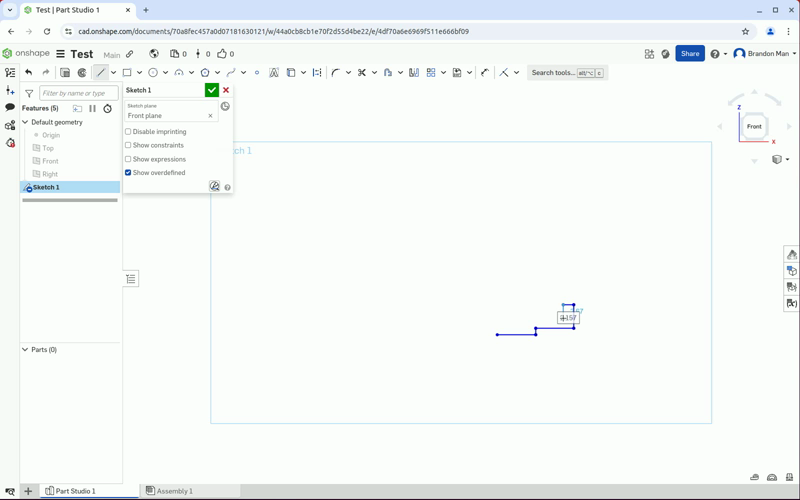
key_down(shift)
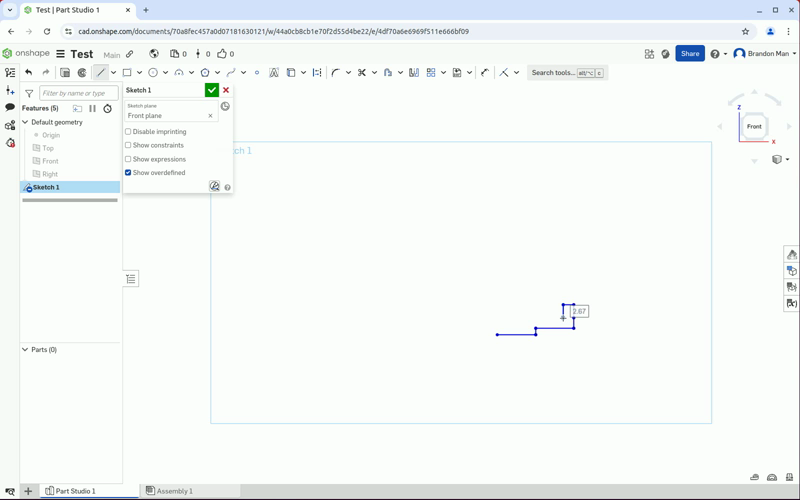
mouse_move(589, 317)
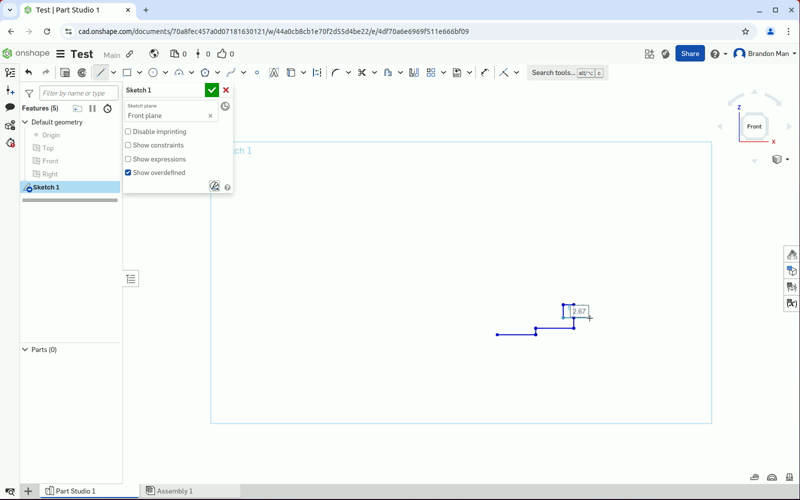
mouse_move(507, 317)
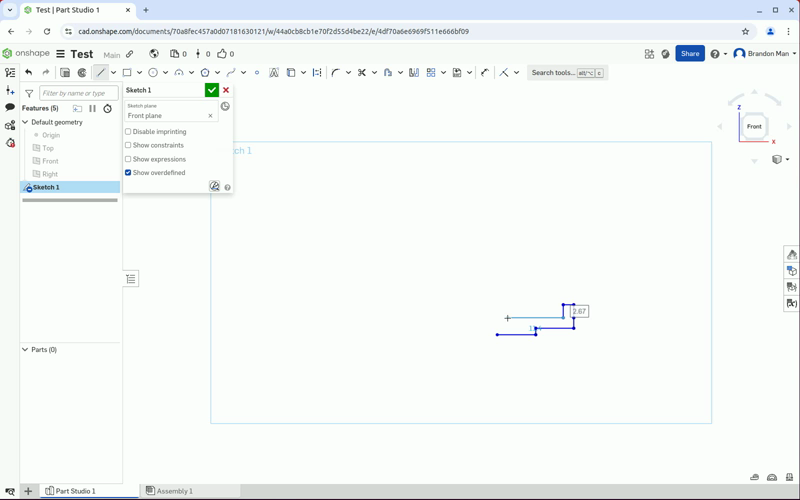
click(507, 317)
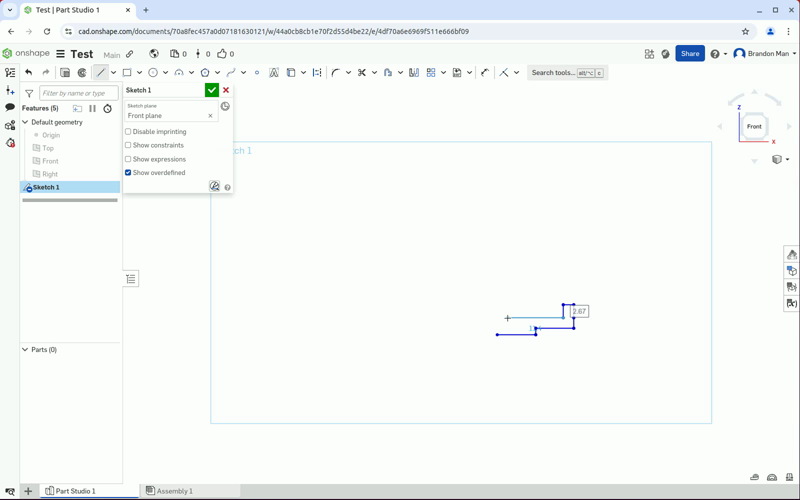
key_up(shift)
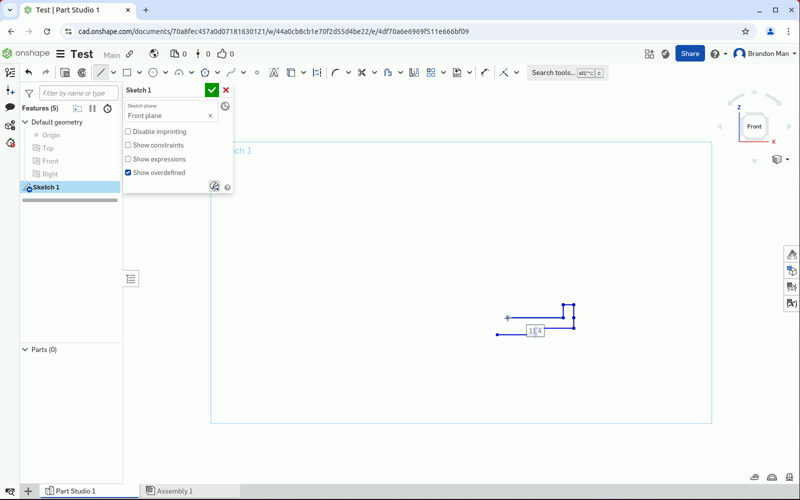
key_down(shift)
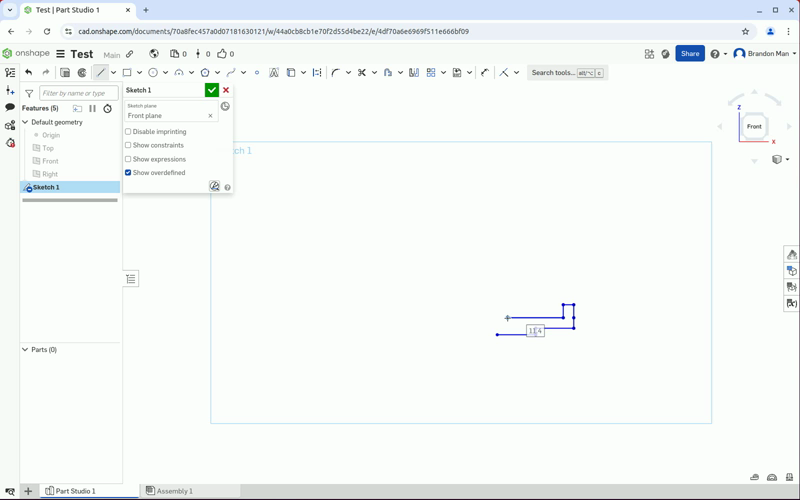
mouse_move(537, 317)
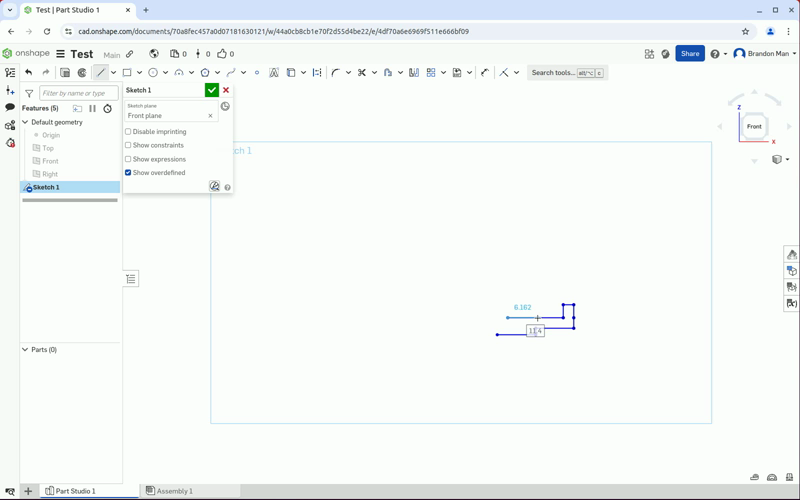
mouse_move(507, 310)
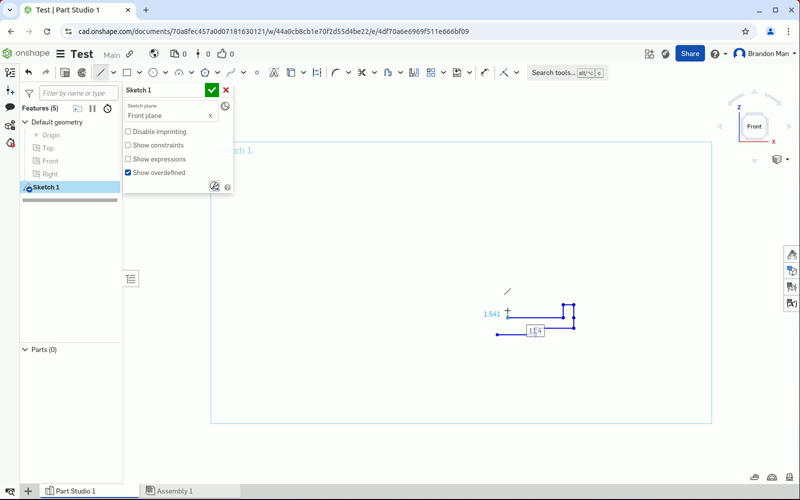
scroll(6)
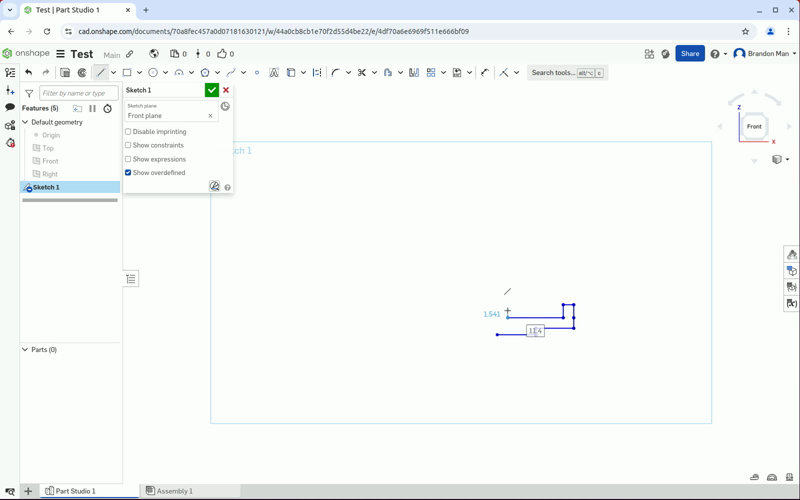
scroll(6)
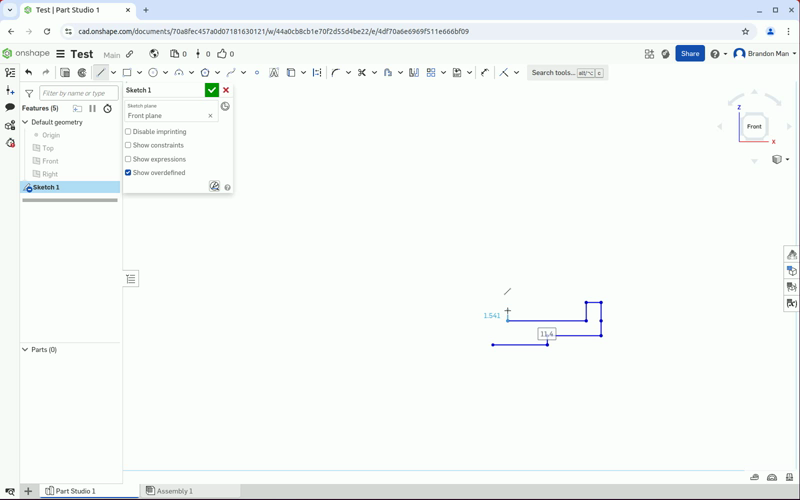
scroll(6)
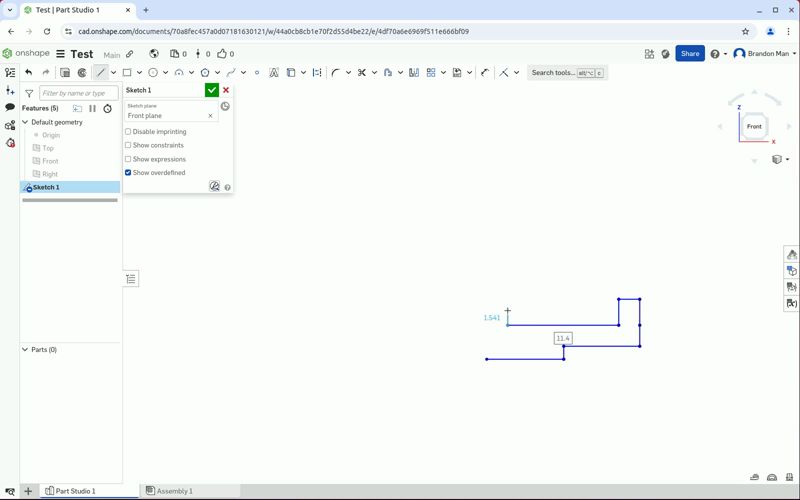
scroll(6)
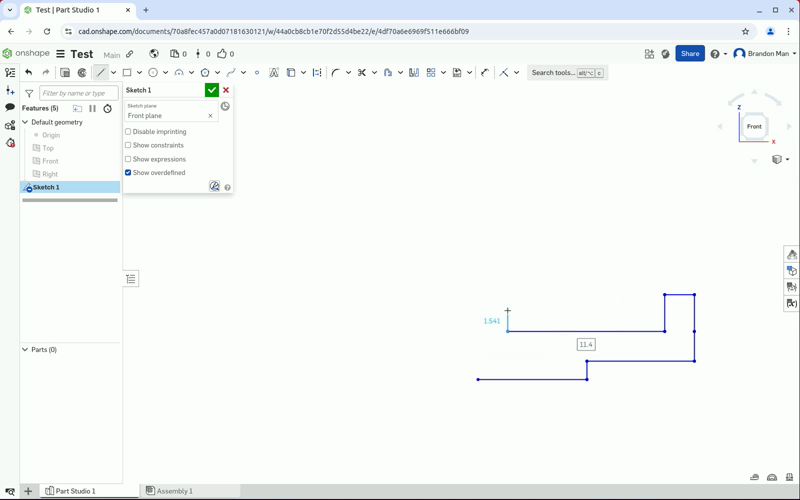
scroll(6)
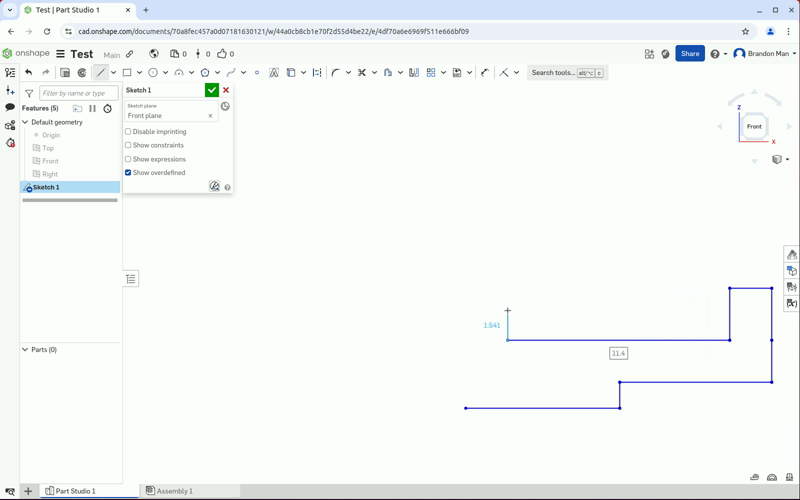
scroll(6)
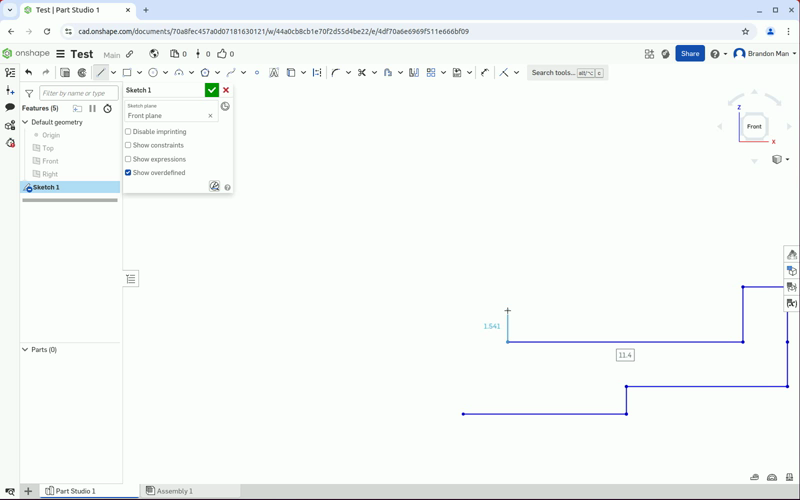
scroll(6)
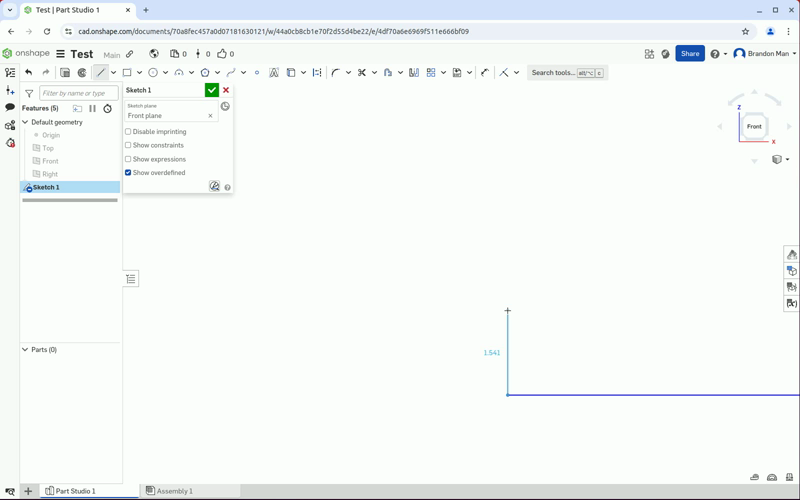
click(507, 310)
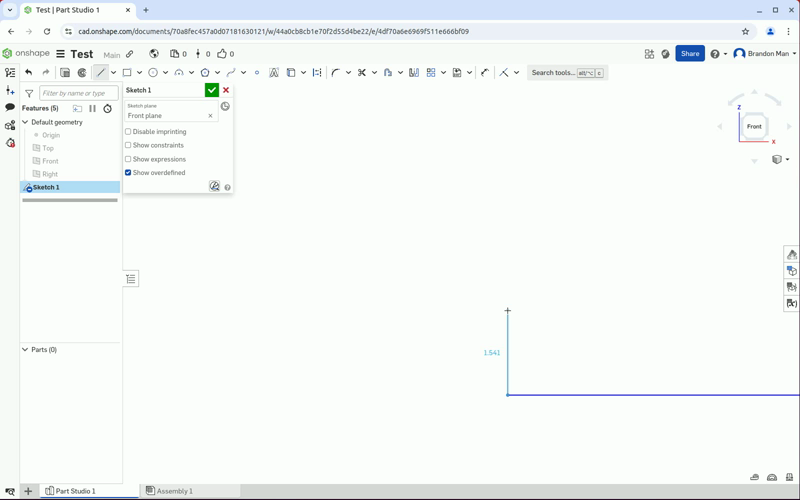
scroll(-6)
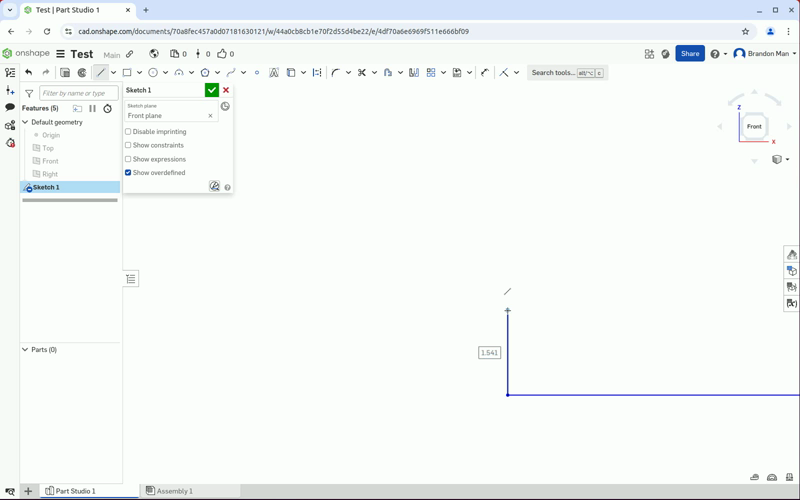
scroll(-6)
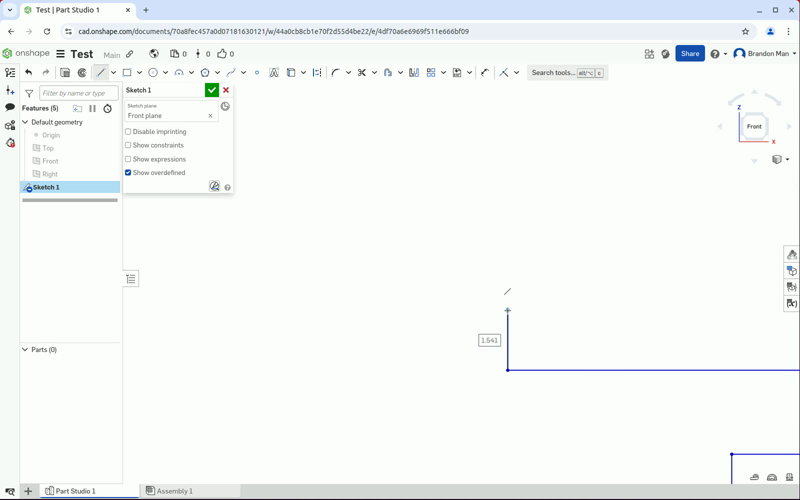
scroll(-6)
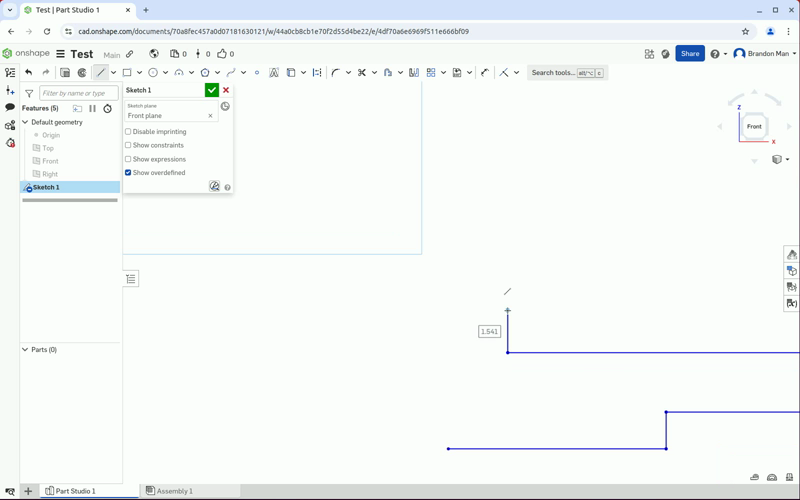
scroll(-6)
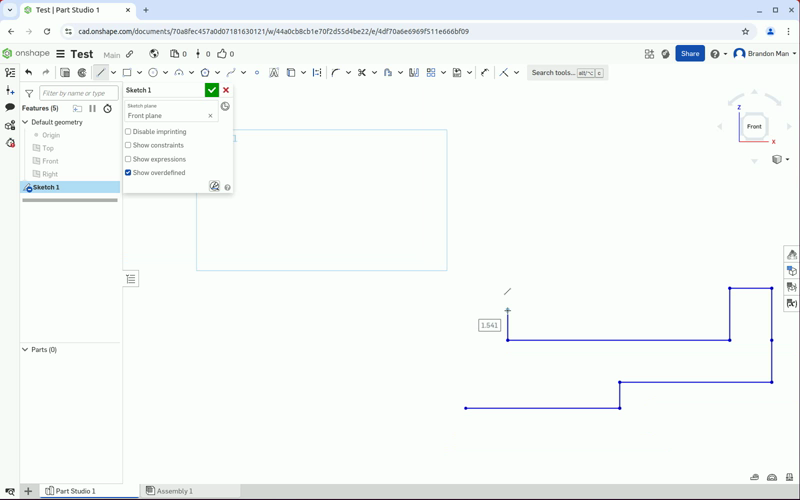
scroll(-6)
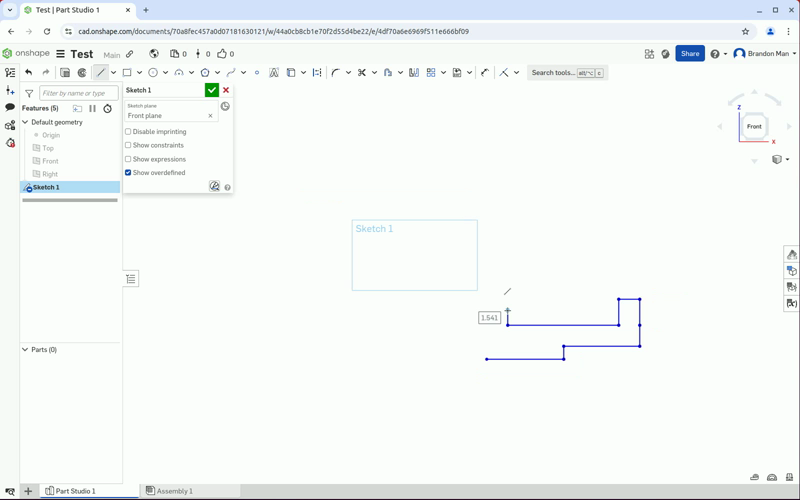
scroll(-6)
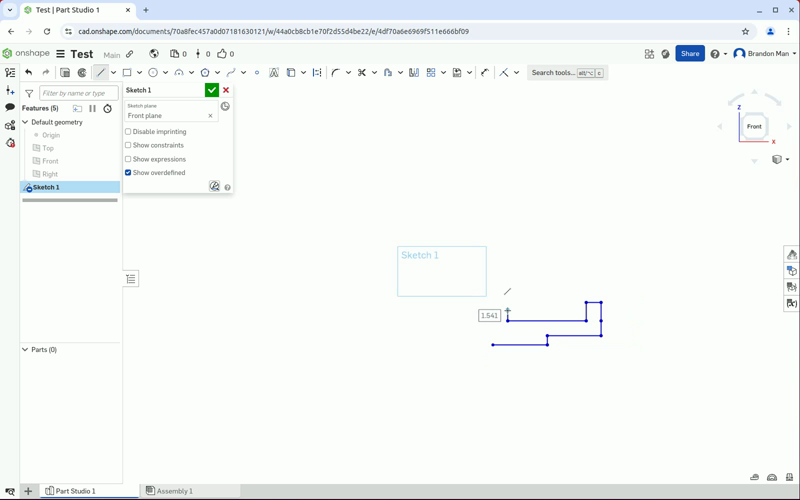
scroll(-6)
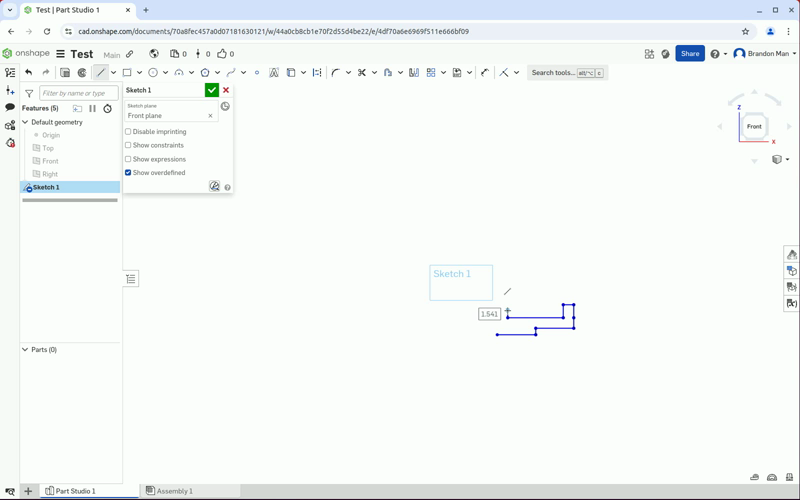
key_up(shift)
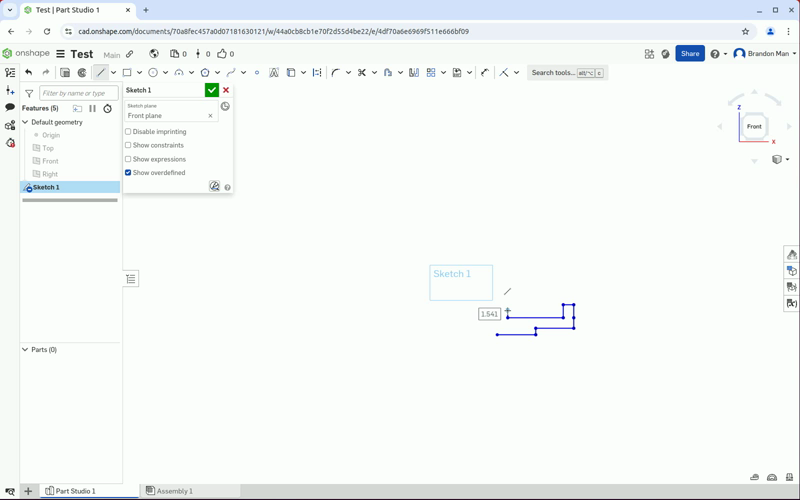
key_down(shift)
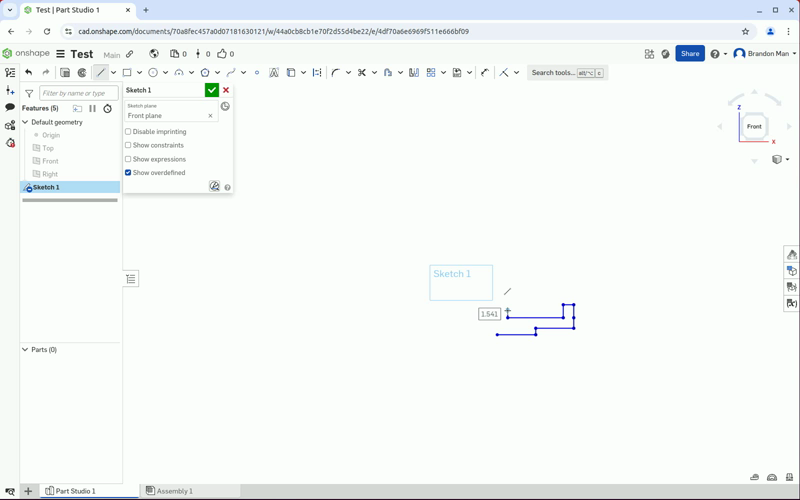
mouse_move(537, 310)
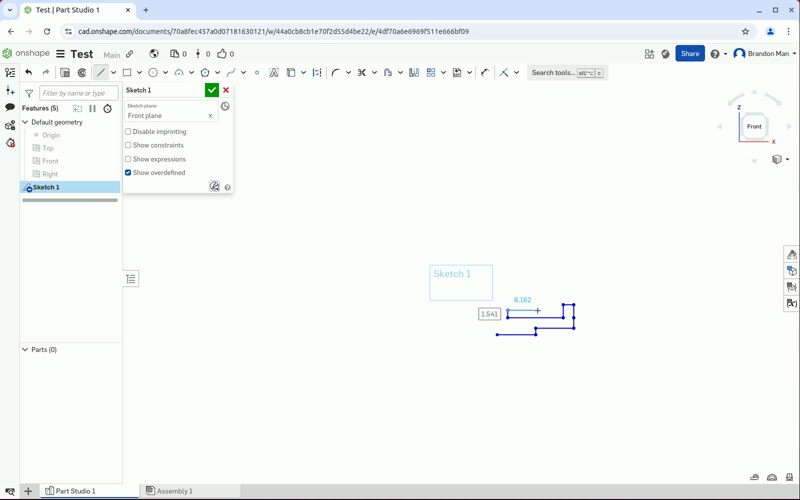
mouse_move(497, 310)
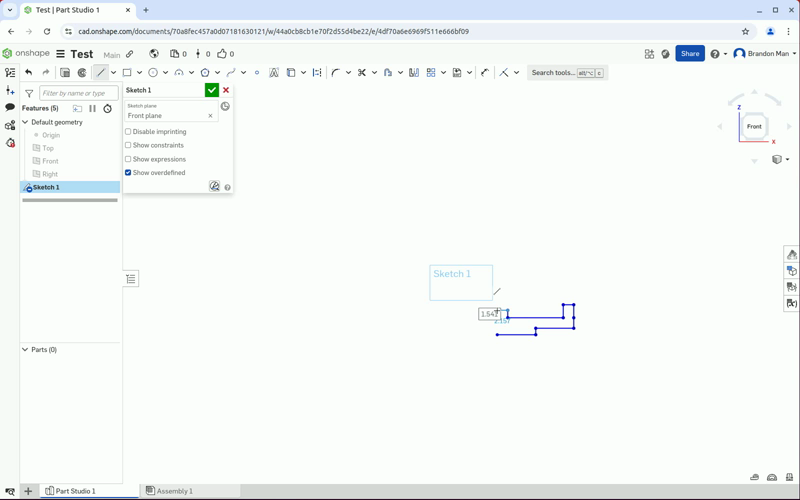
click(497, 310)
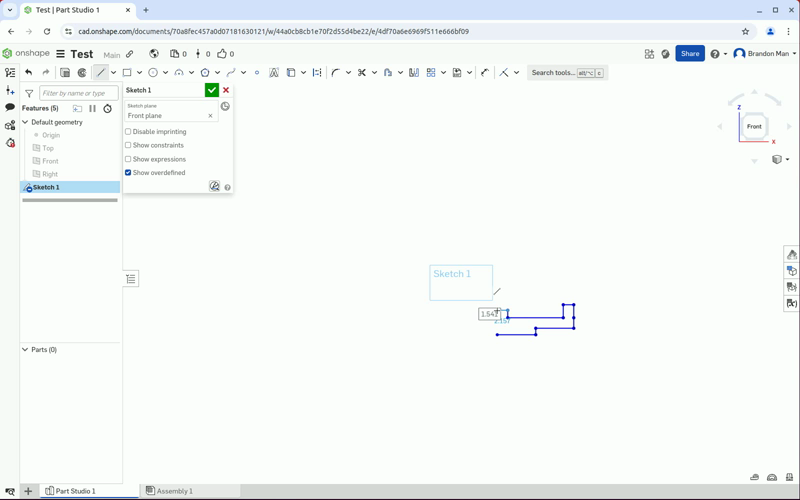
key_up(shift)
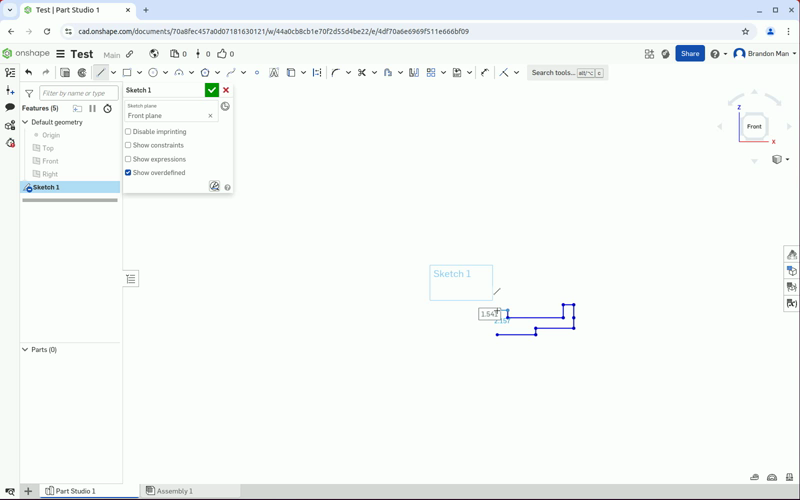
key_down(shift)
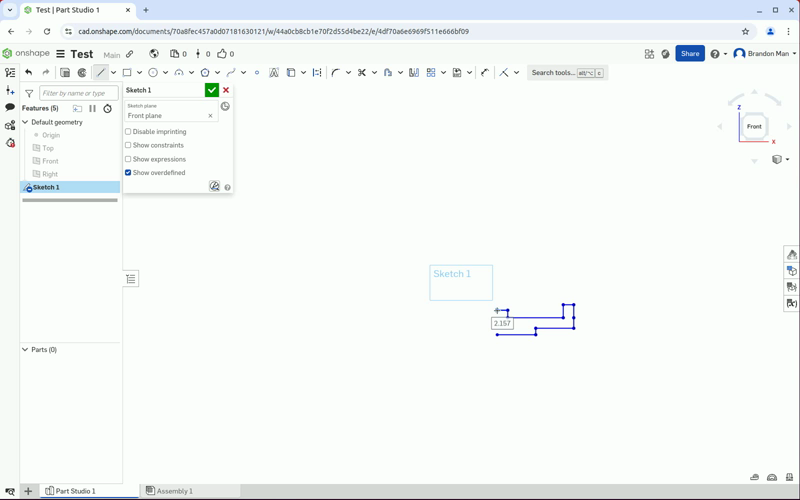
mouse_move(527, 310)
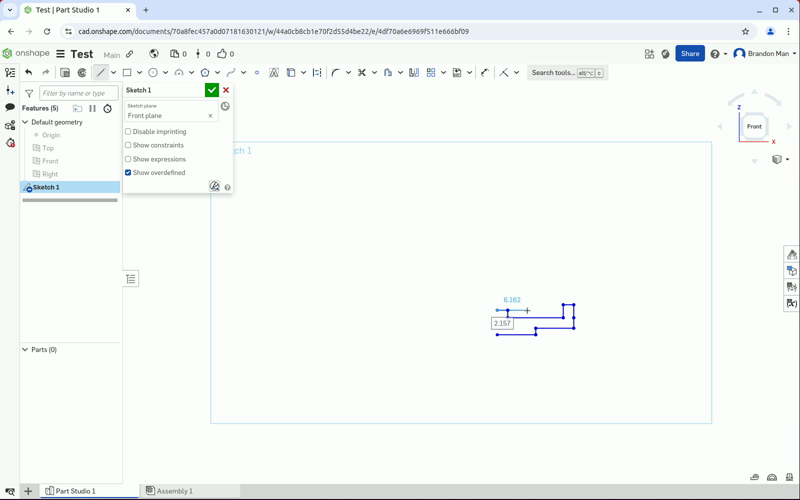
mouse_move(497, 322)
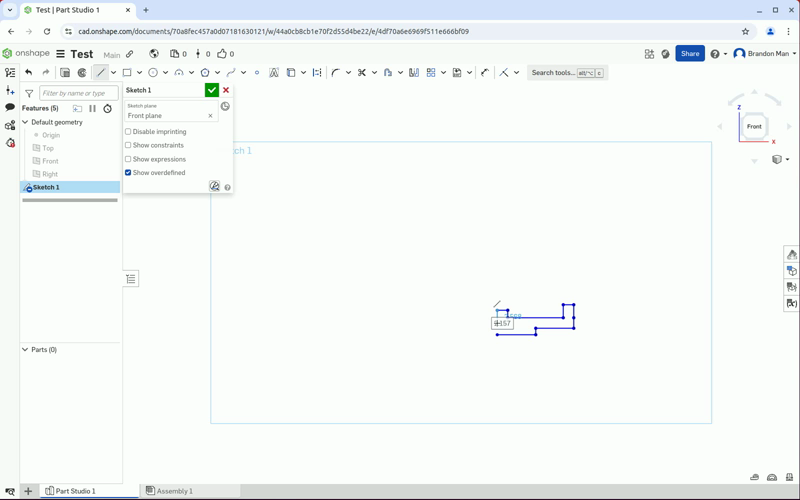
click(497, 322)
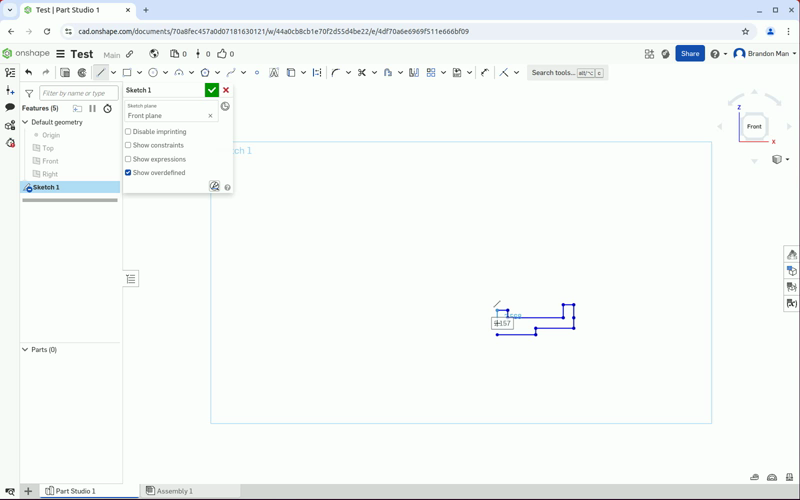
key_up(shift)
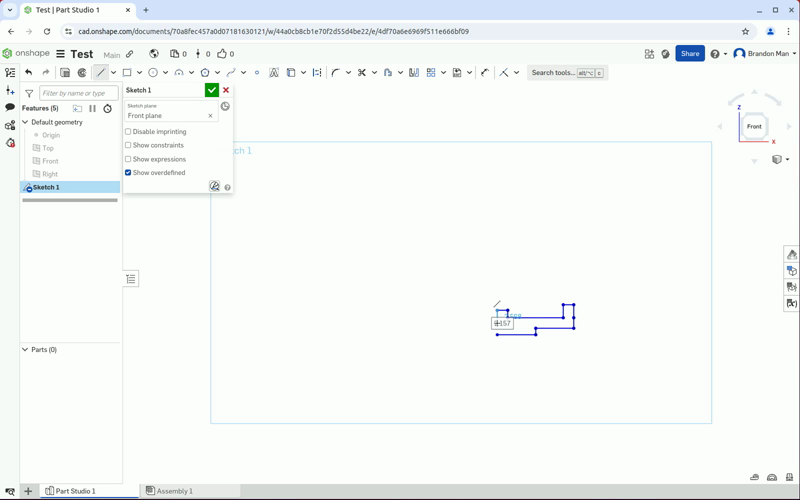
mouse_move(527, 322)
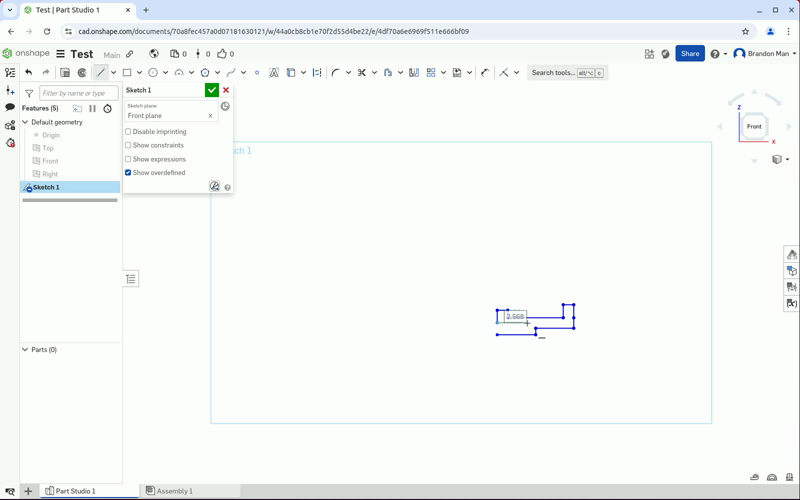
key_down(shift)
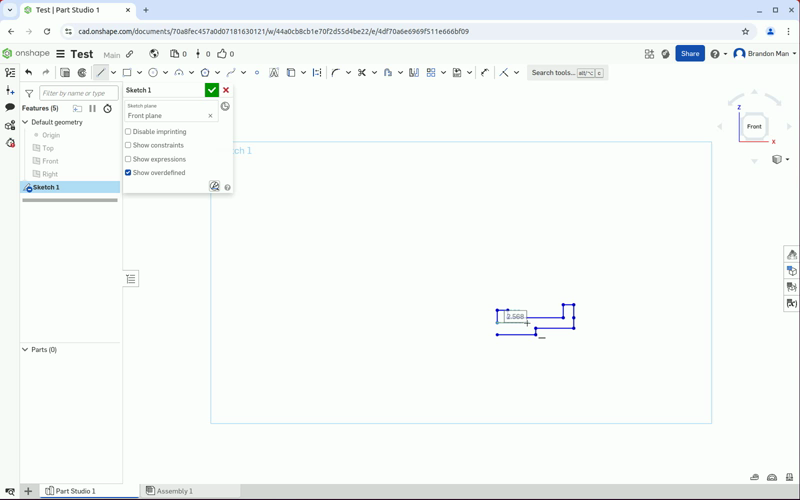
mouse_move(497, 334)
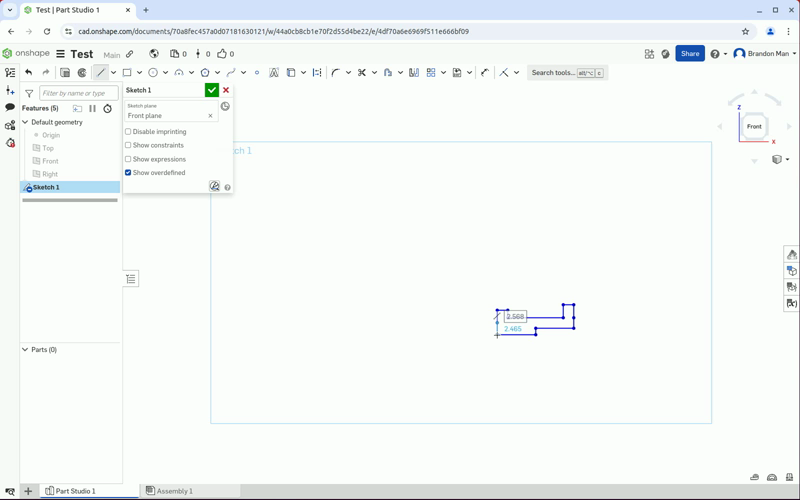
key_up(shift)
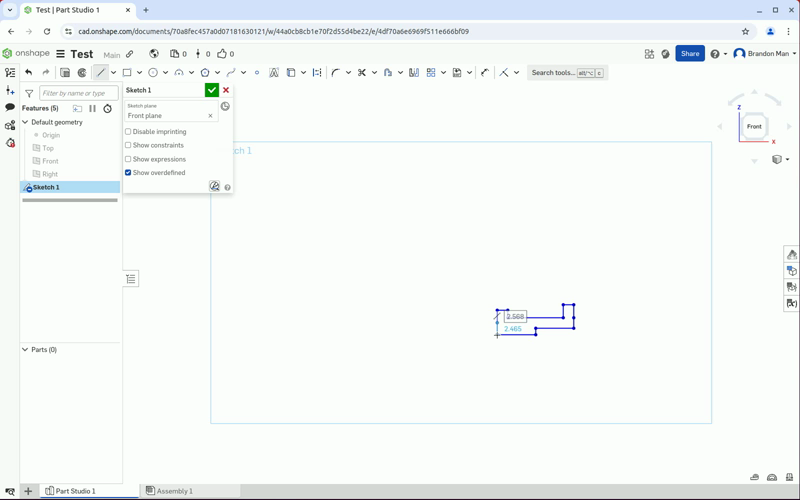
click(497, 334)
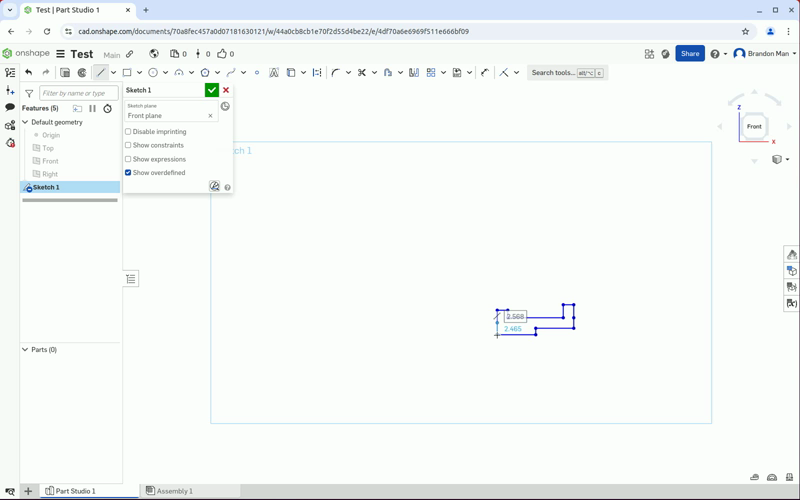
key(esc)
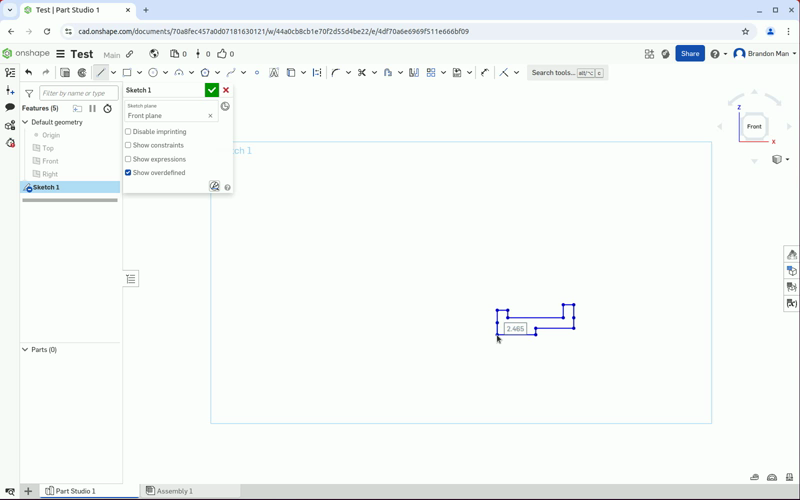
mouse_move(518, 321)
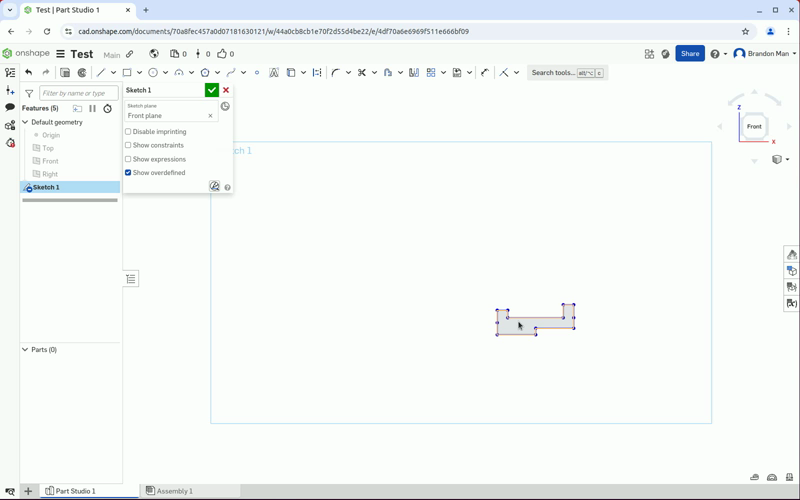
scroll(6)
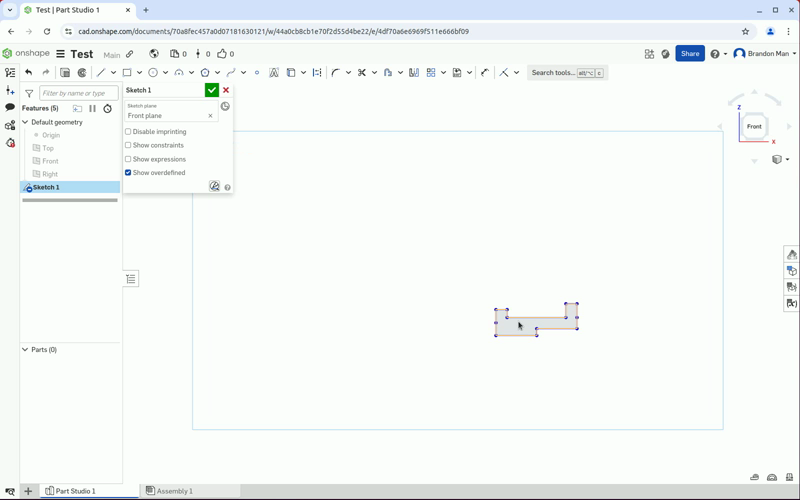
scroll(6)
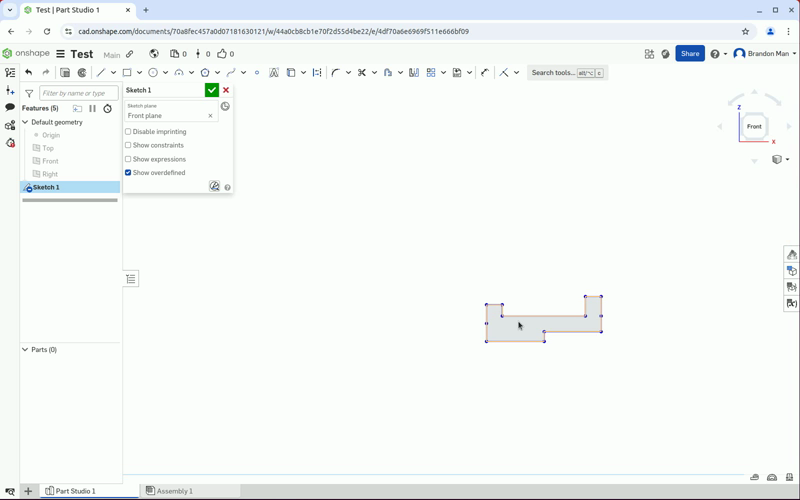
scroll(6)
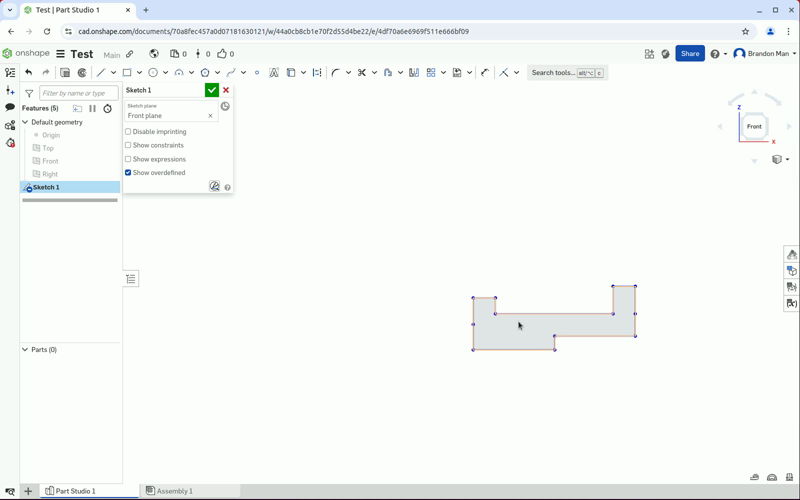
scroll(6)
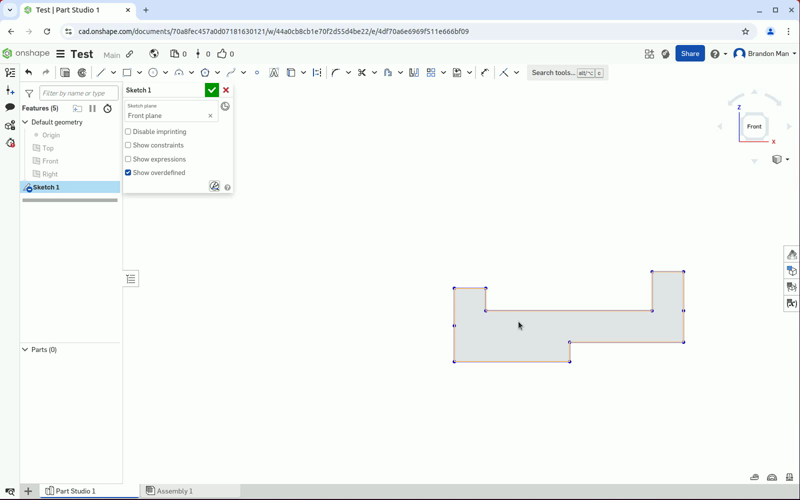
scroll(6)
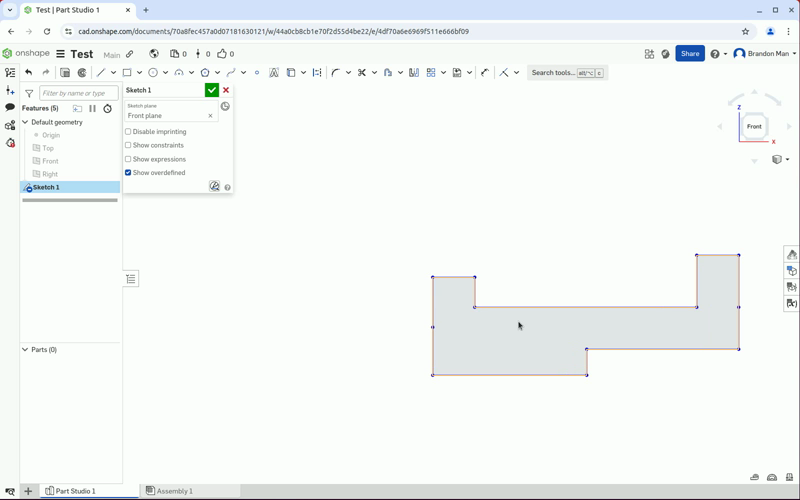
scroll(6)
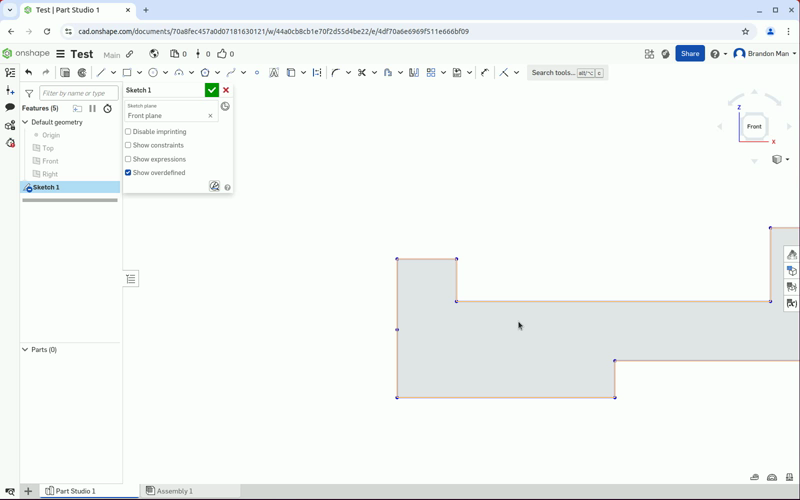
scroll(6)
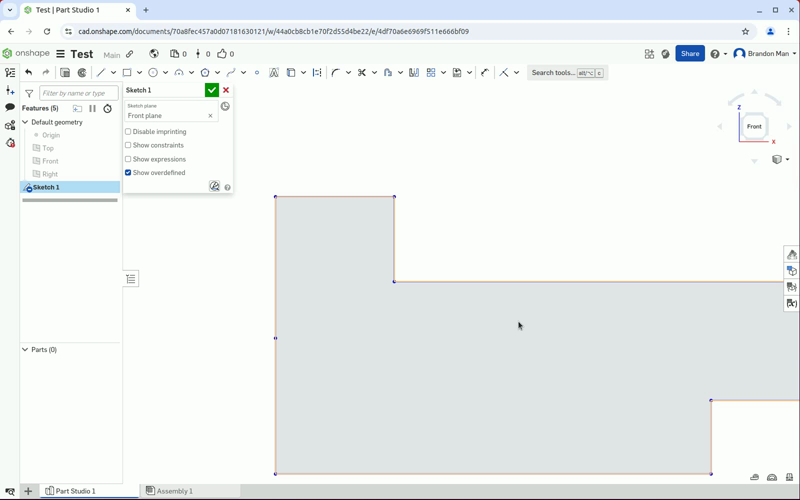
click(518, 321)
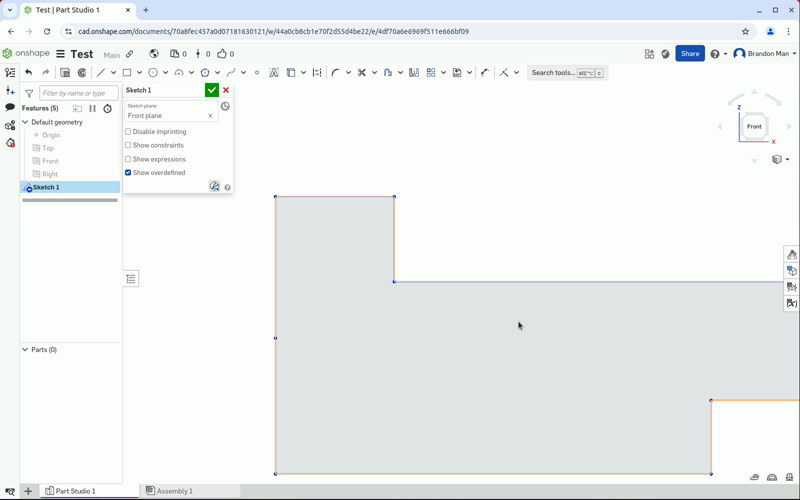
scroll(-6)
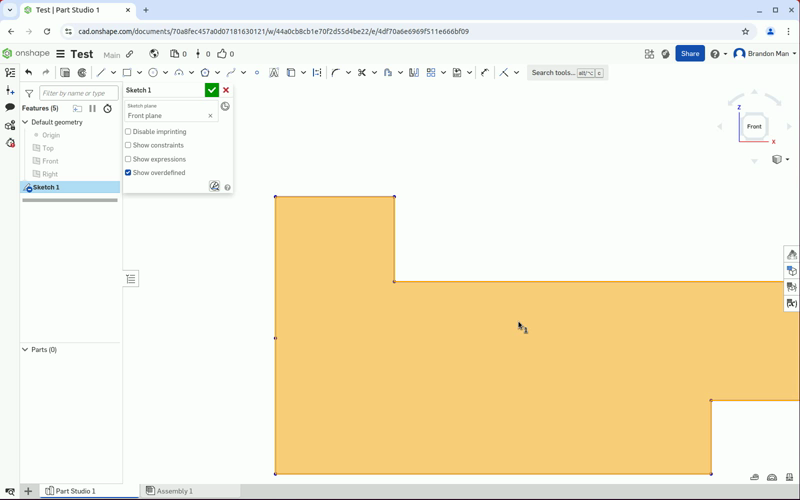
scroll(-6)
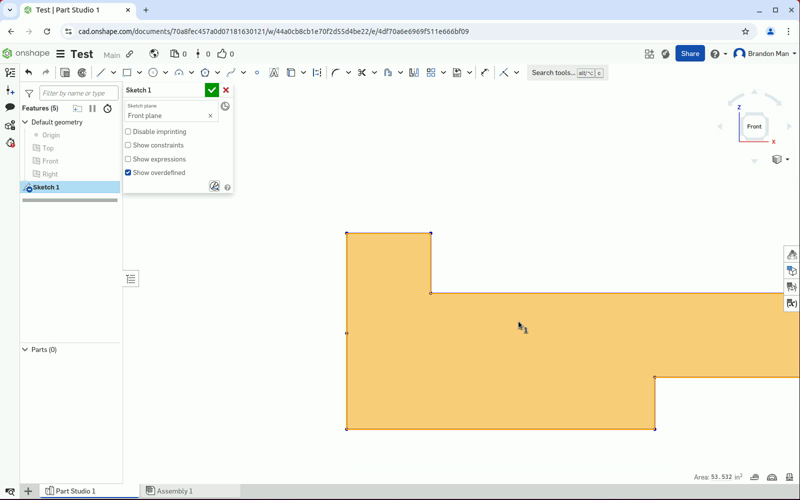
scroll(-6)
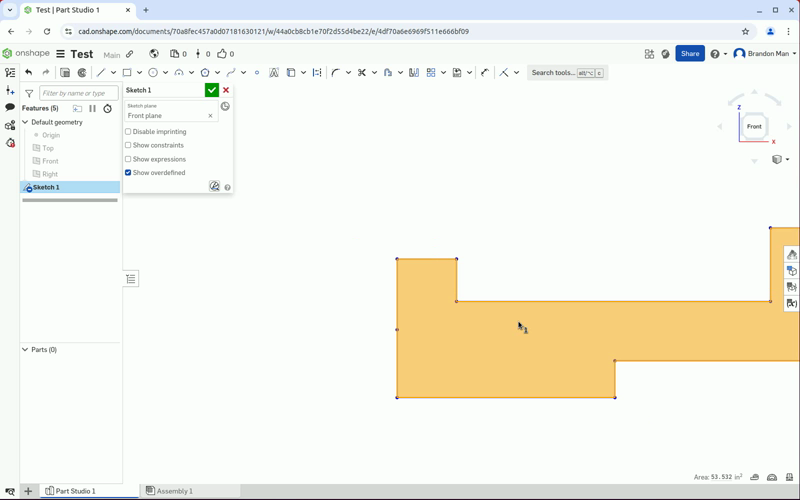
scroll(-6)
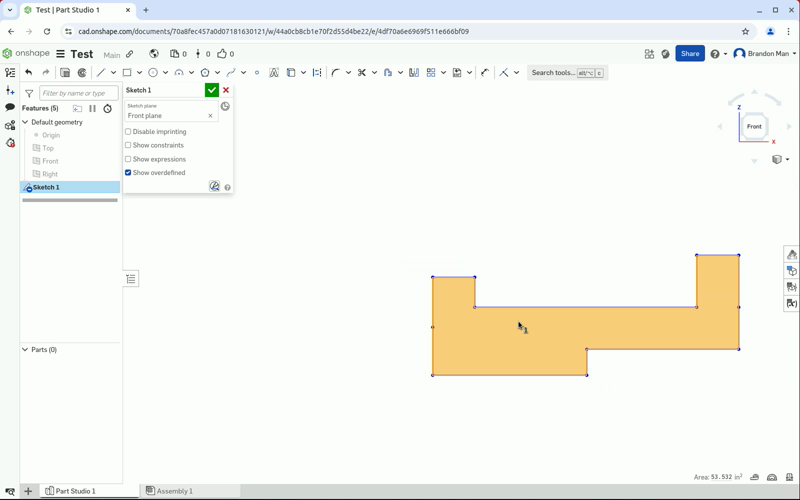
scroll(-6)
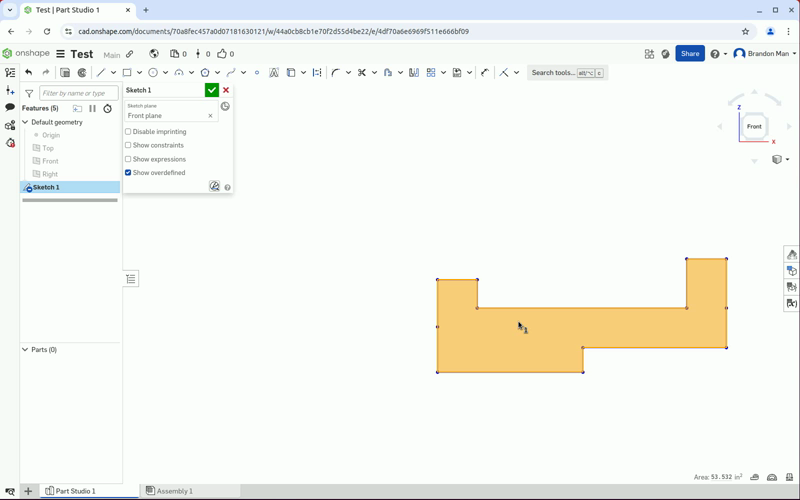
scroll(-6)
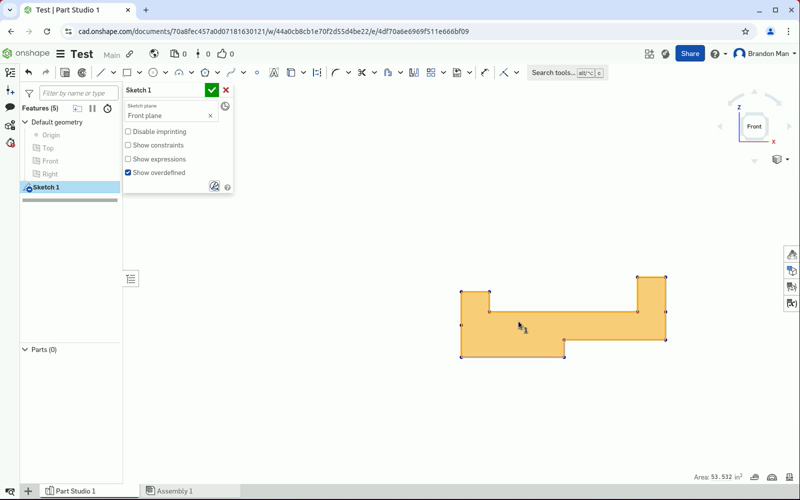
scroll(-6)
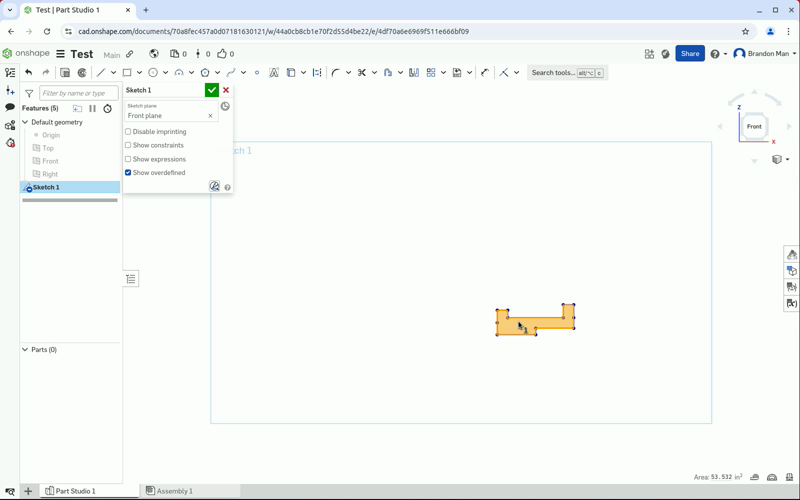
mouse_move(73, 352)
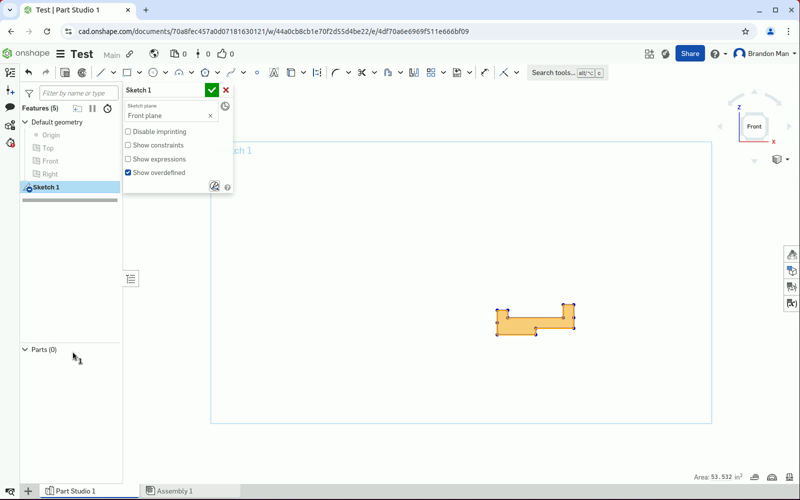
key(shift+y)
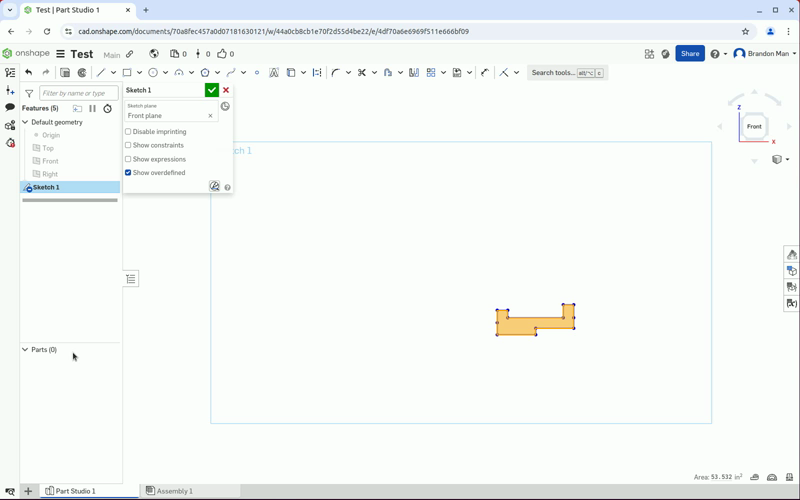
key(shift+e)
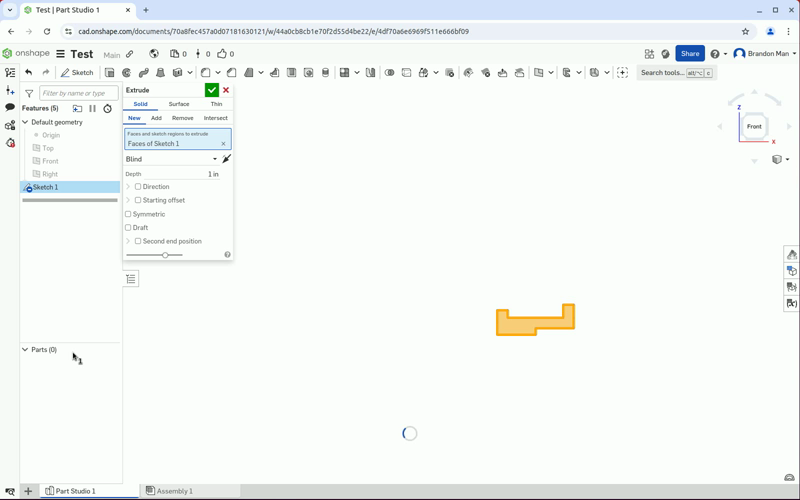
mouse_move(143, 106)
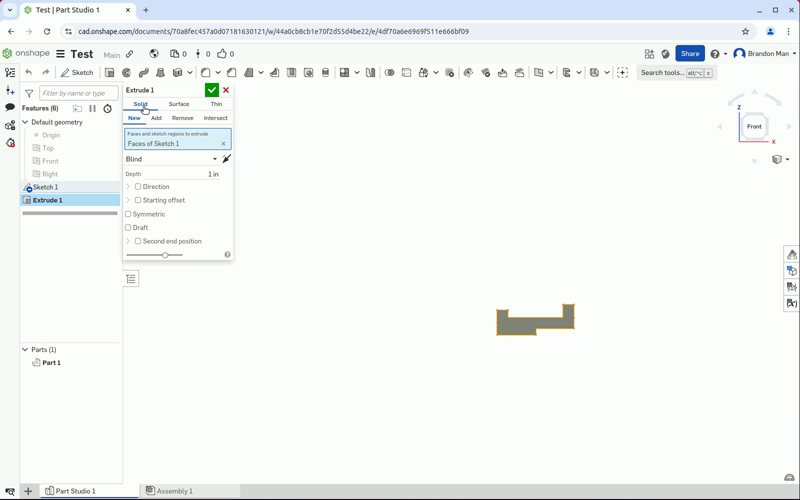
click(143, 106)
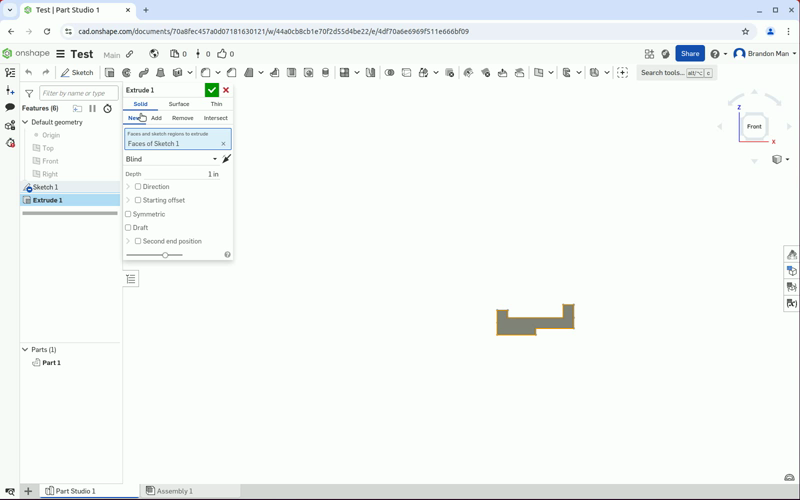
mouse_move(137, 120)
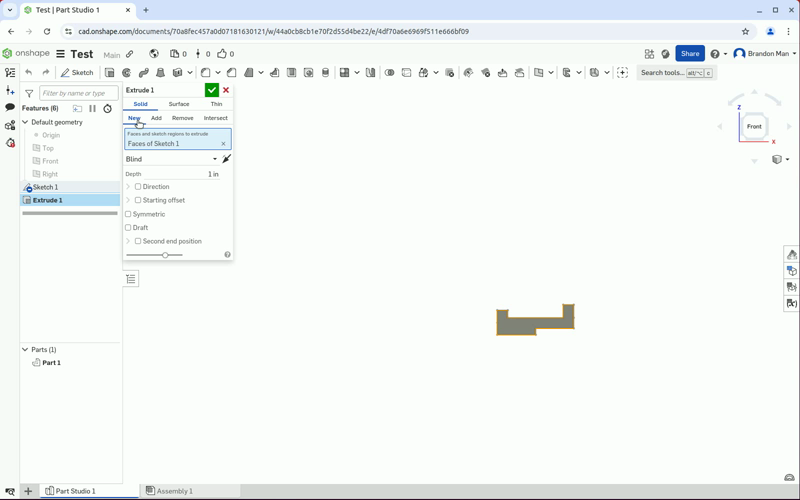
click(137, 120)
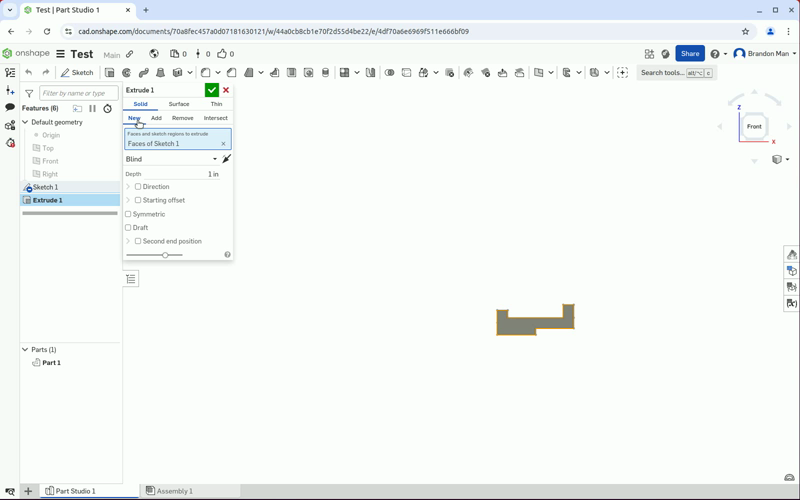
key(tab, 4)
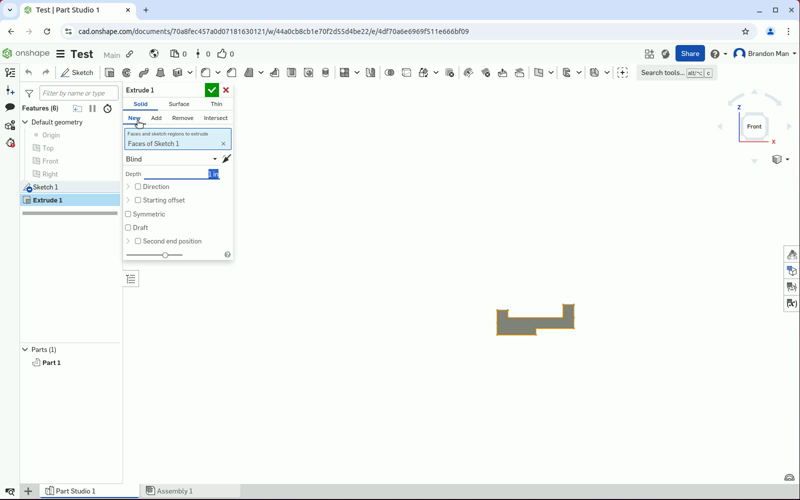
text(-8.666)
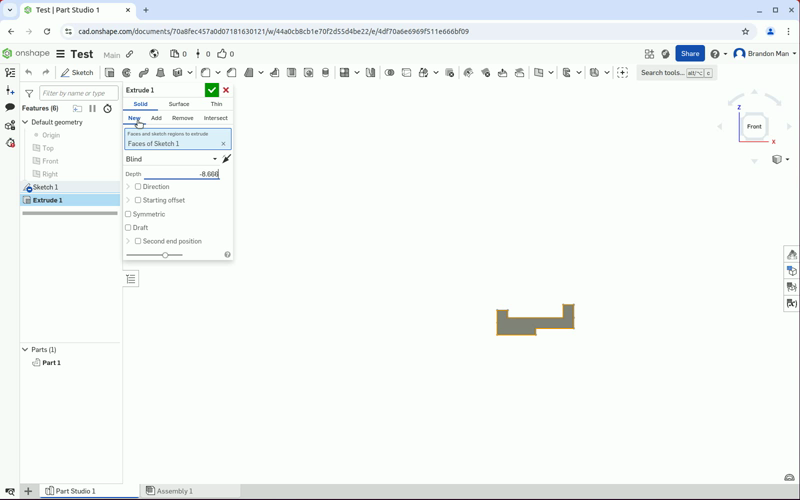
key(enter)
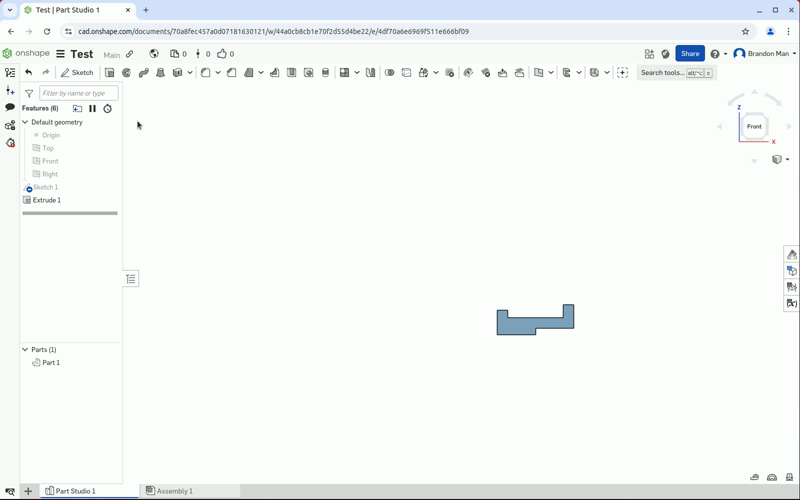
key(shift+h)
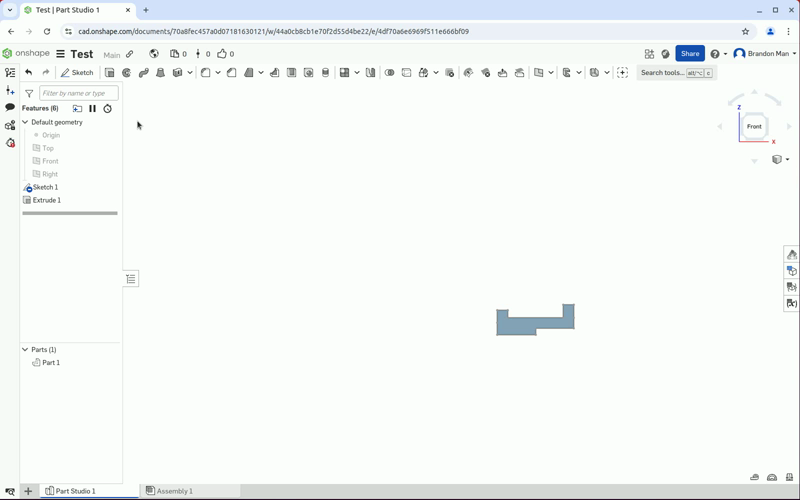
key(shift+h)
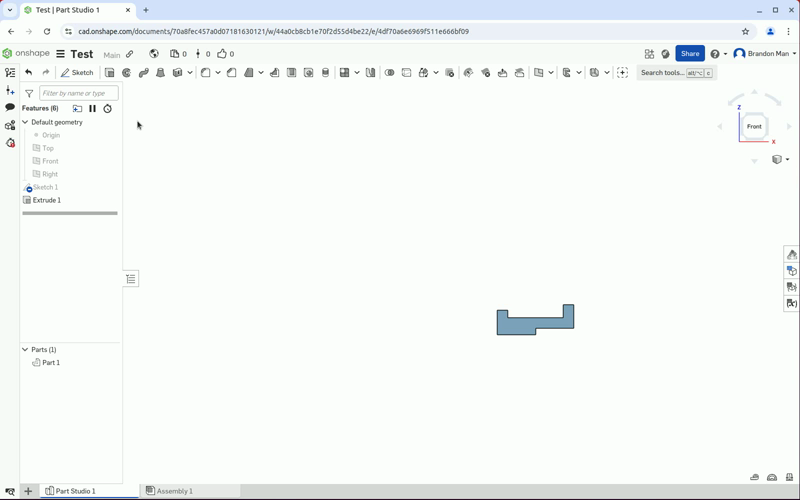
mouse_move(73, 189)
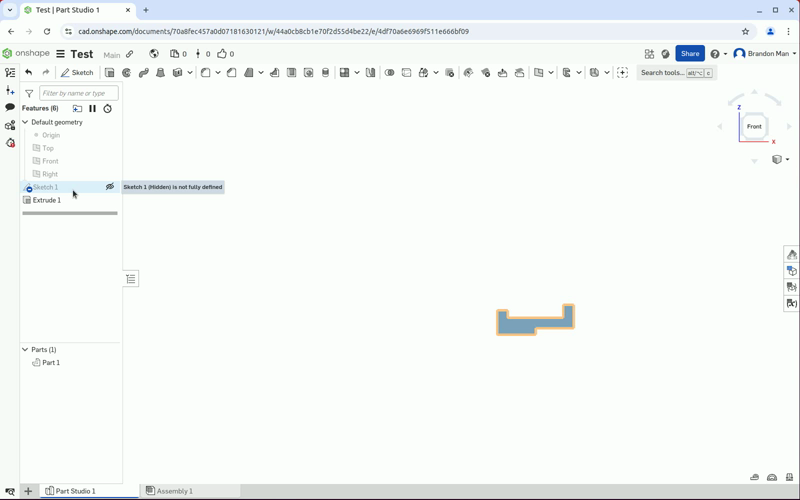
click(73, 189)
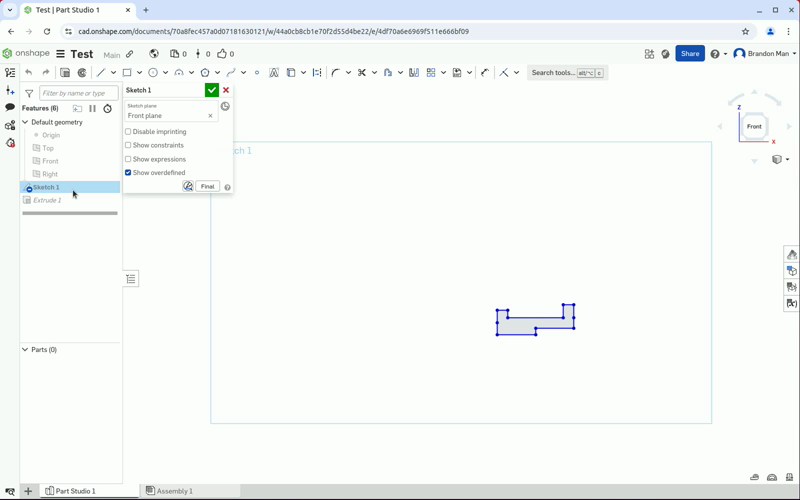
mouse_move(229, 92)
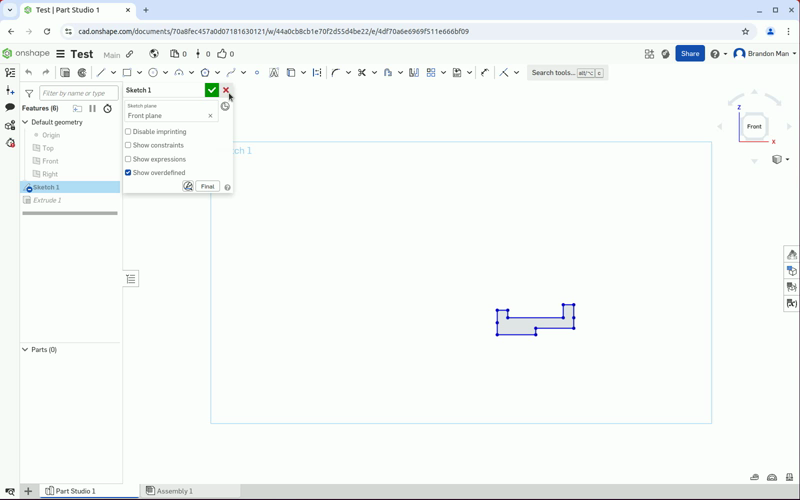
click(229, 92)
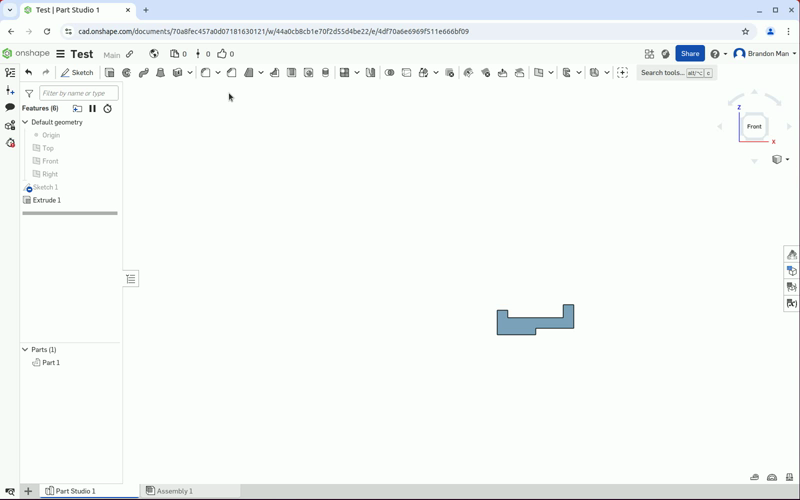
mouse_move(73, 352)
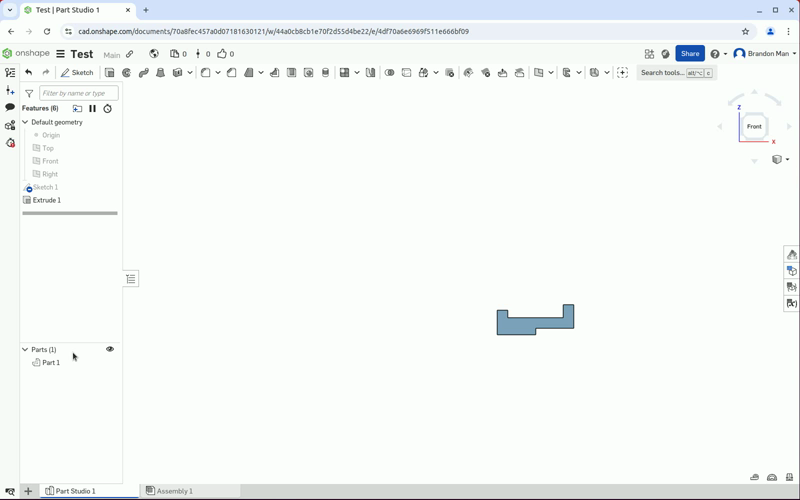
key(y)
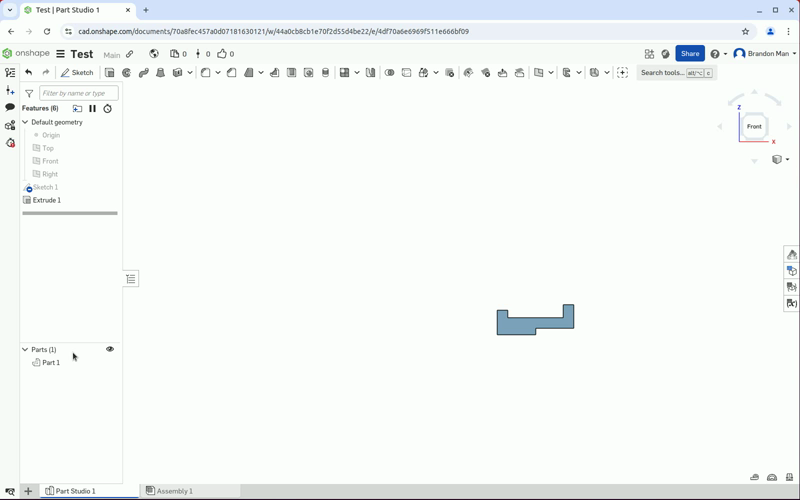
key(shift+p)
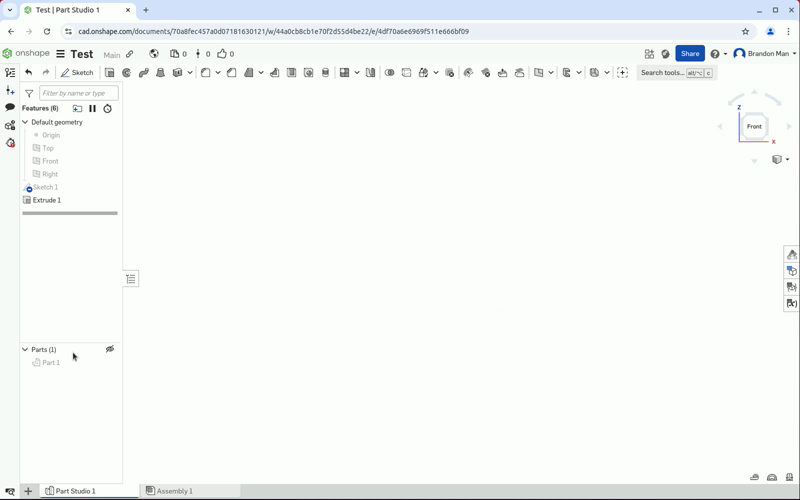
key(space)
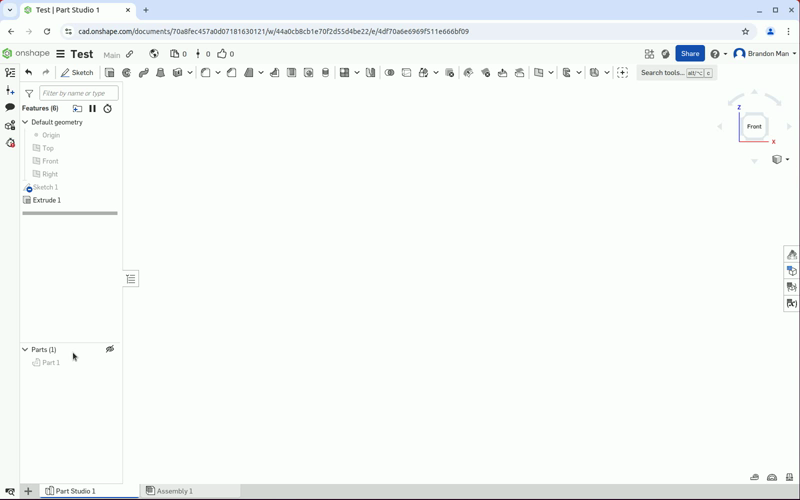
key_down(shift)
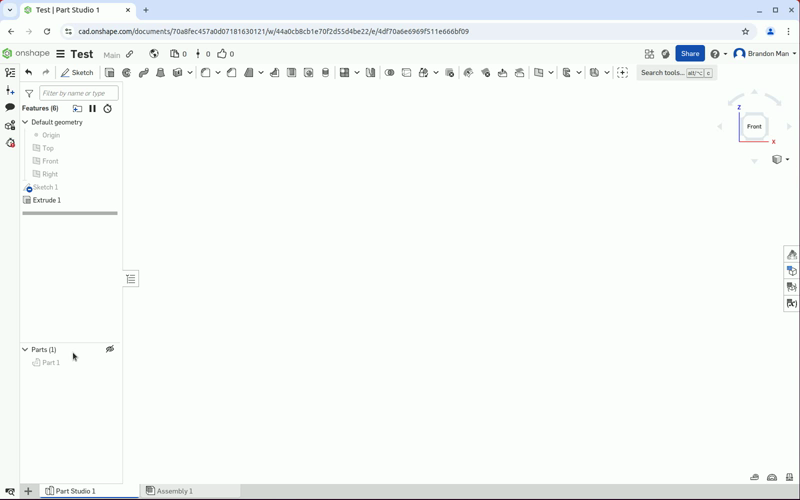
key(left)
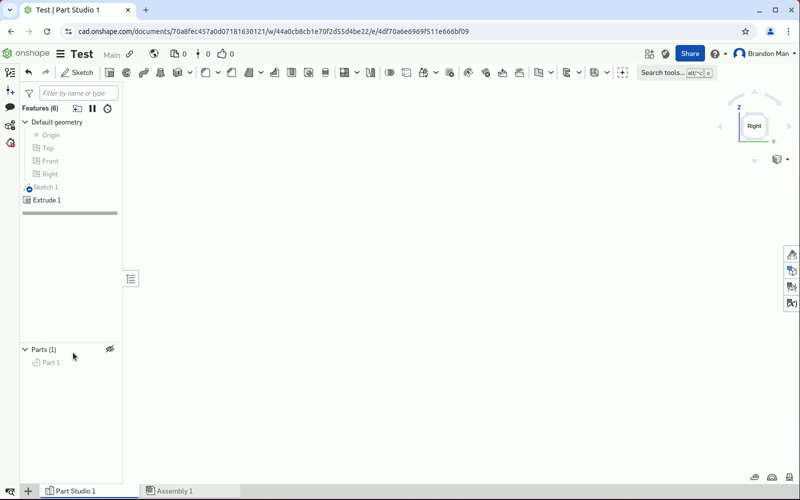
key_up(shift)
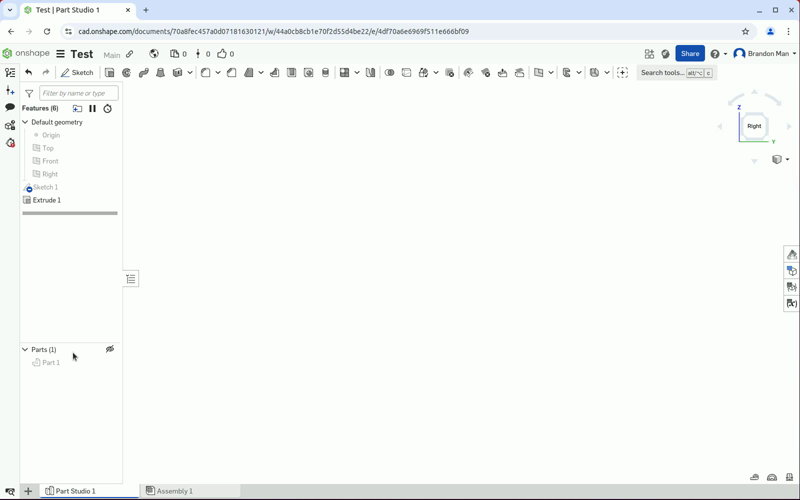
mouse_move(73, 352)
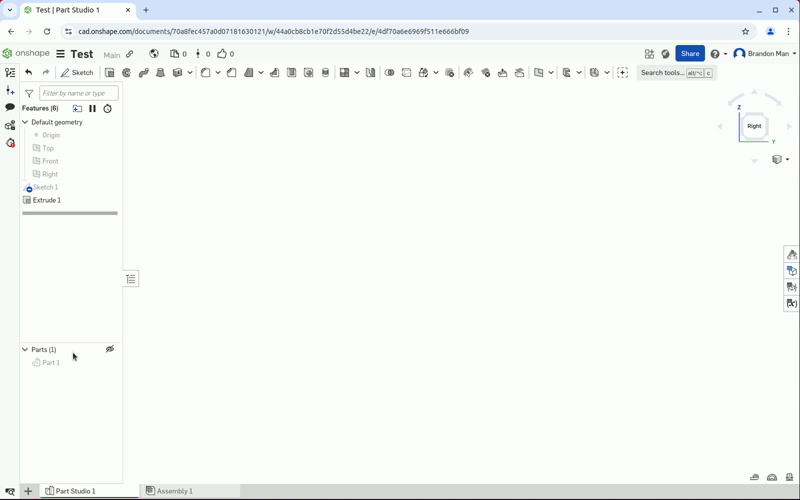
key(shift+y)
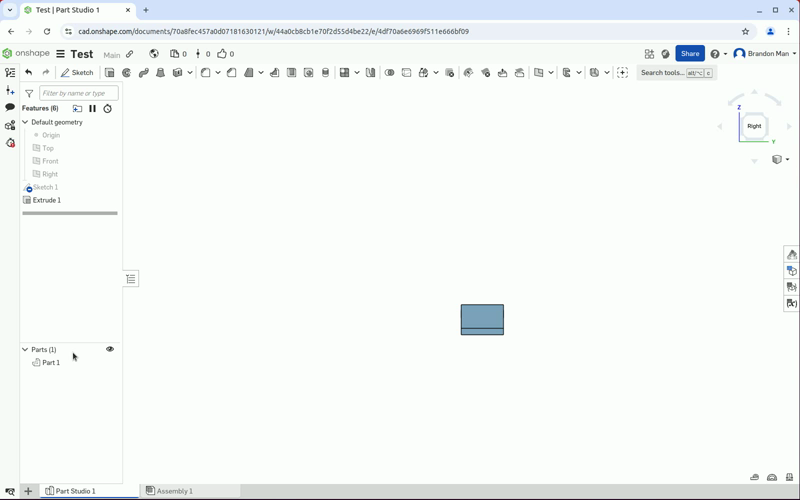
mouse_move(541, 75)
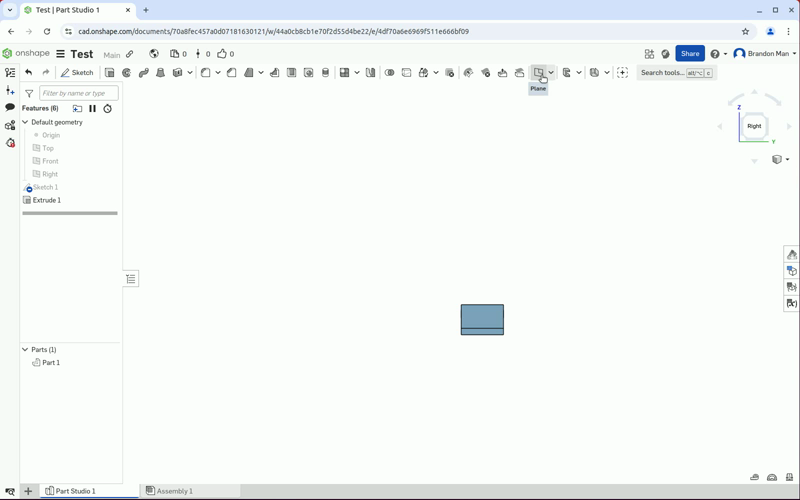
click(541, 75)
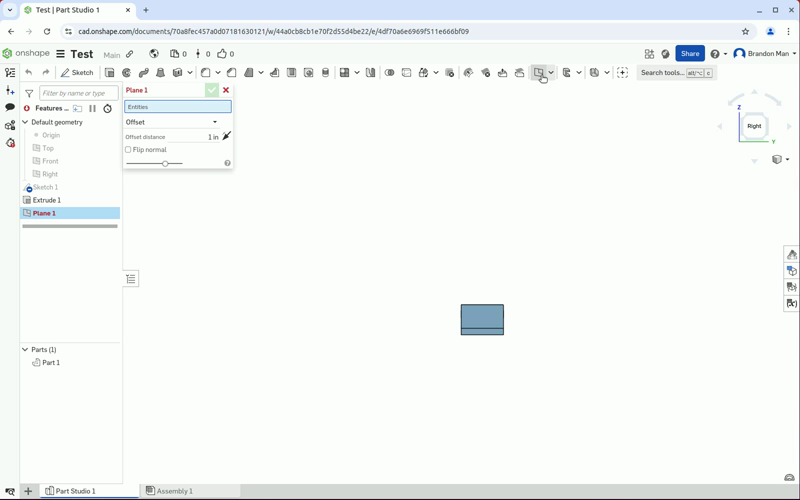
mouse_move(73, 176)
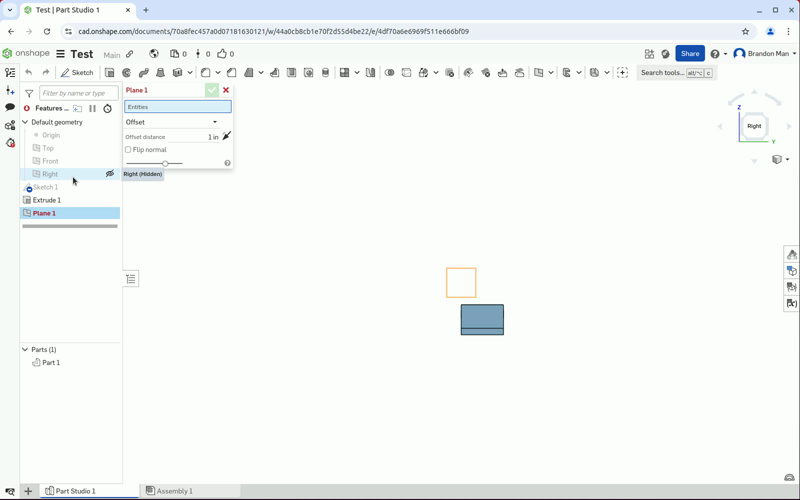
click(73, 176)
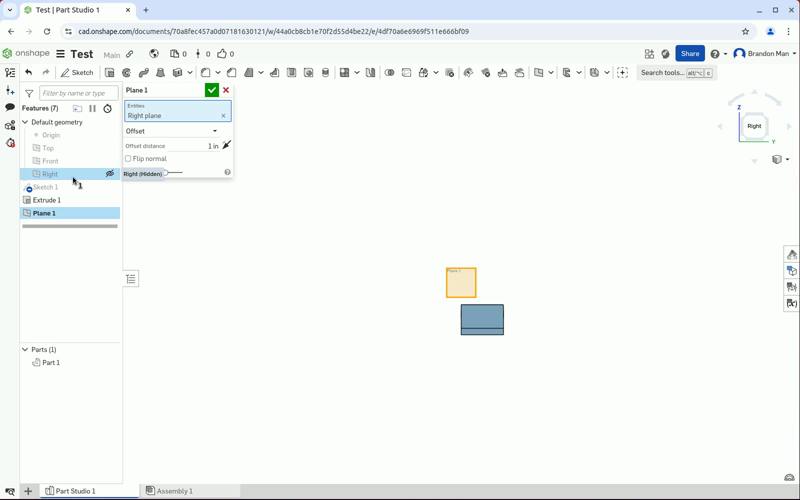
key(tab, 2)
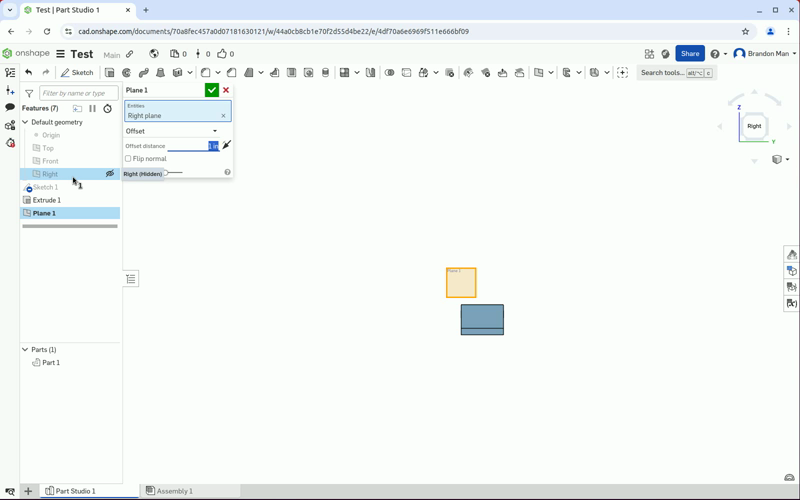
text(23.108)
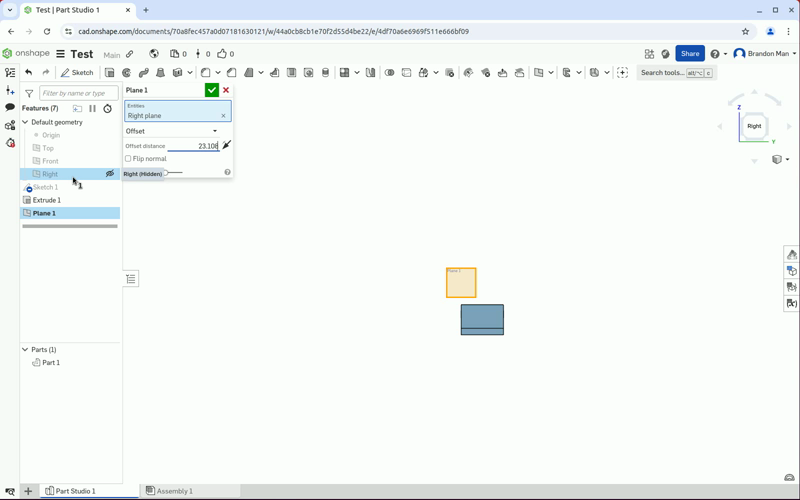
key(enter, 2)
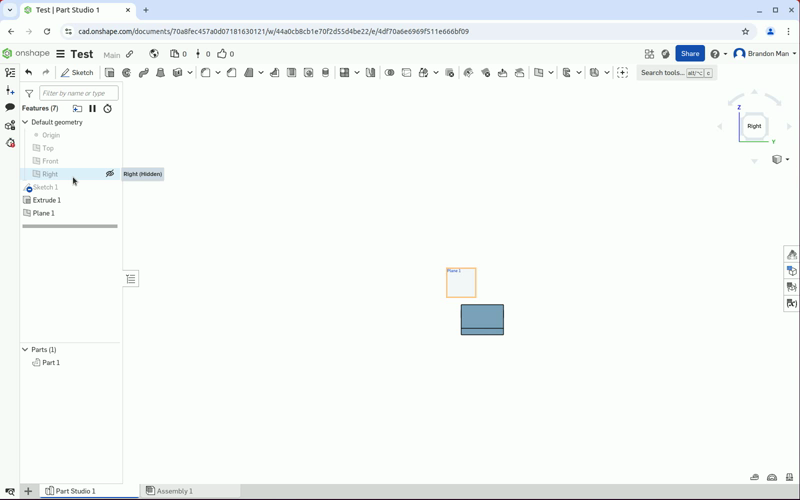
key(shift+s)
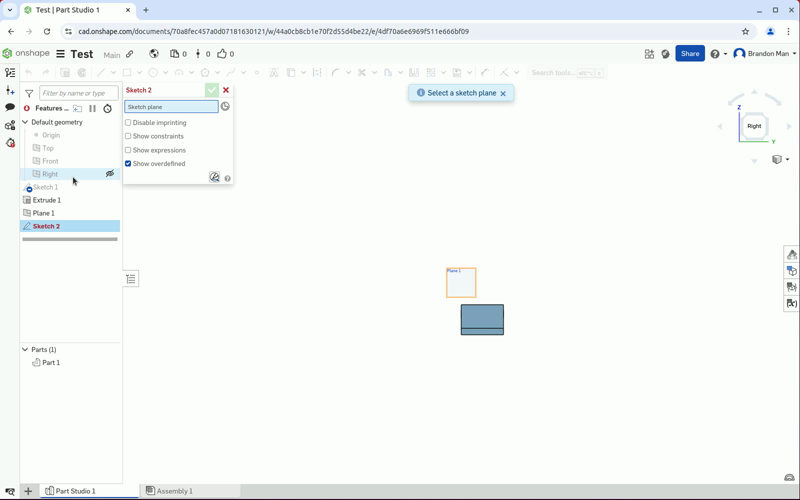
mouse_move(73, 215)
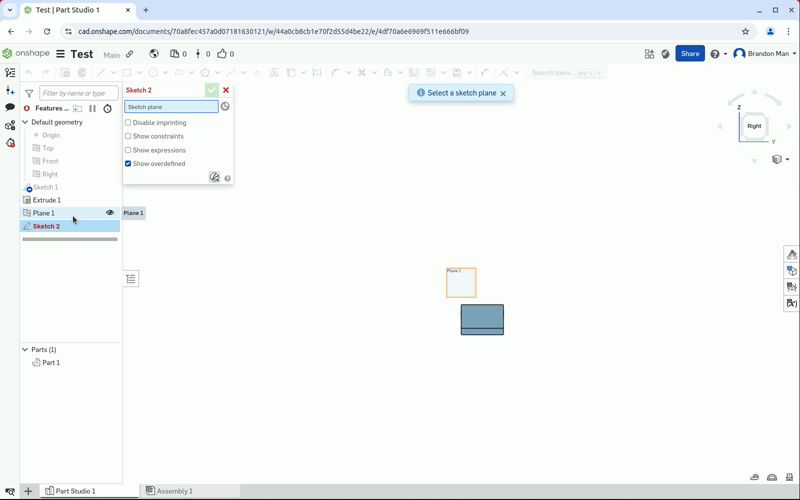
click(73, 215)
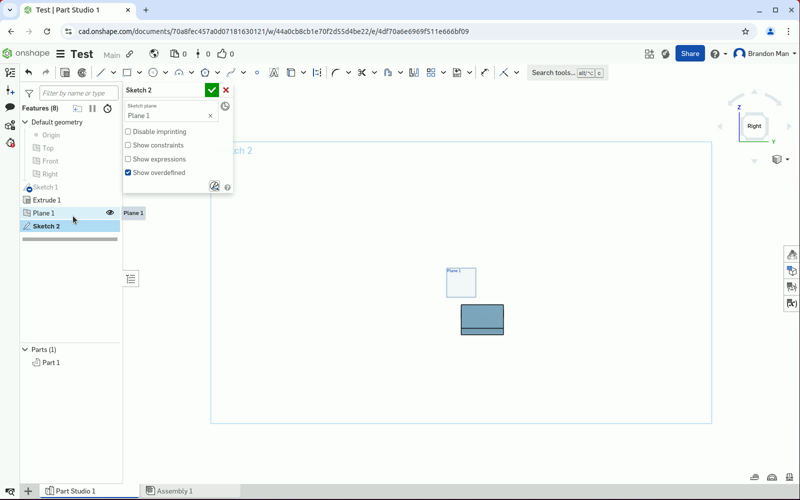
mouse_move(73, 352)
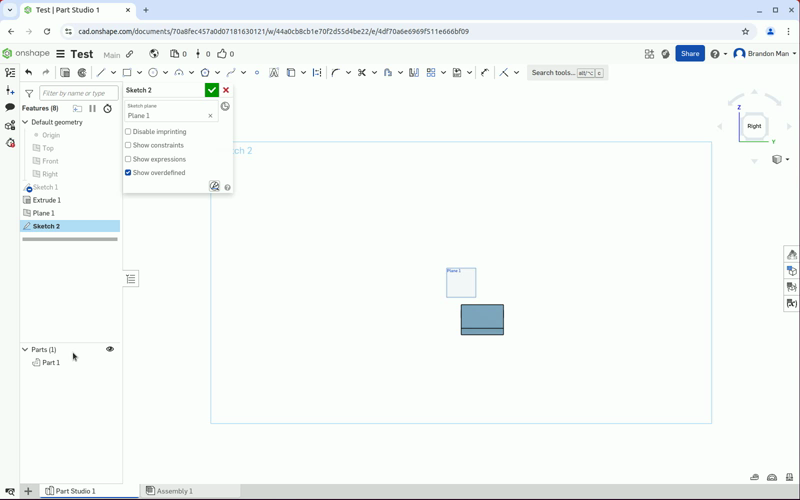
key(y)
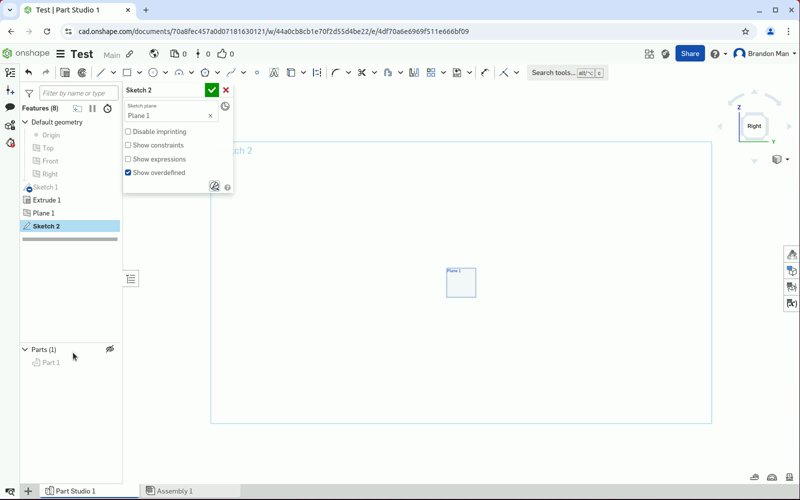
key(l)
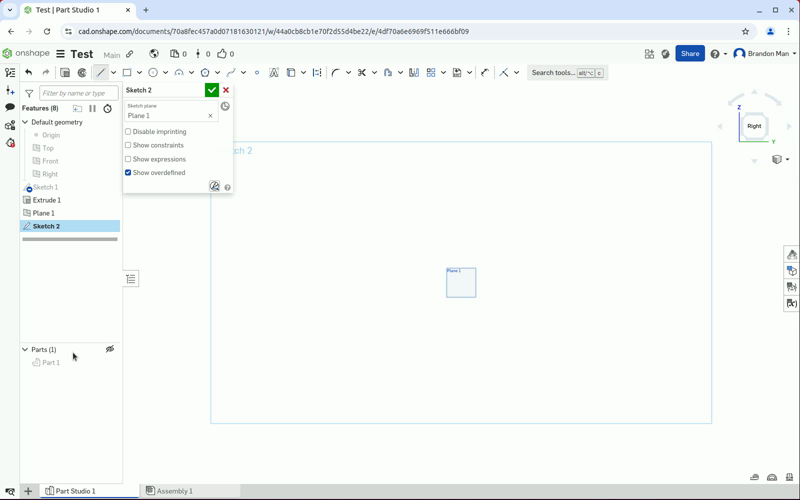
key_down(shift)
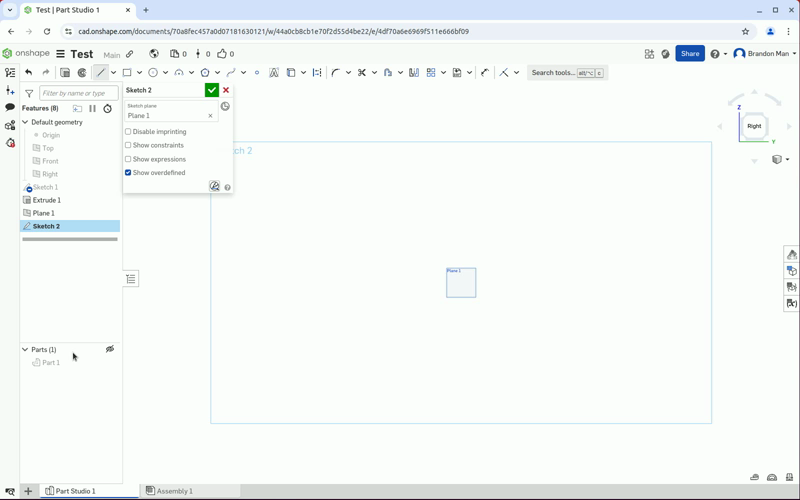
mouse_move(471, 318)
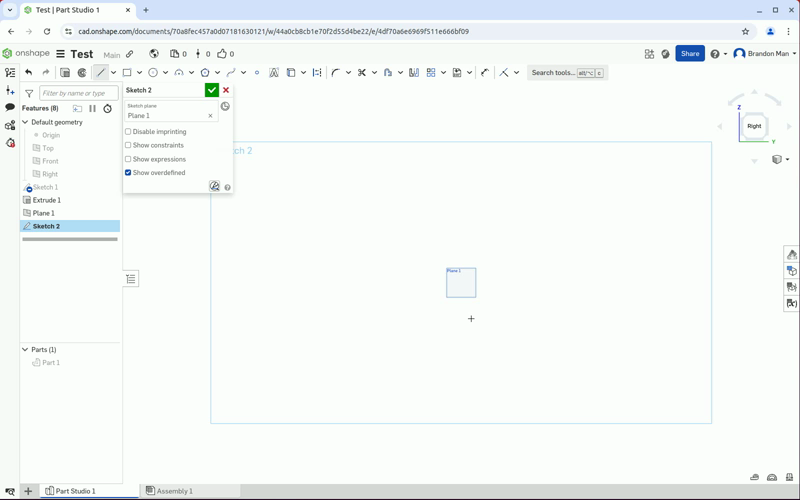
click(471, 318)
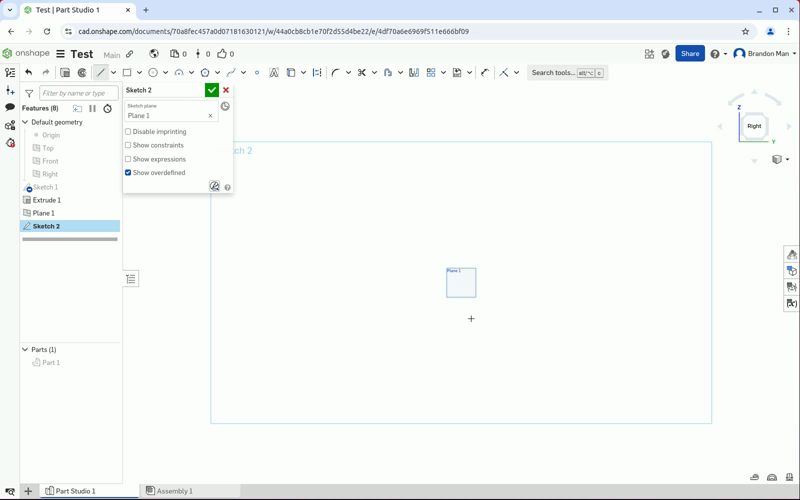
key_up(shift)
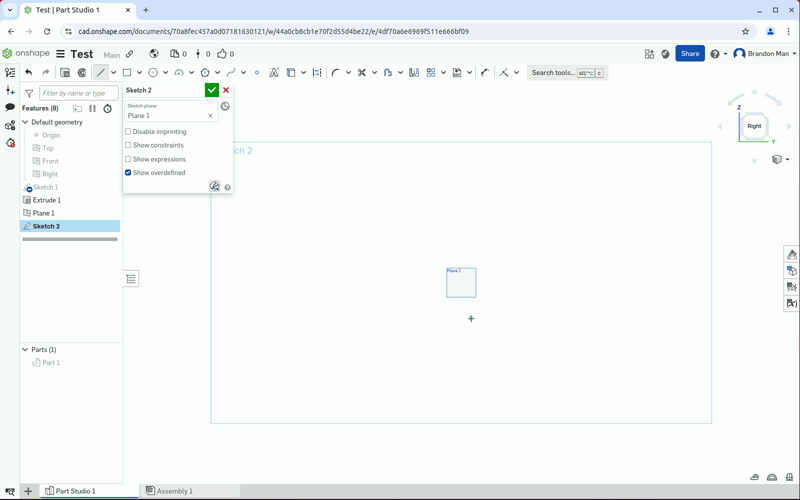
key_down(shift)
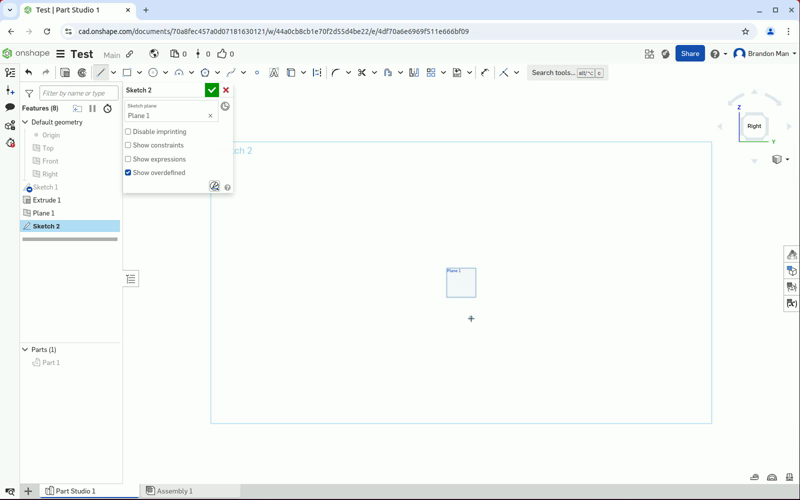
mouse_move(501, 318)
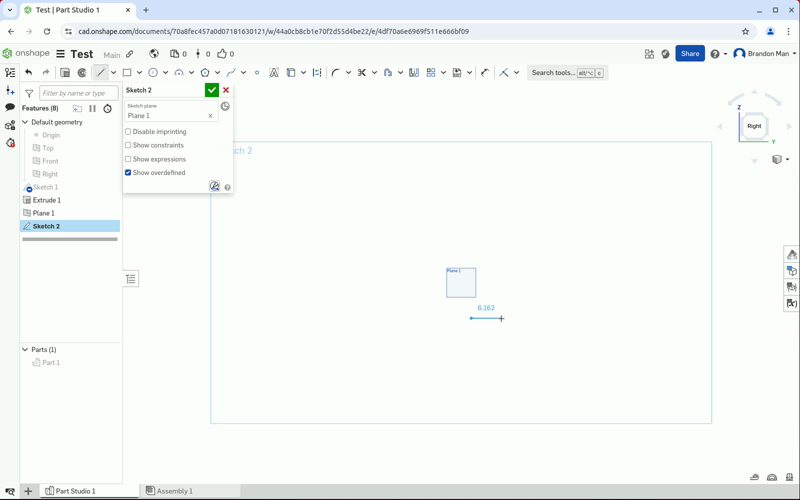
mouse_move(493, 318)
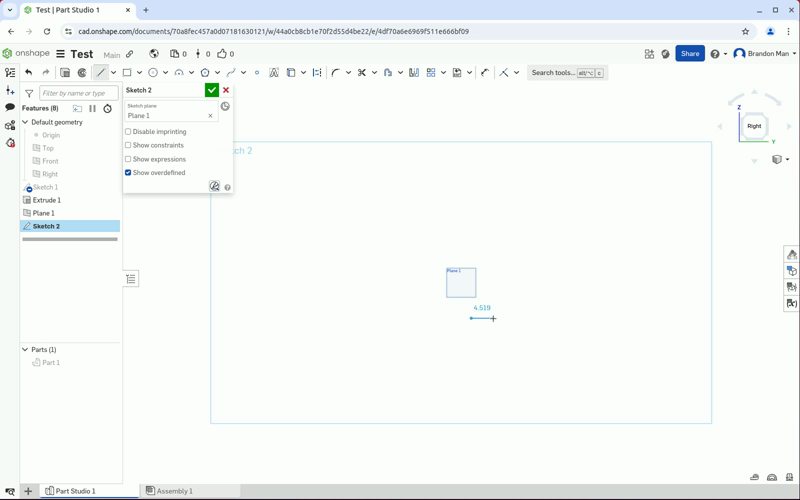
click(493, 318)
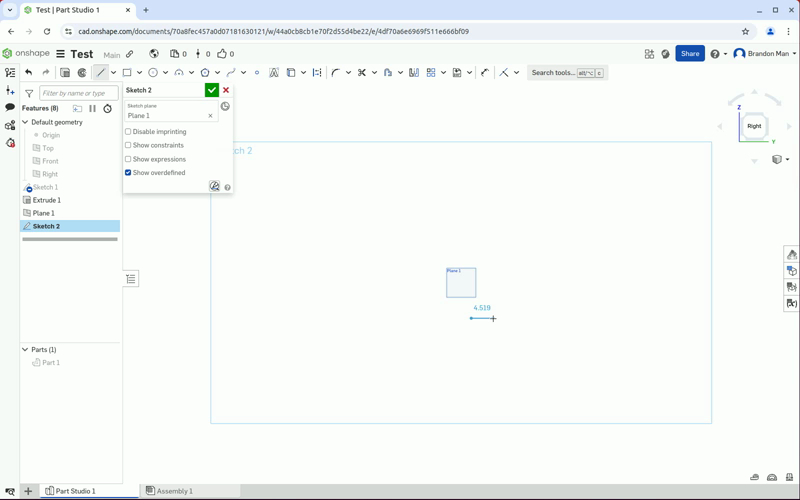
key_up(shift)
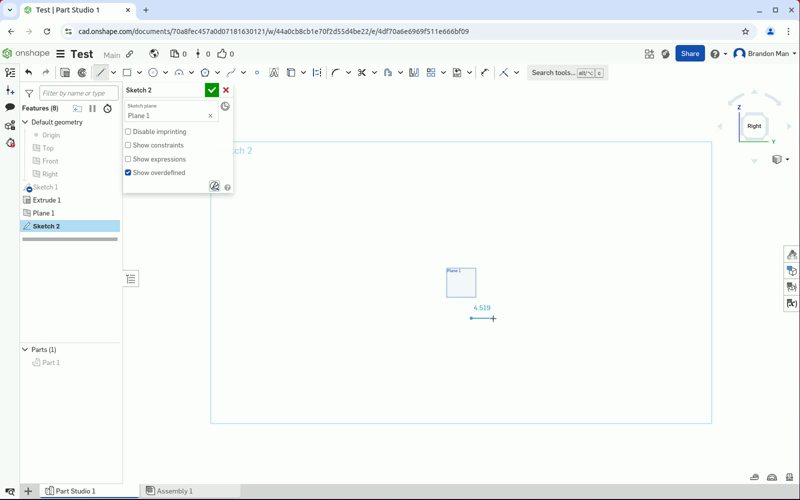
key_down(shift)
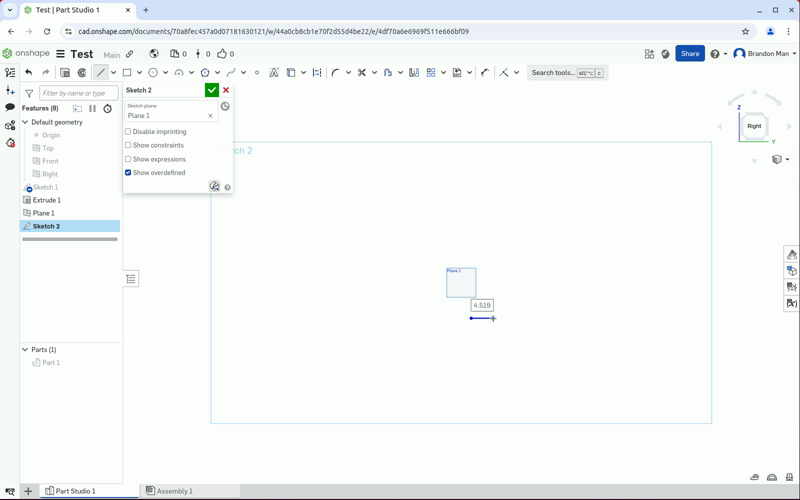
mouse_move(523, 318)
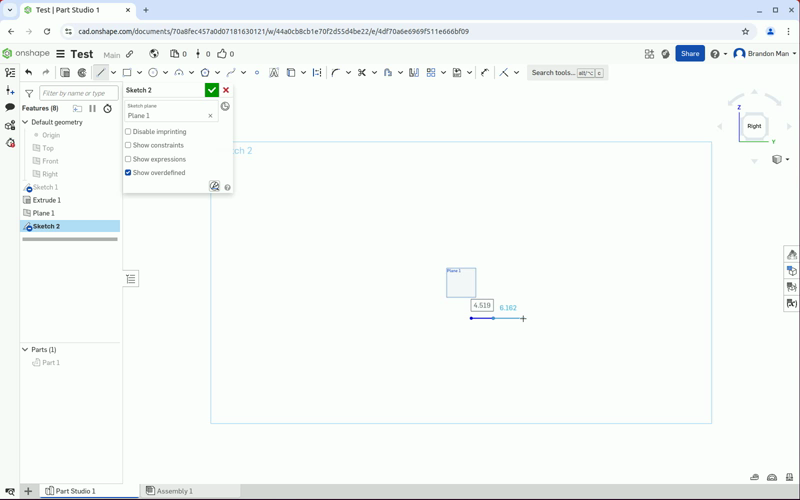
mouse_move(493, 304)
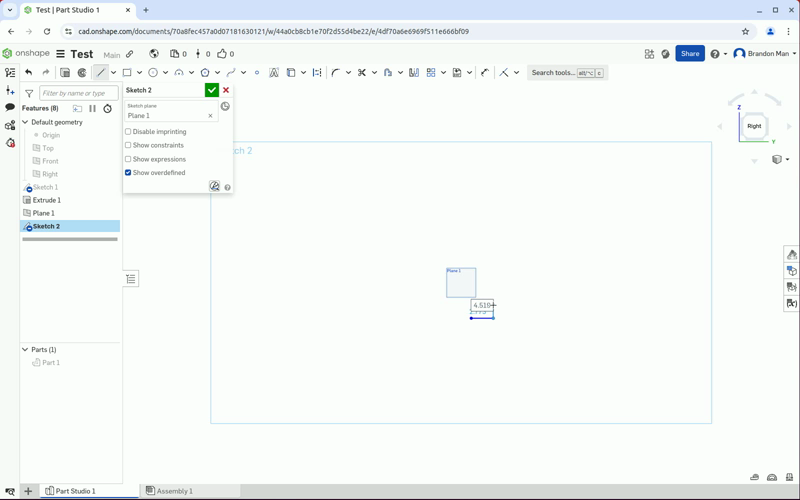
click(493, 304)
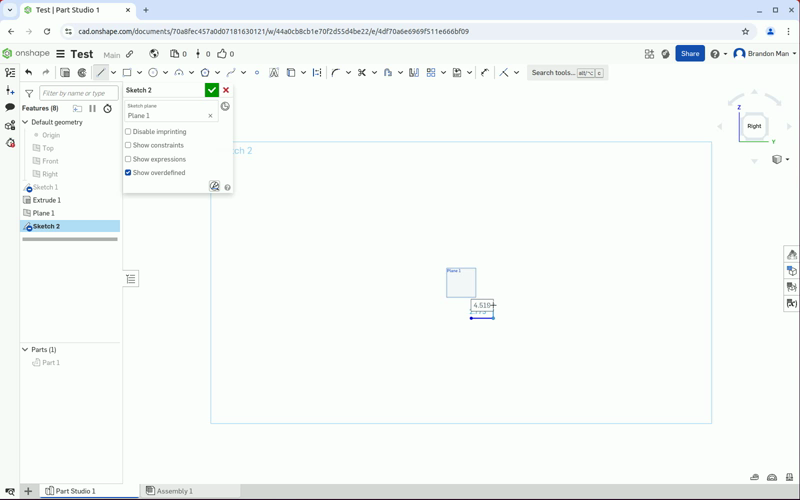
key_up(shift)
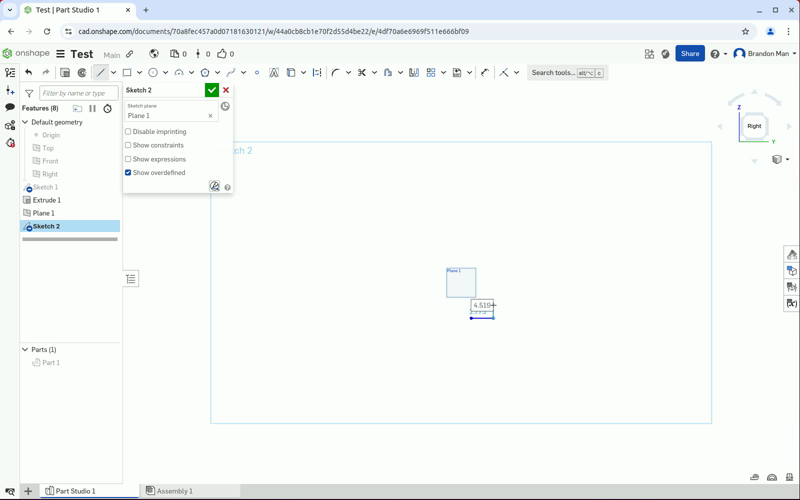
key_down(shift)
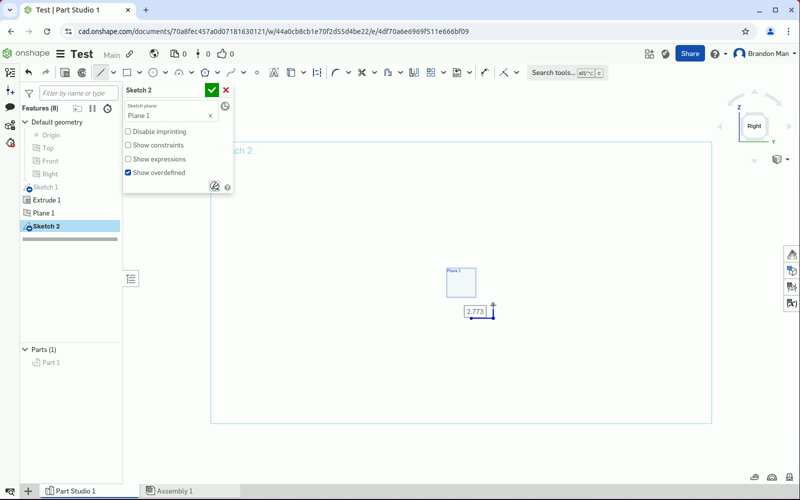
mouse_move(523, 304)
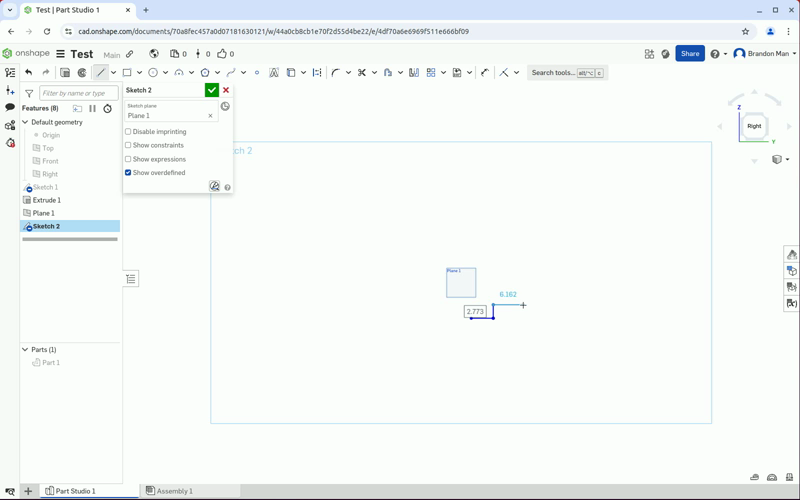
mouse_move(471, 304)
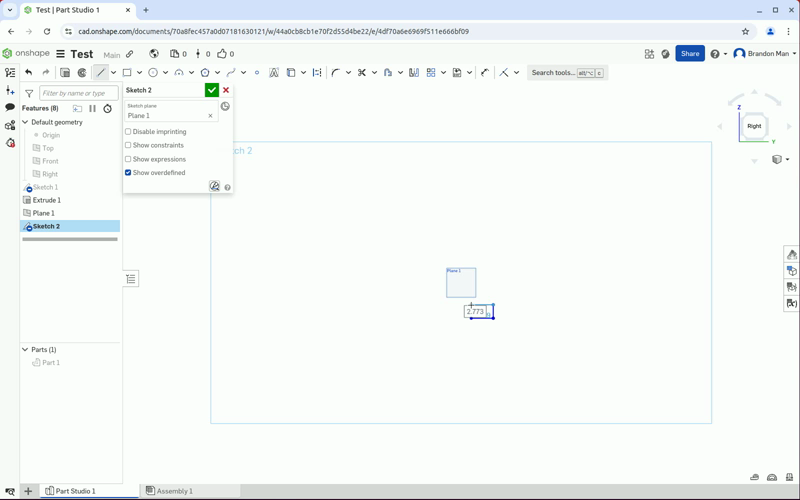
click(471, 304)
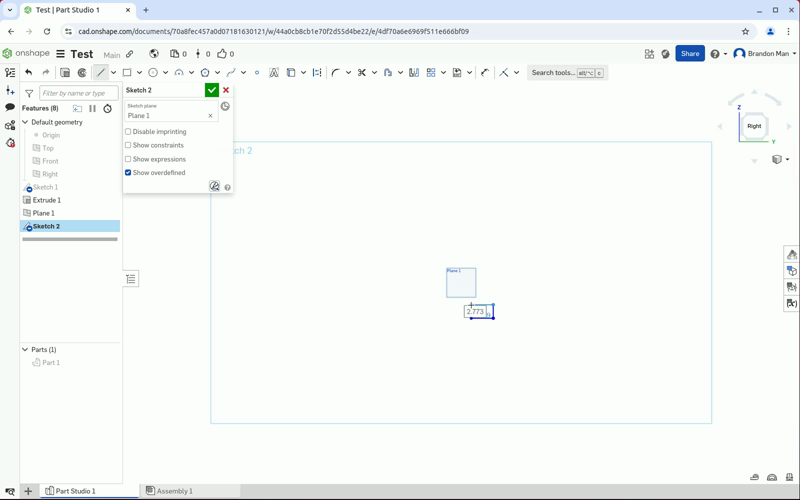
key_up(shift)
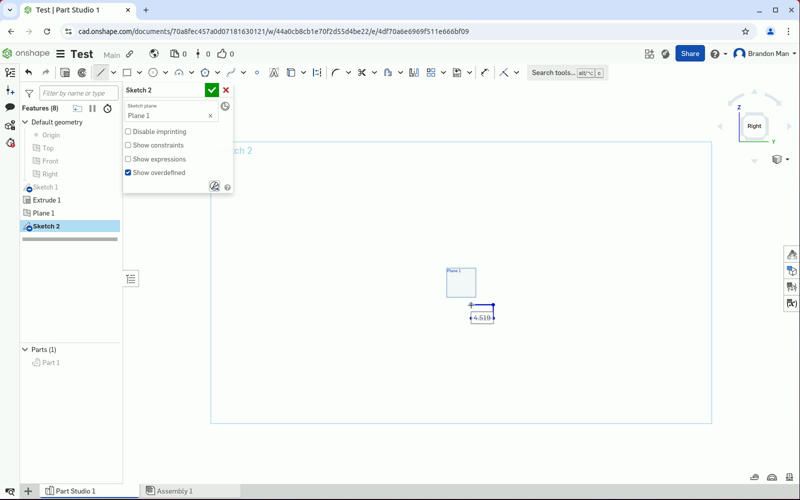
mouse_move(501, 304)
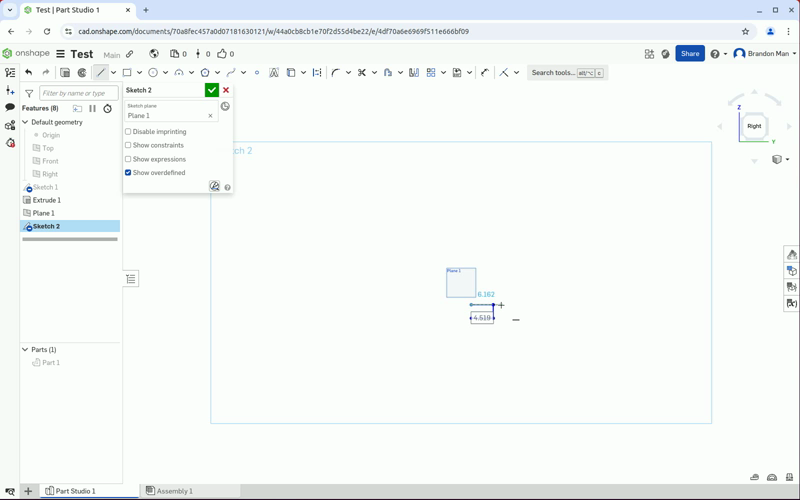
key_down(shift)
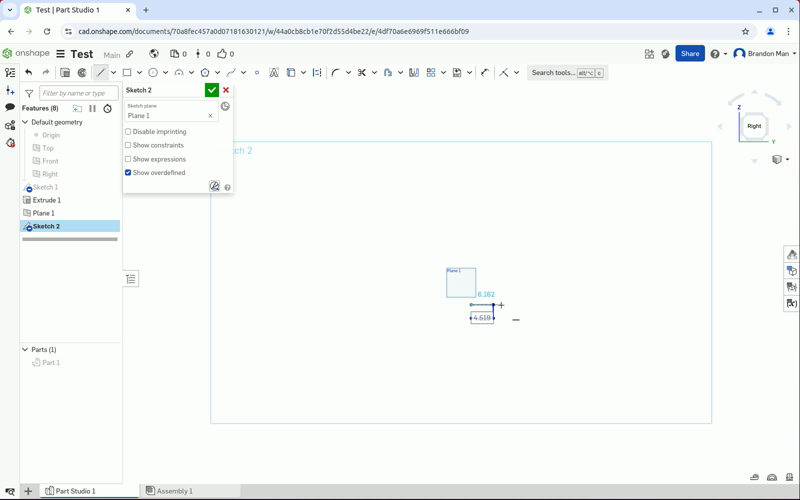
mouse_move(471, 318)
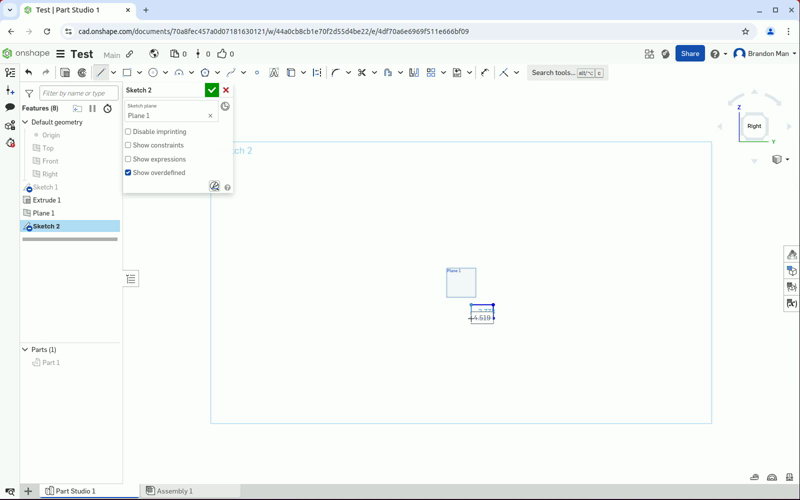
key_up(shift)
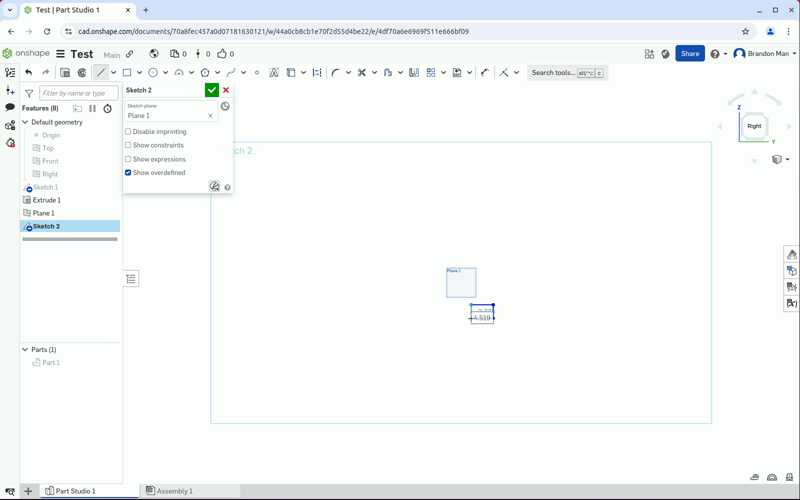
click(471, 318)
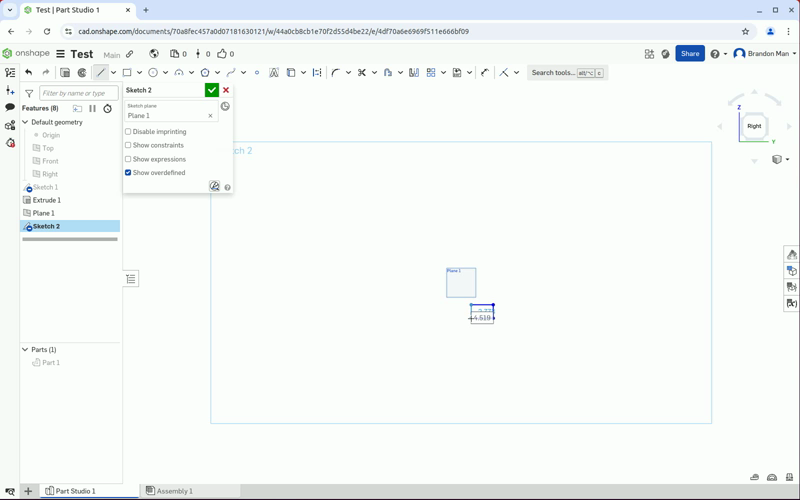
key(esc)
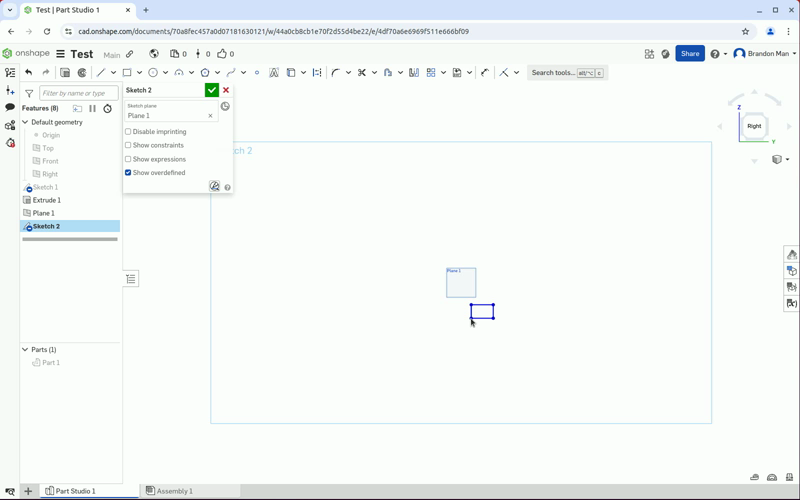
mouse_move(486, 314)
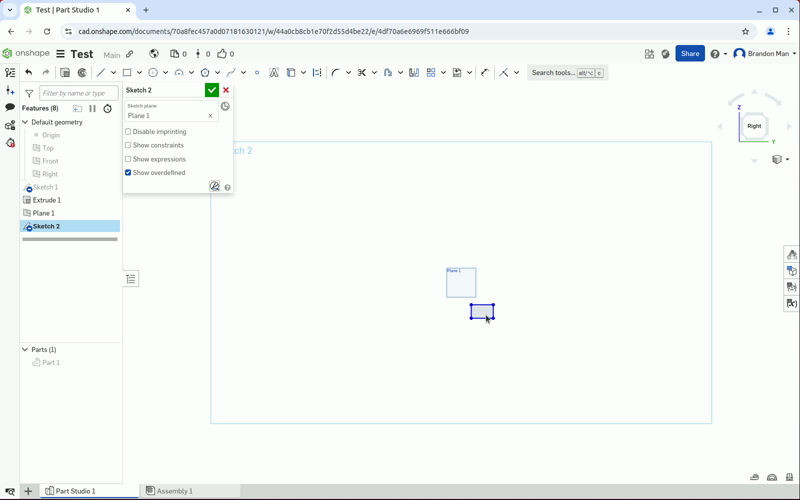
scroll(6)
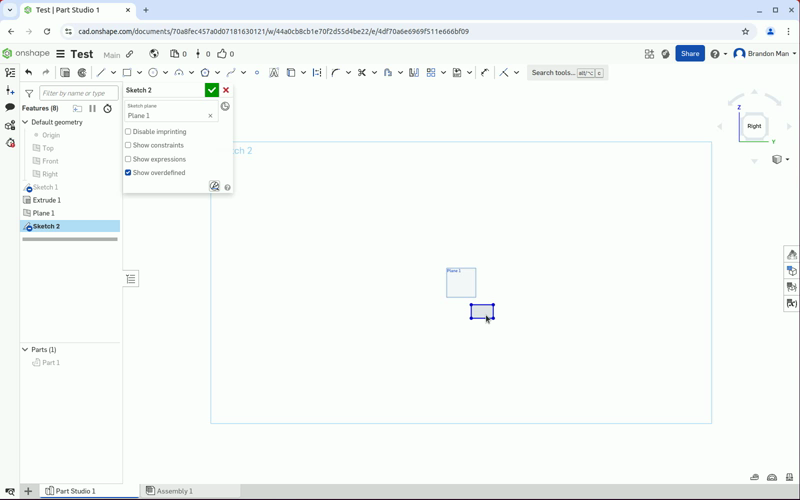
scroll(6)
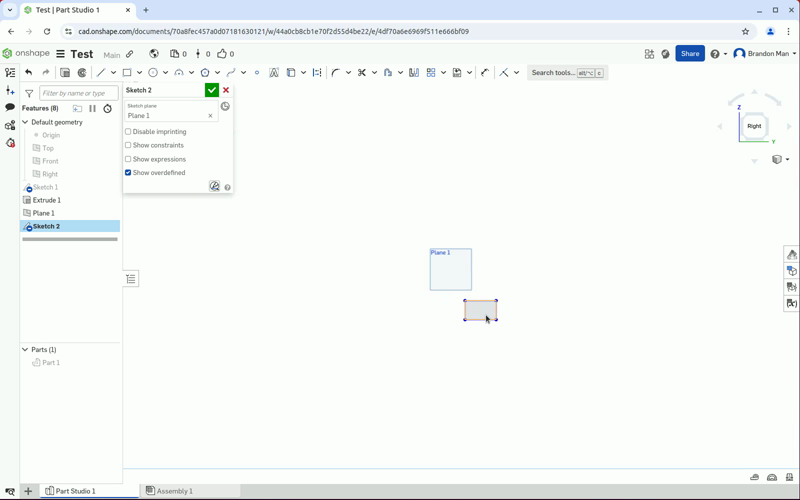
scroll(6)
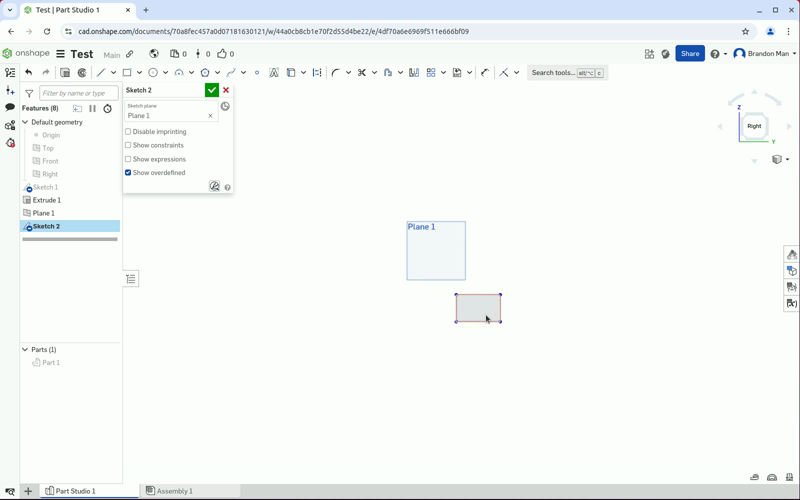
scroll(6)
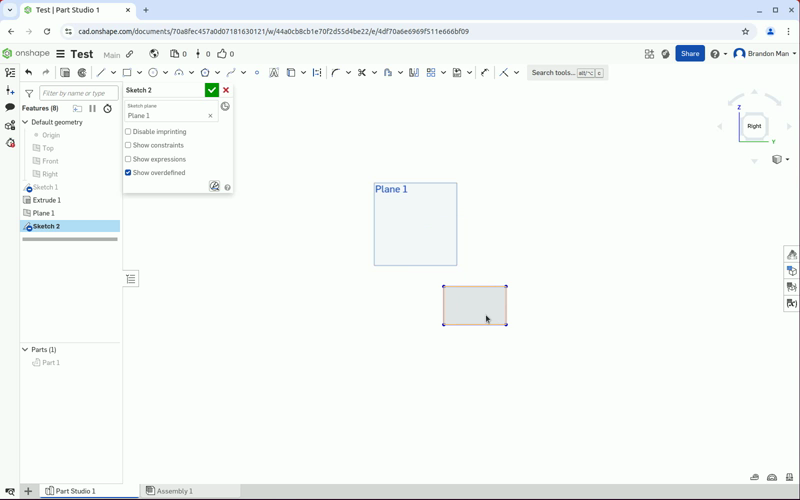
scroll(6)
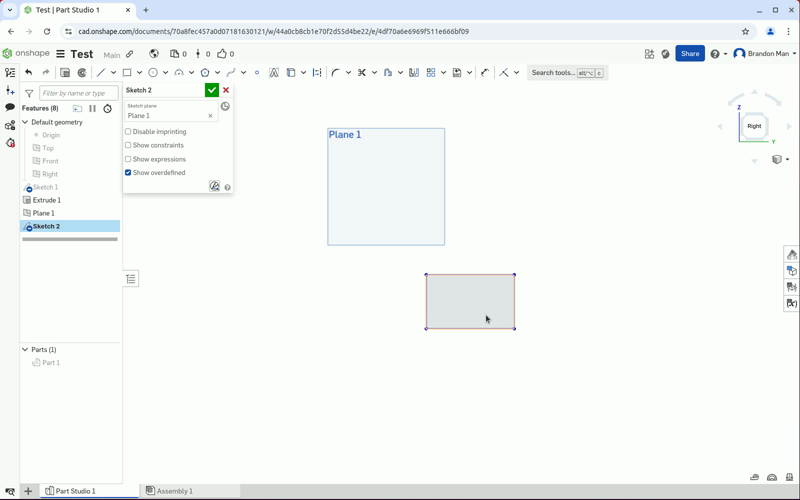
scroll(6)
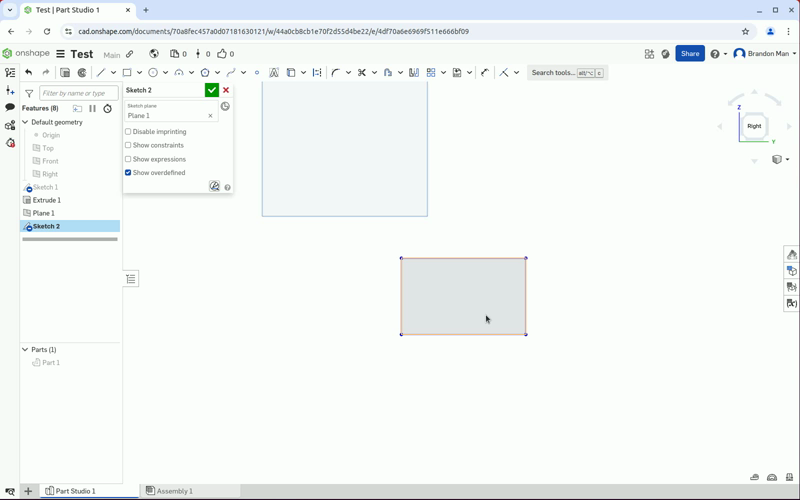
scroll(6)
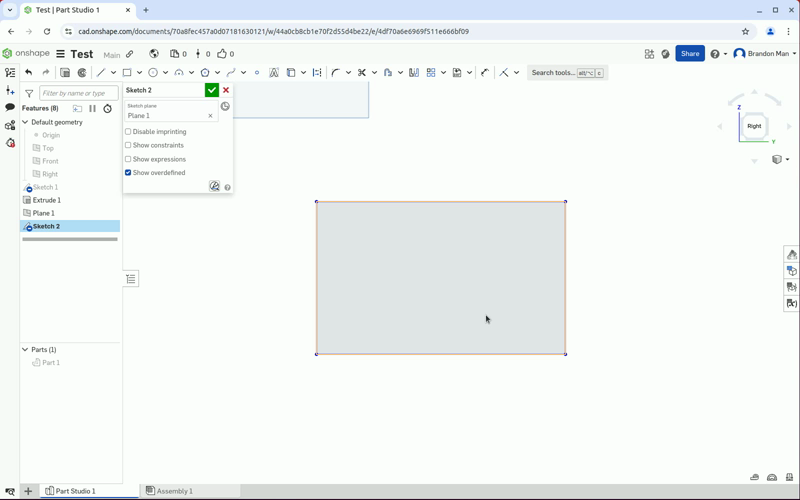
click(486, 314)
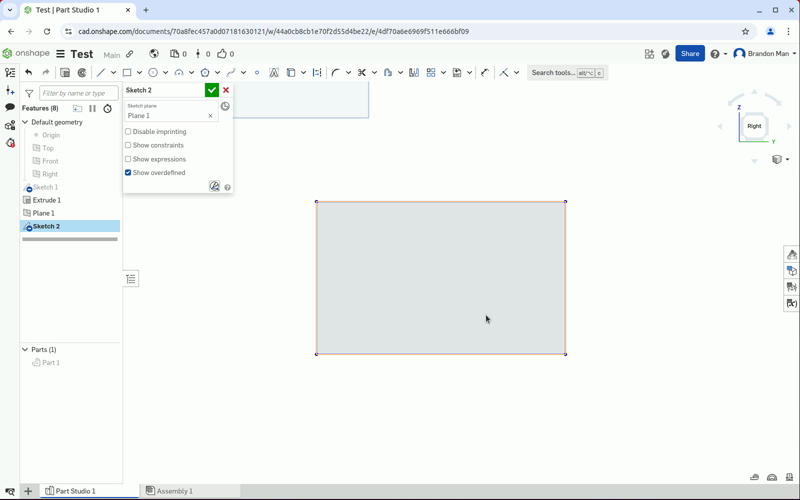
scroll(-6)
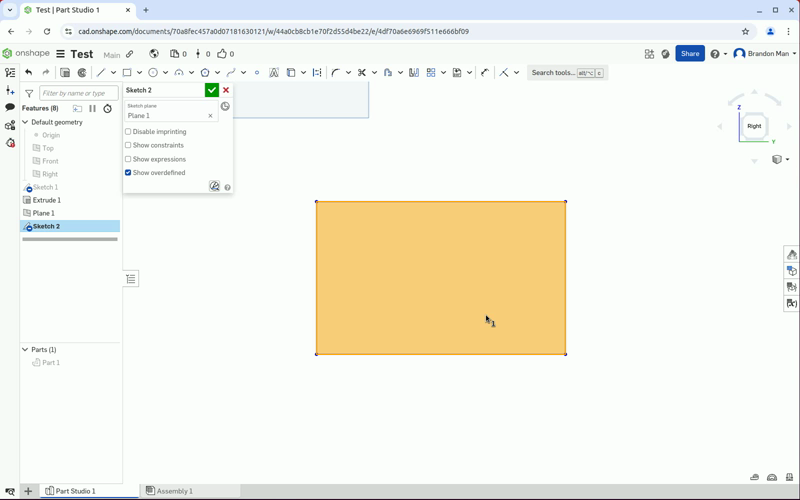
scroll(-6)
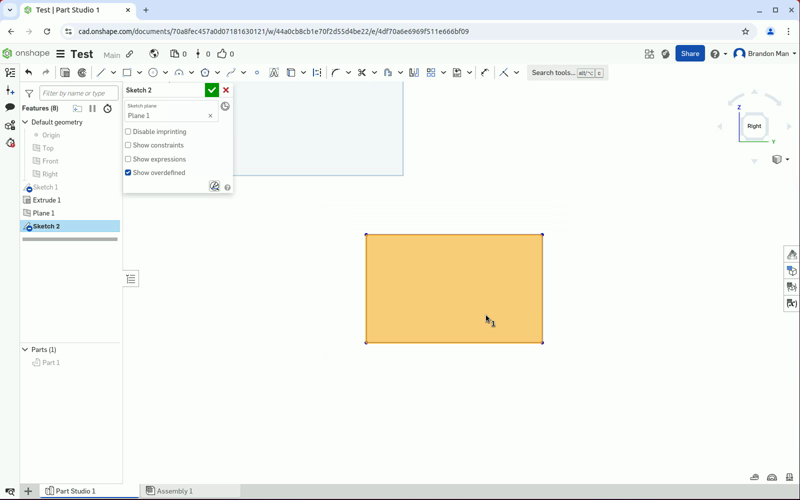
scroll(-6)
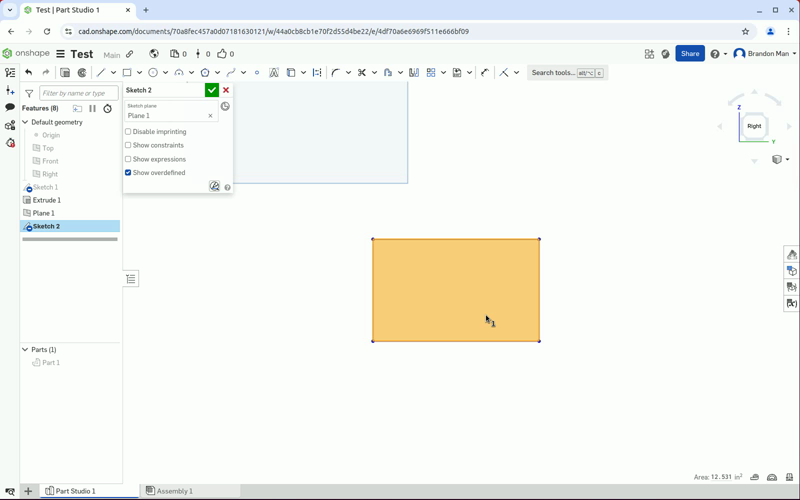
scroll(-6)
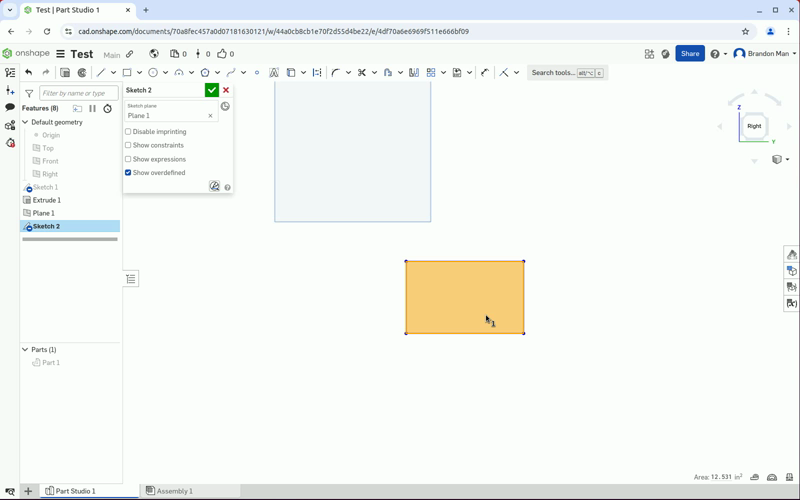
scroll(-6)
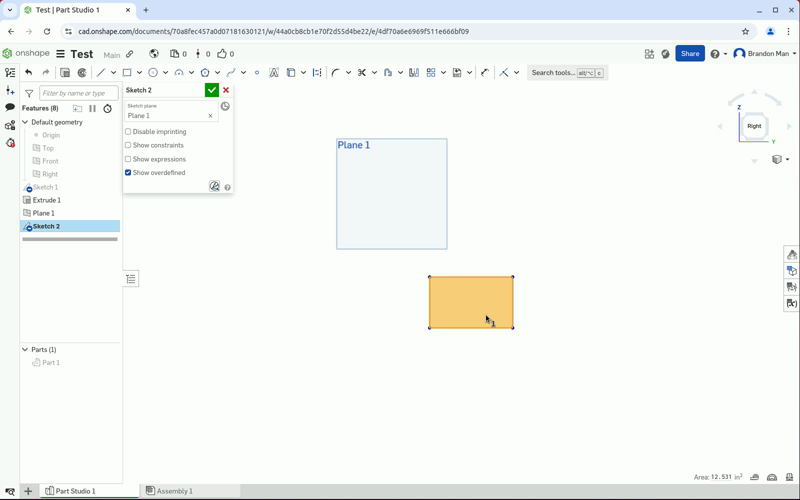
scroll(-6)
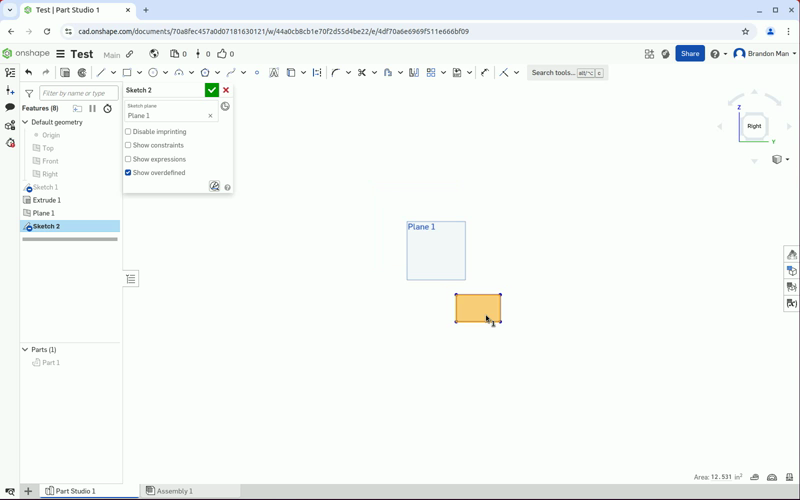
scroll(-6)
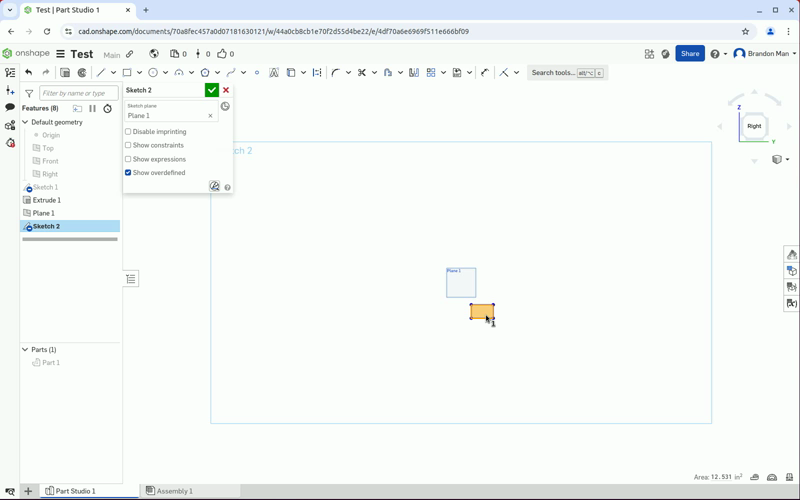
mouse_move(73, 352)
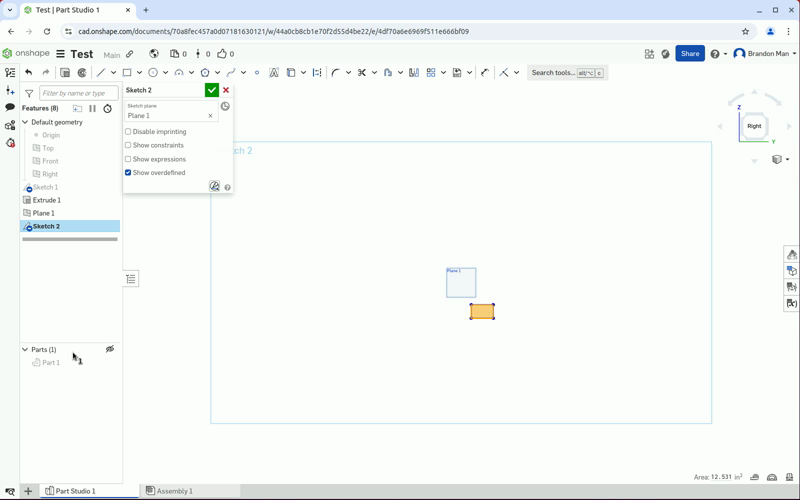
key(shift+y)
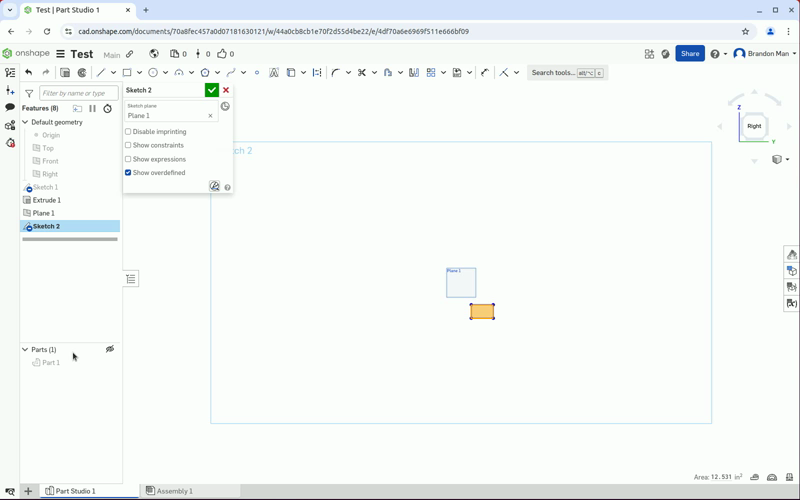
key(shift+e)
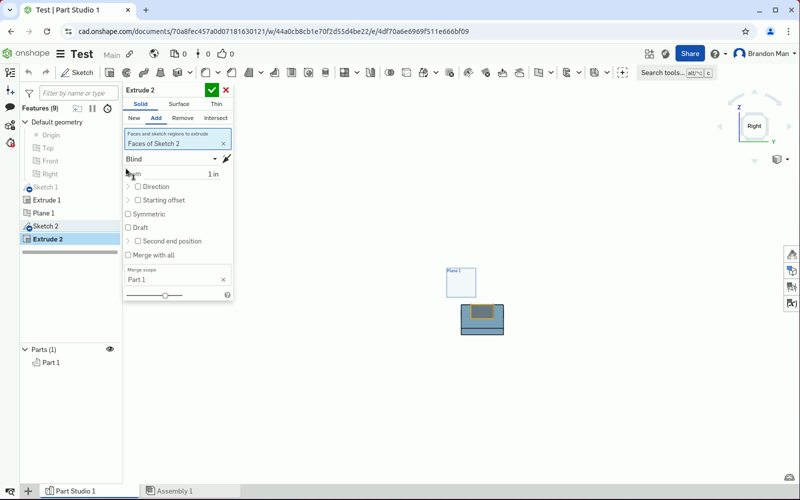
mouse_move(143, 106)
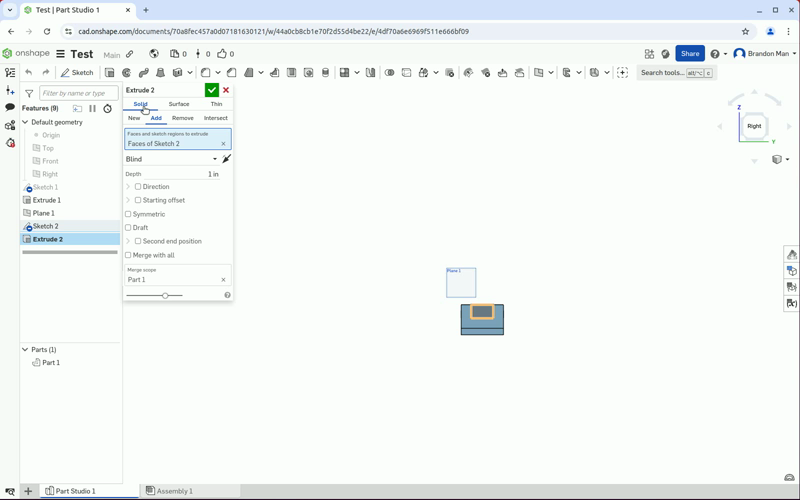
click(143, 106)
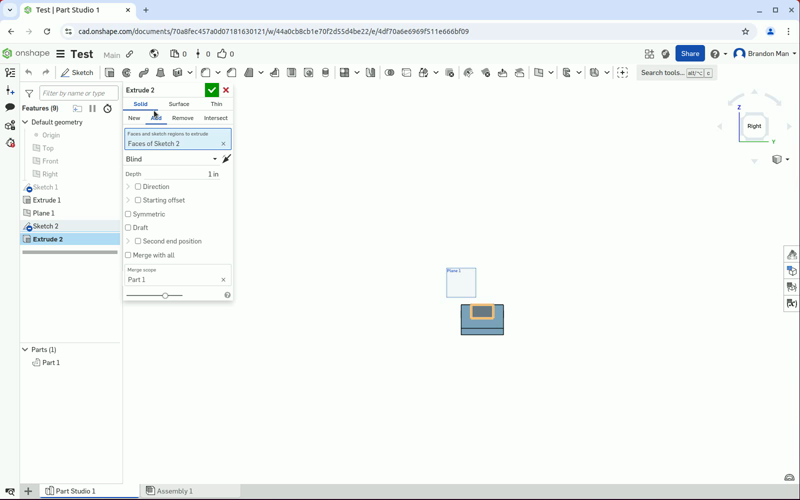
mouse_move(186, 120)
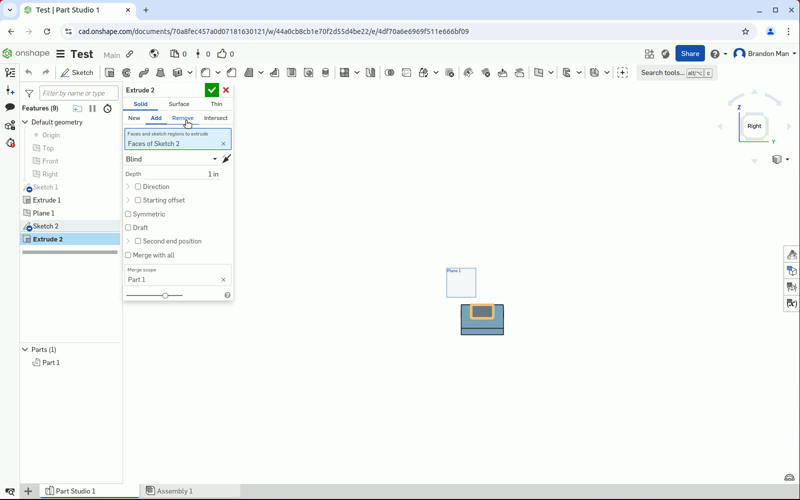
click(186, 120)
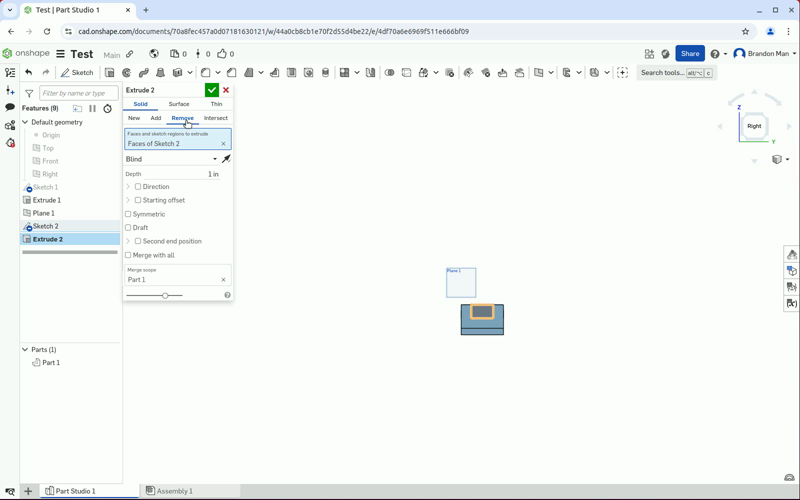
key(tab, 4)
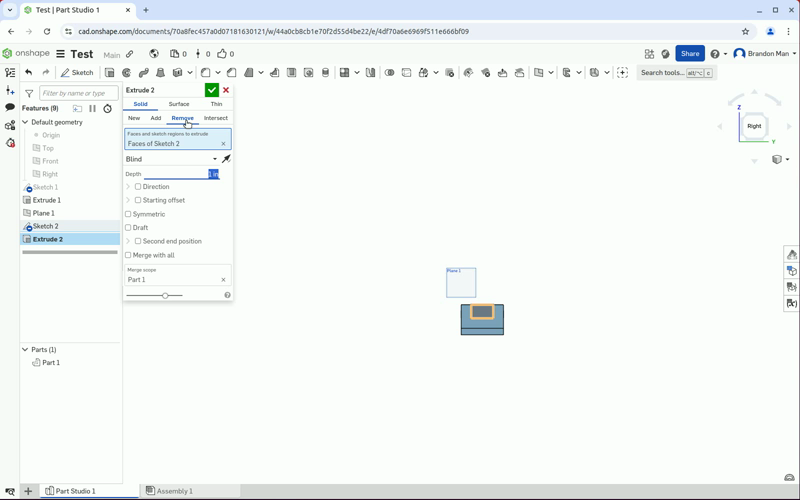
text(3.37)
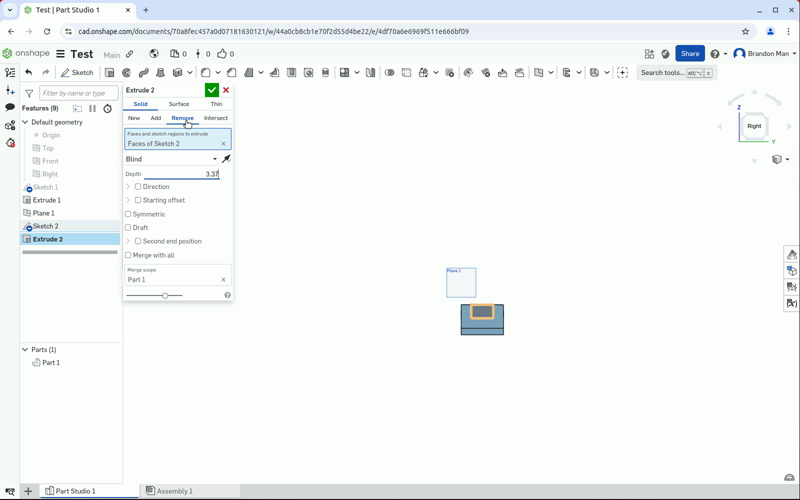
key(tab, 6)
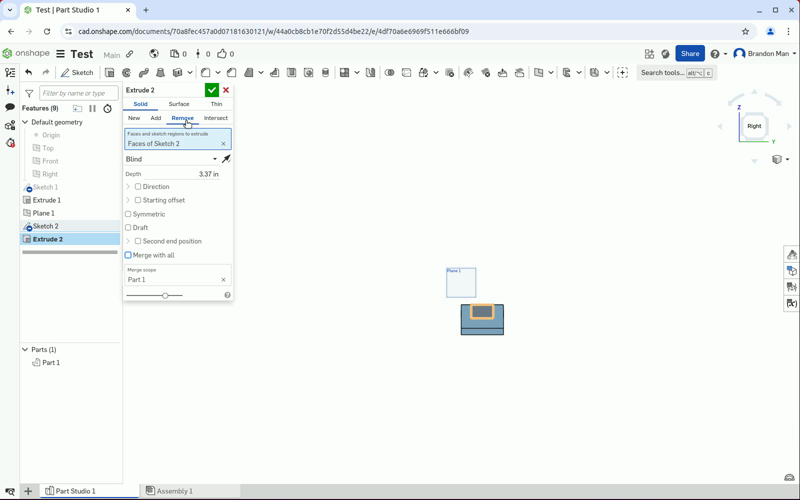
key(space)
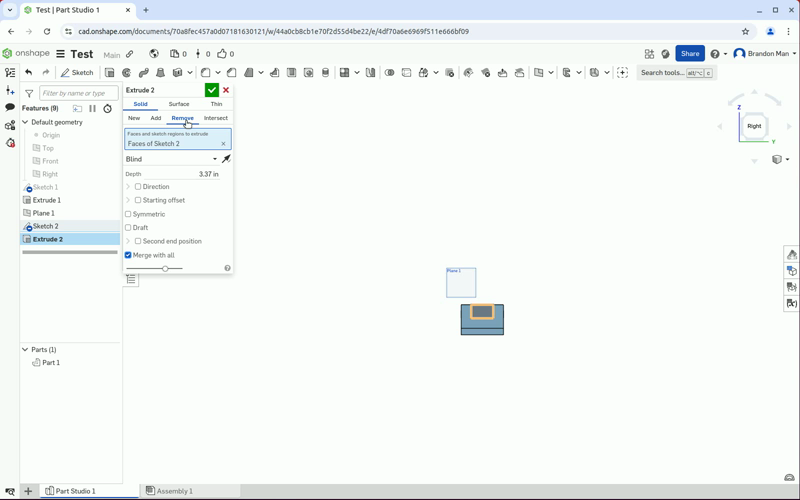
key(enter)
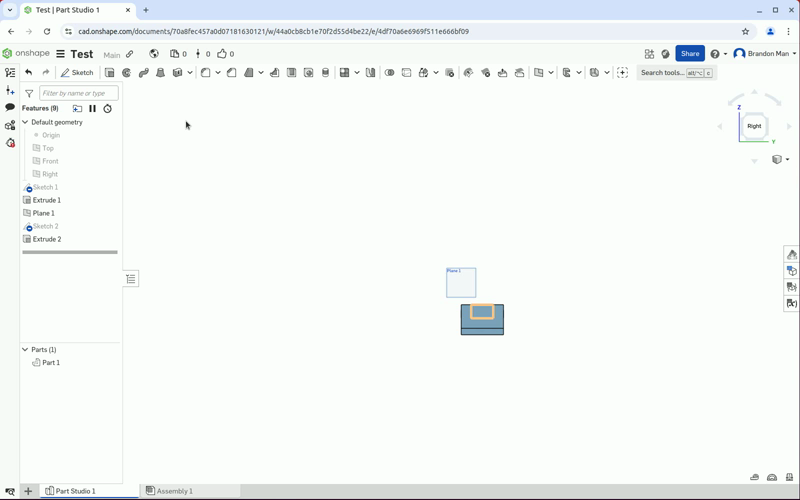
key(shift+h)
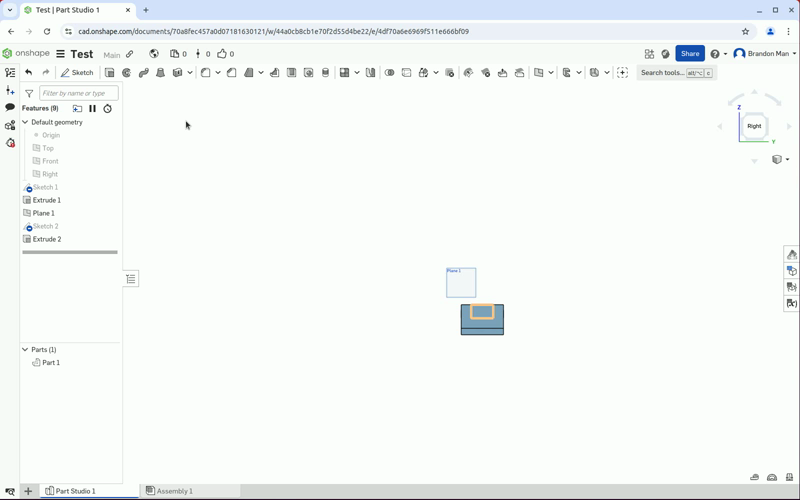
key(shift+h)
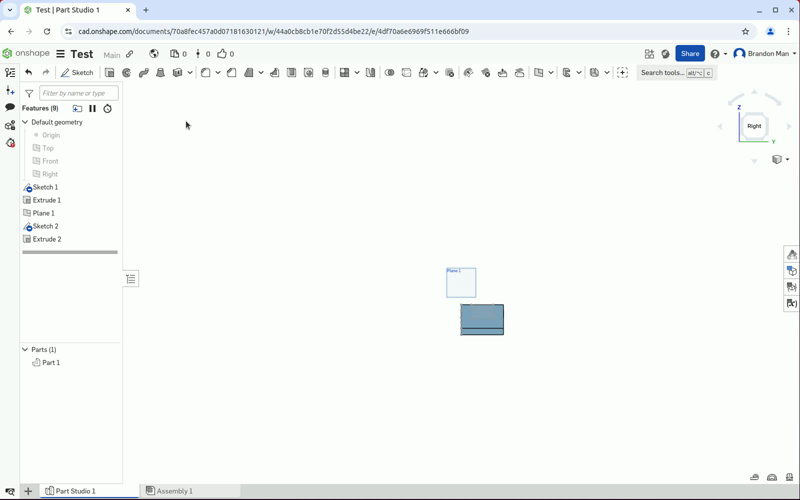
key(shift+7)
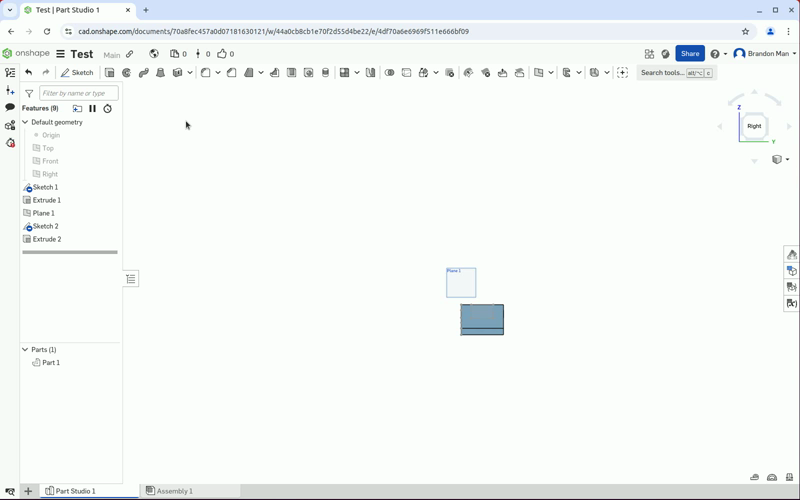
key(right, 2)
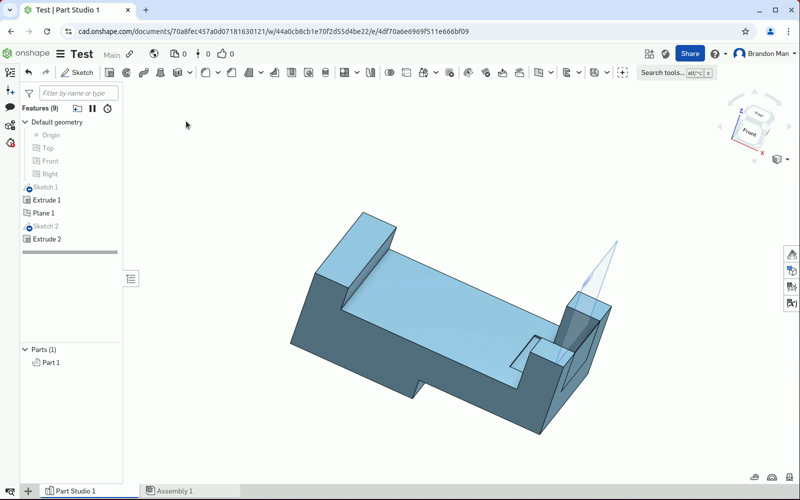
key(down, 2)
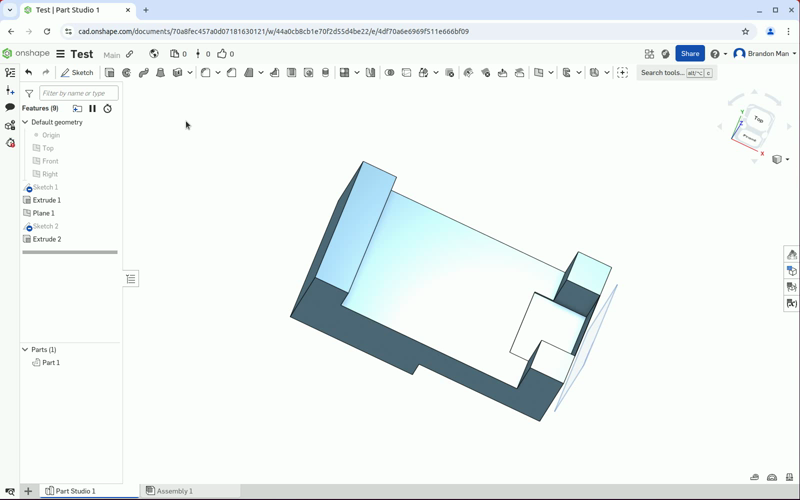
key(up, 2)
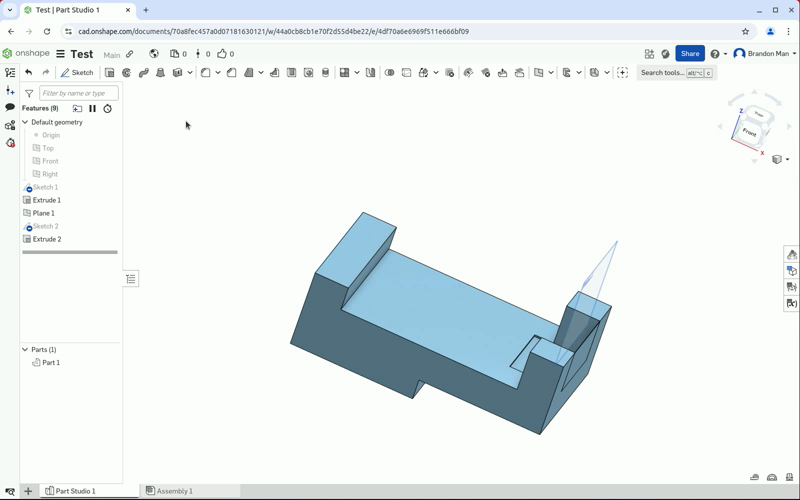
key(left, 2)
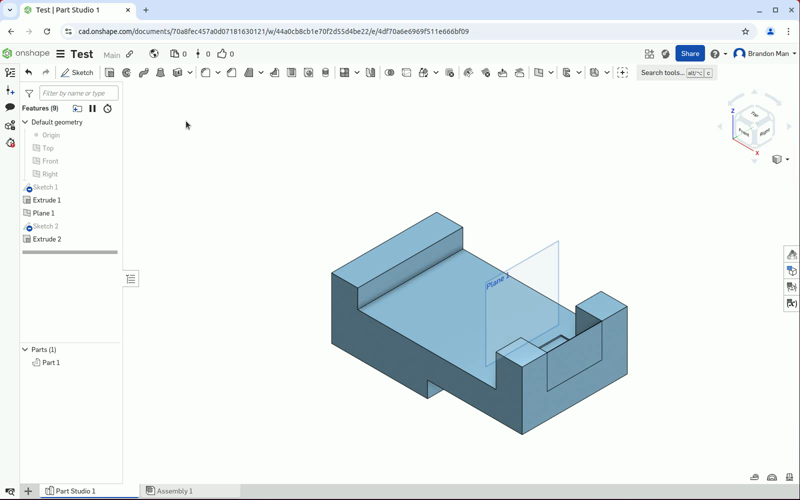
mouse_move(73, 189)
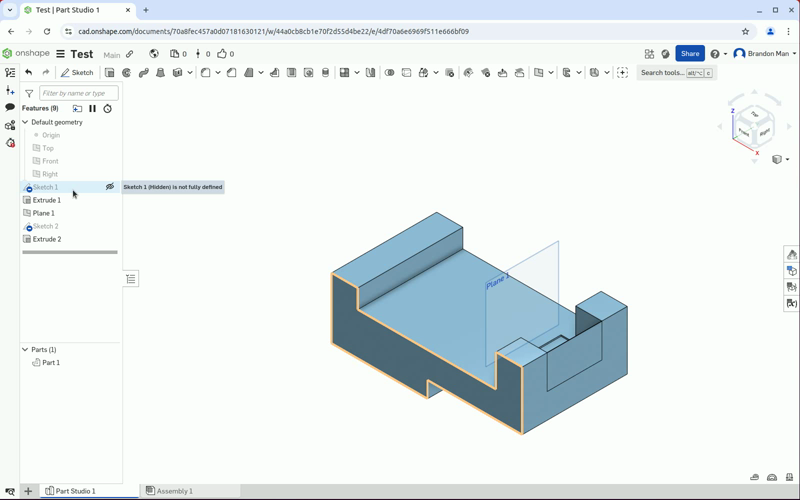
click(73, 189)